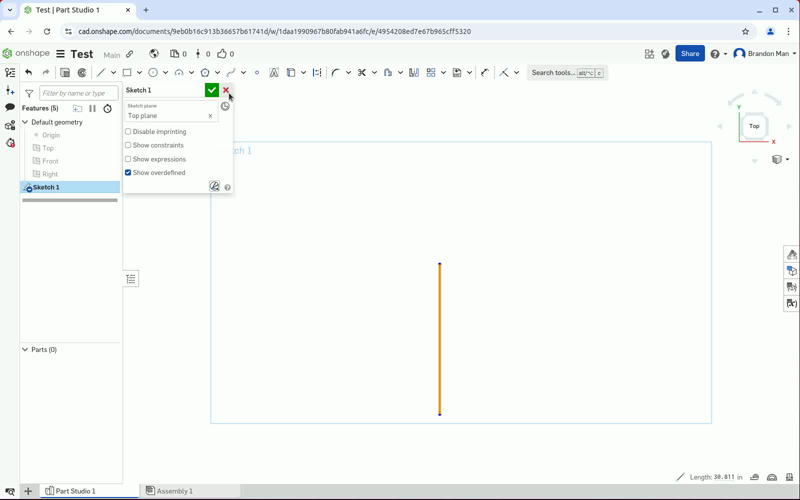
key(shift+h)
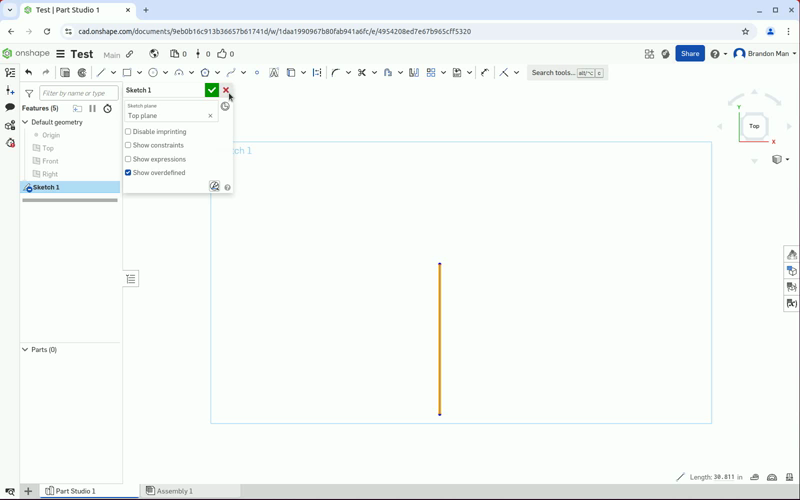
key(shift+s)
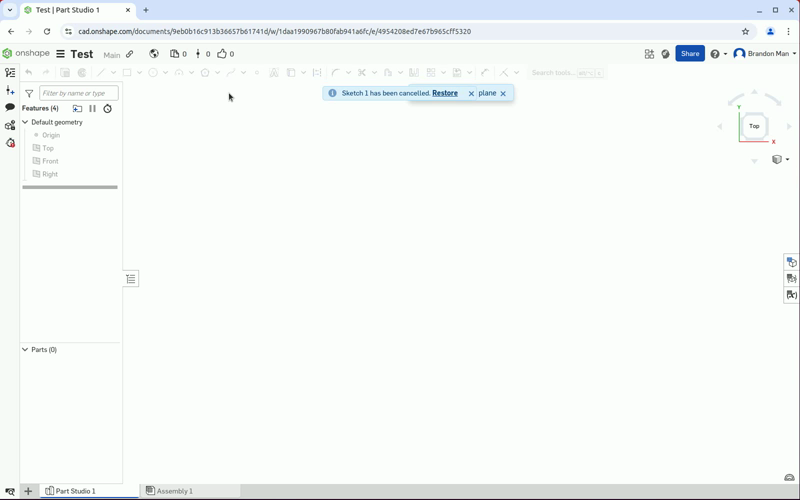
mouse_move(73, 150)
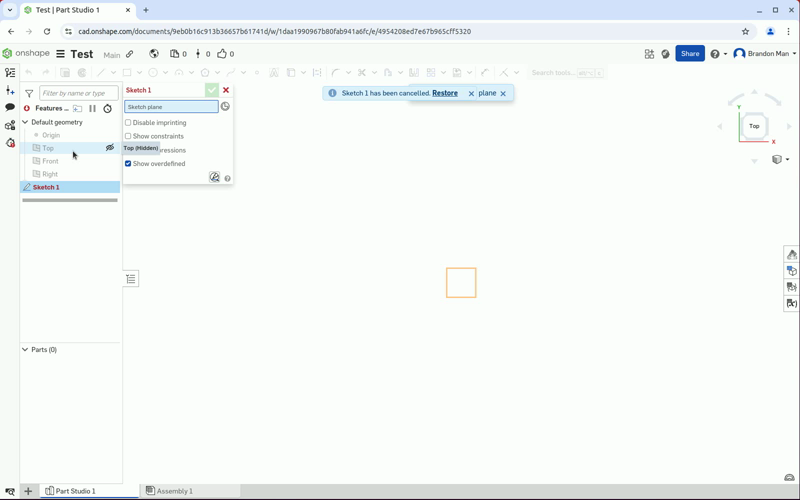
click(73, 150)
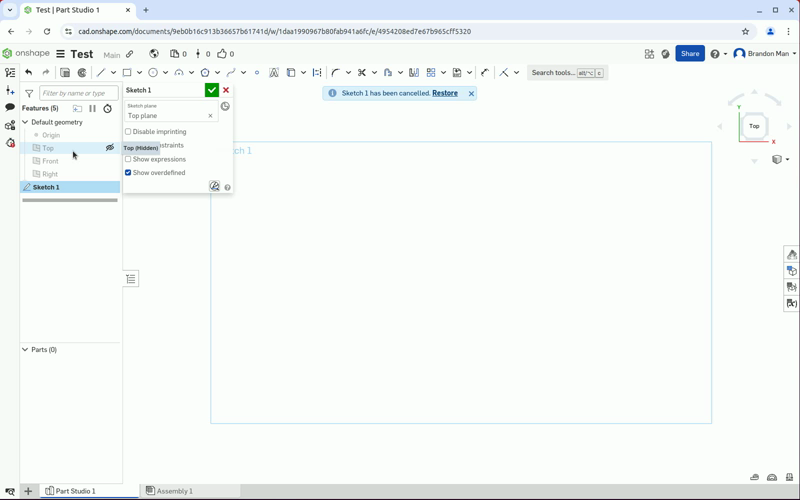
mouse_move(73, 352)
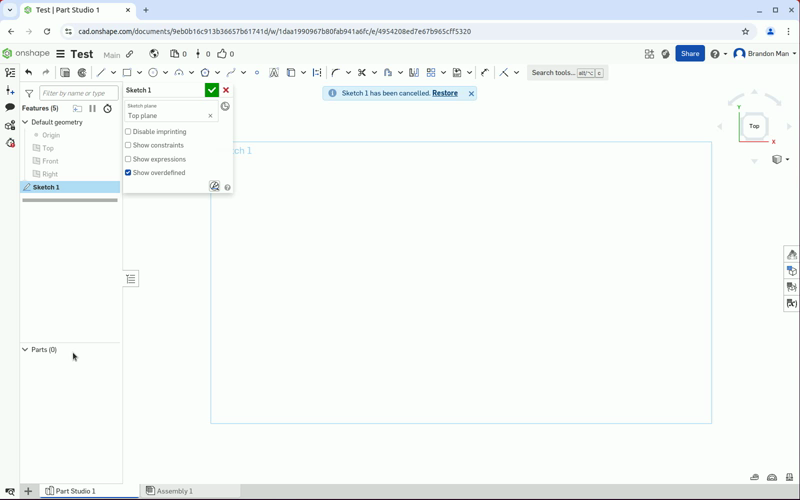
key(y)
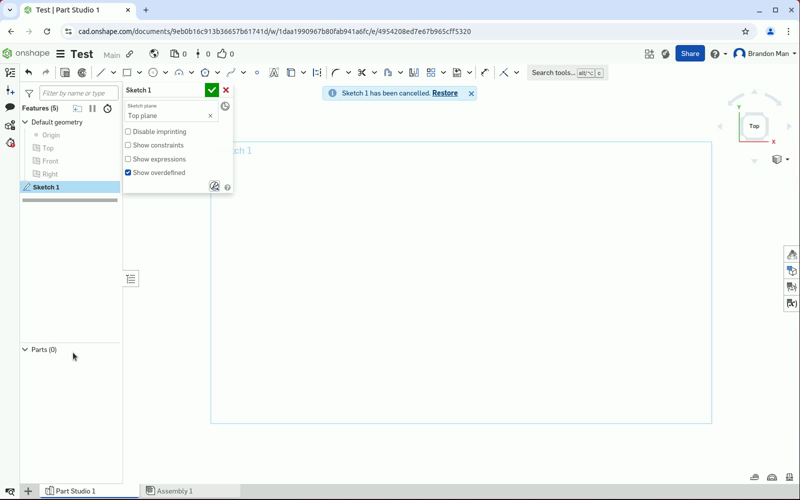
key(l)
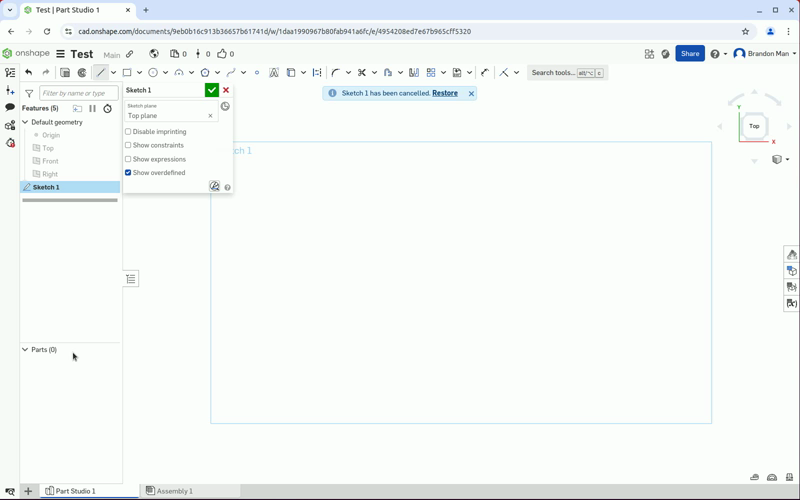
key_down(shift)
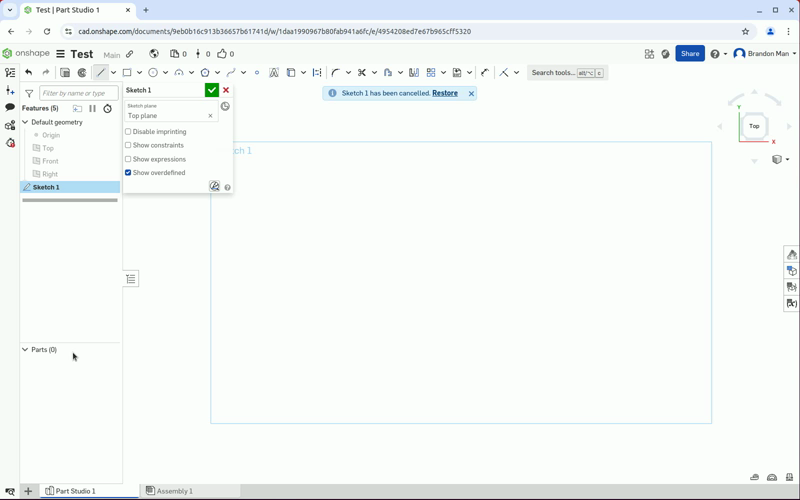
mouse_move(456, 286)
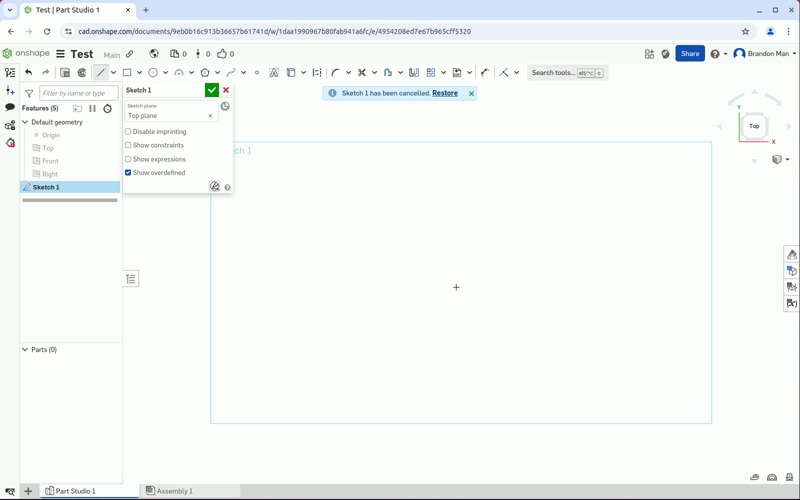
click(456, 286)
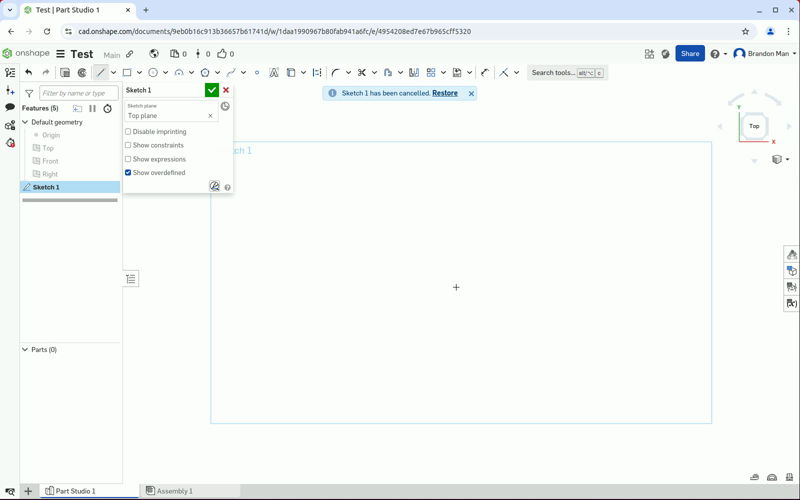
key_up(shift)
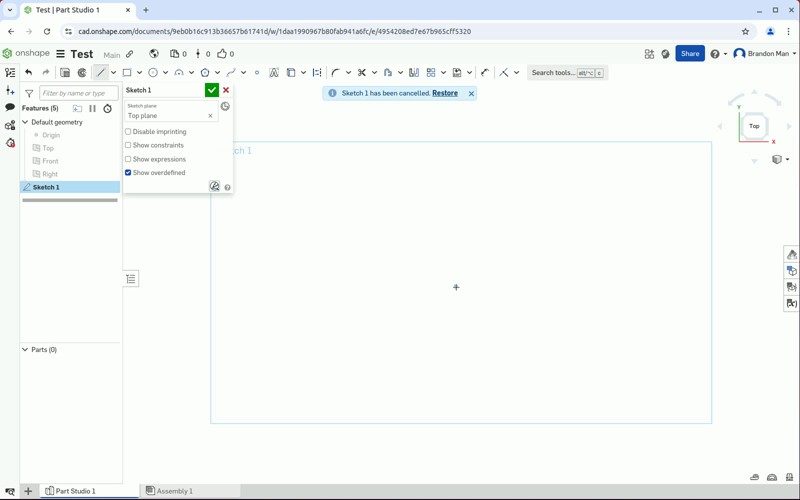
key_down(shift)
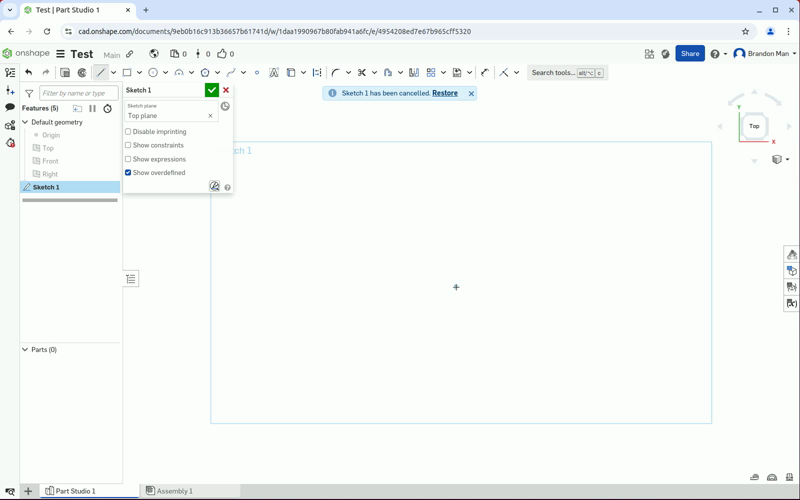
mouse_move(486, 286)
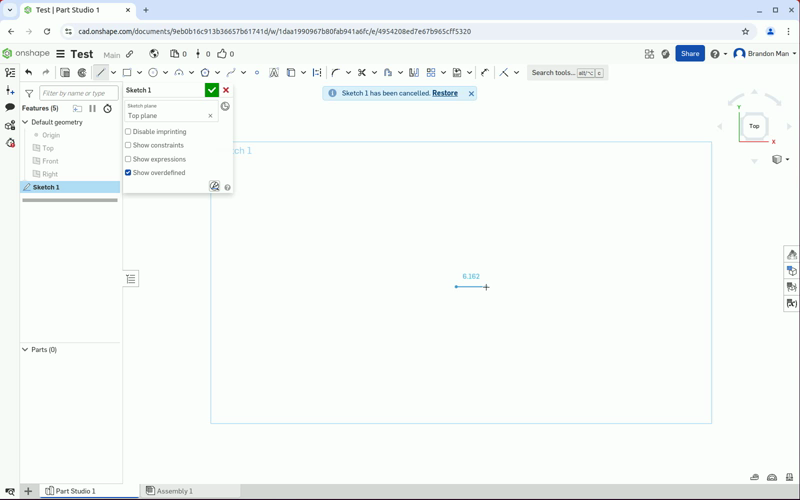
mouse_move(466, 286)
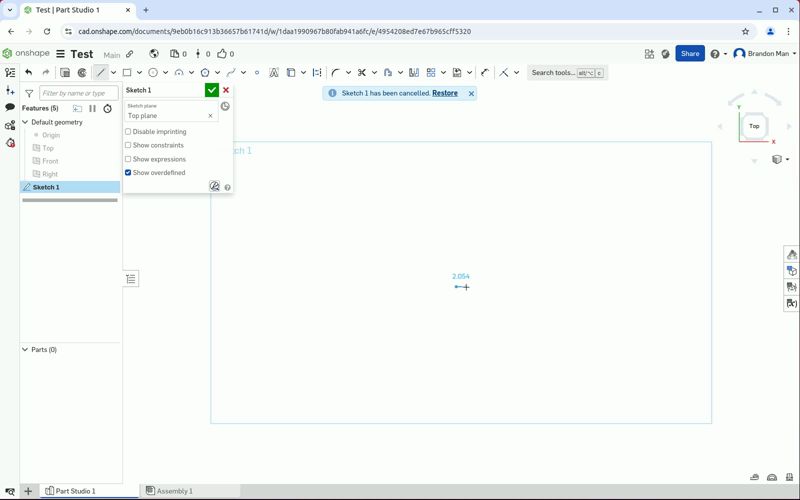
click(466, 286)
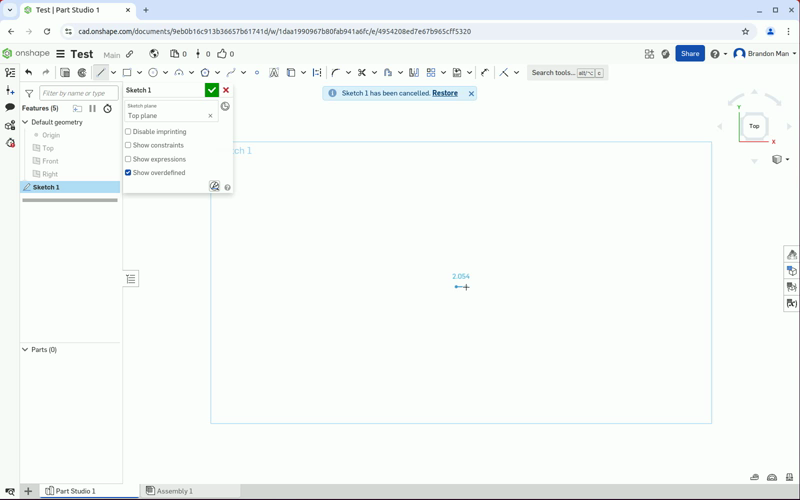
key_up(shift)
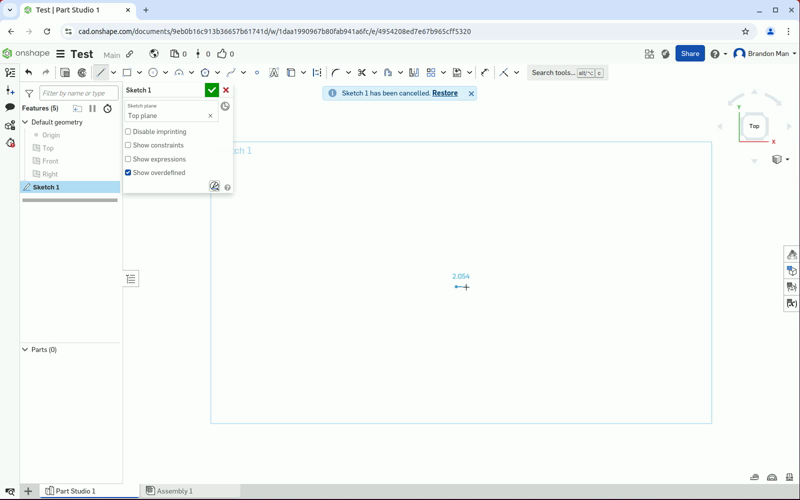
key_down(shift)
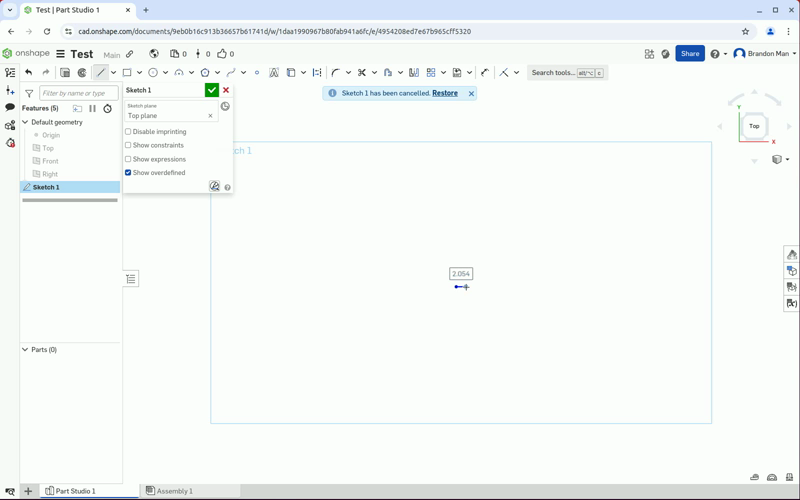
mouse_move(496, 286)
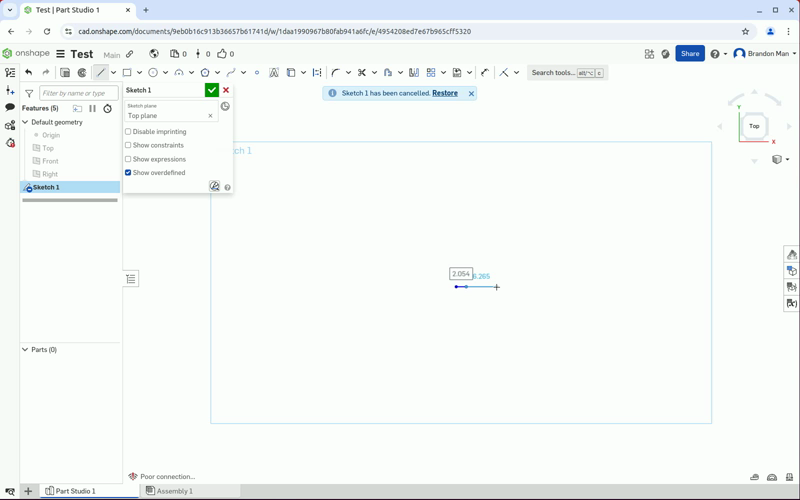
mouse_move(466, 279)
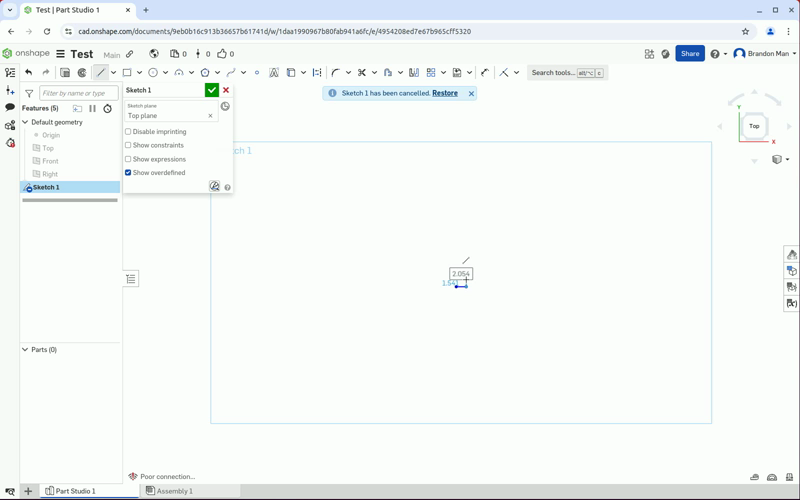
scroll(6)
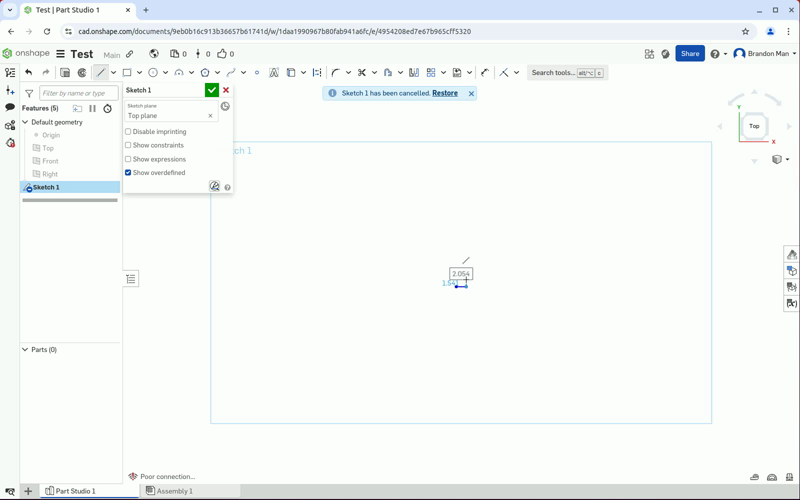
scroll(6)
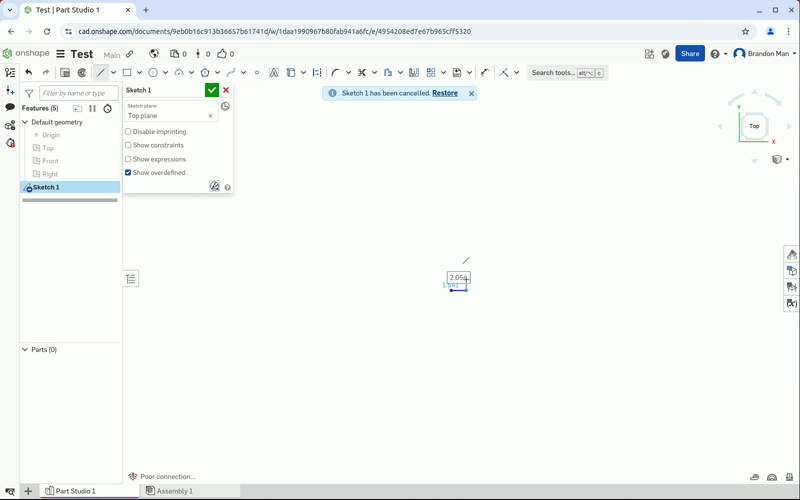
scroll(6)
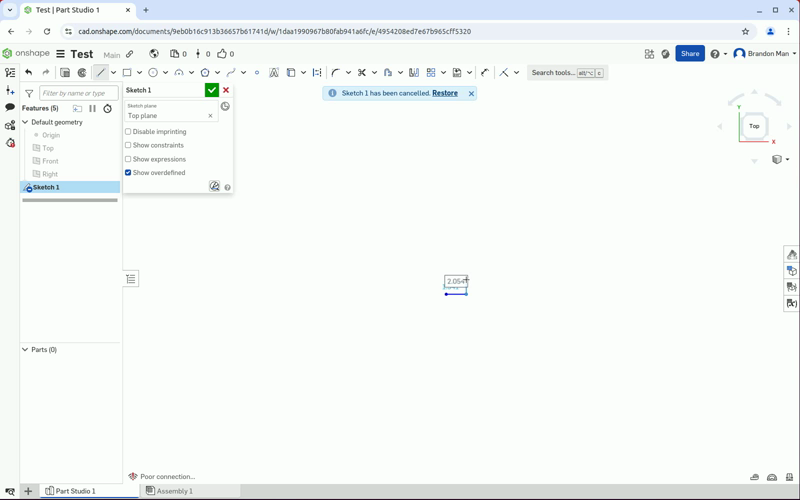
scroll(6)
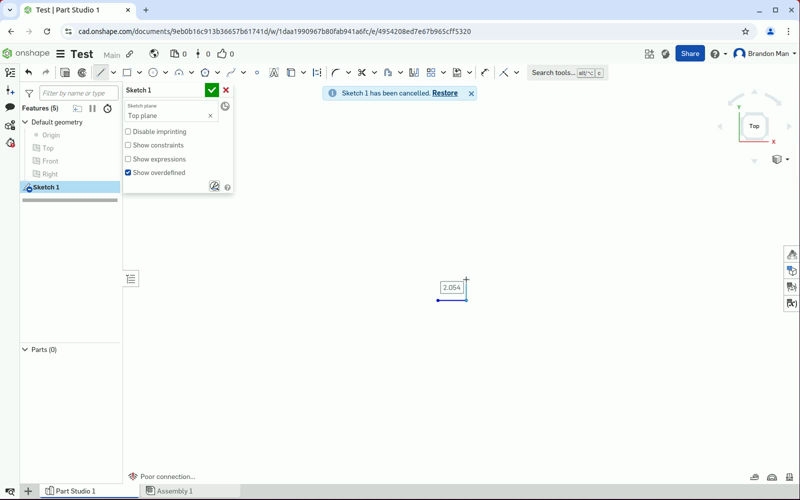
scroll(6)
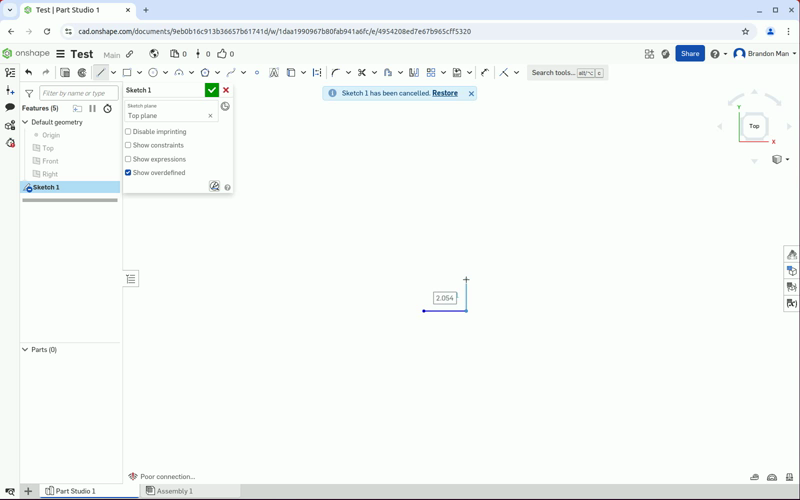
scroll(6)
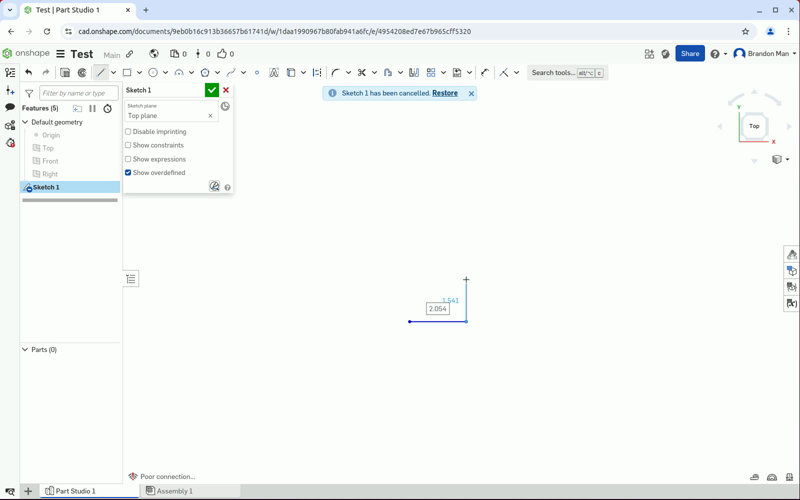
scroll(6)
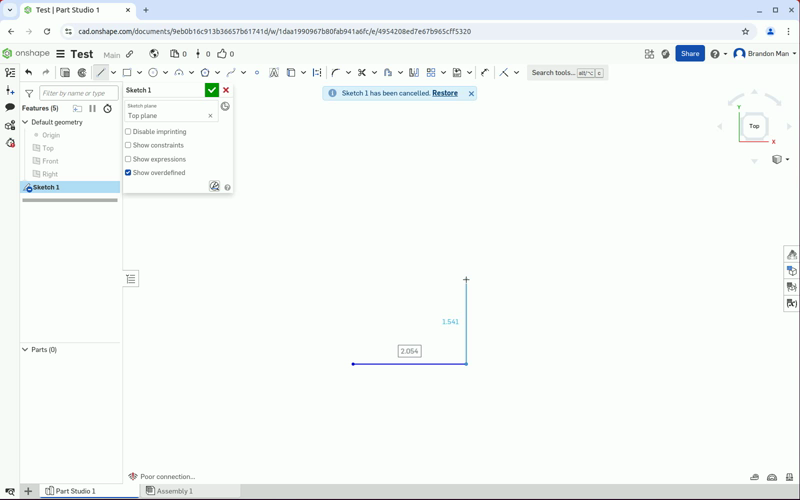
click(466, 279)
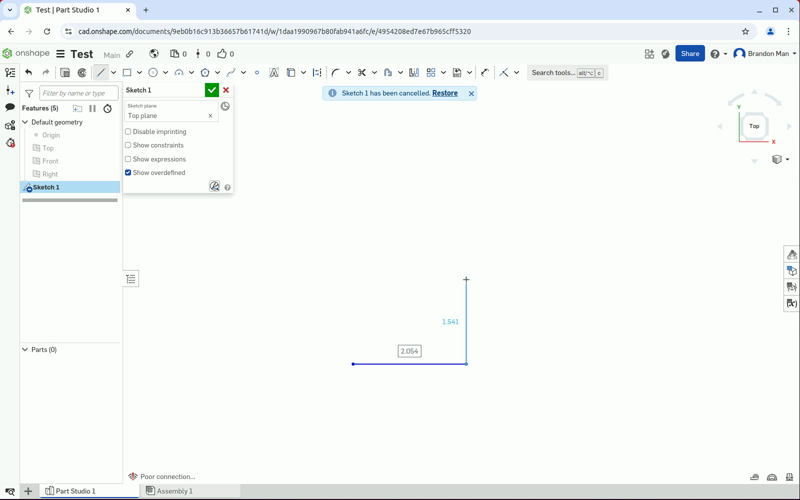
scroll(-6)
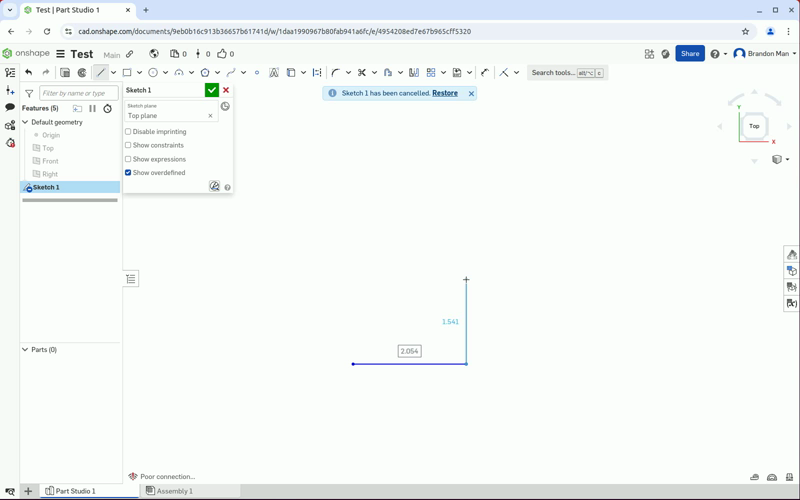
scroll(-6)
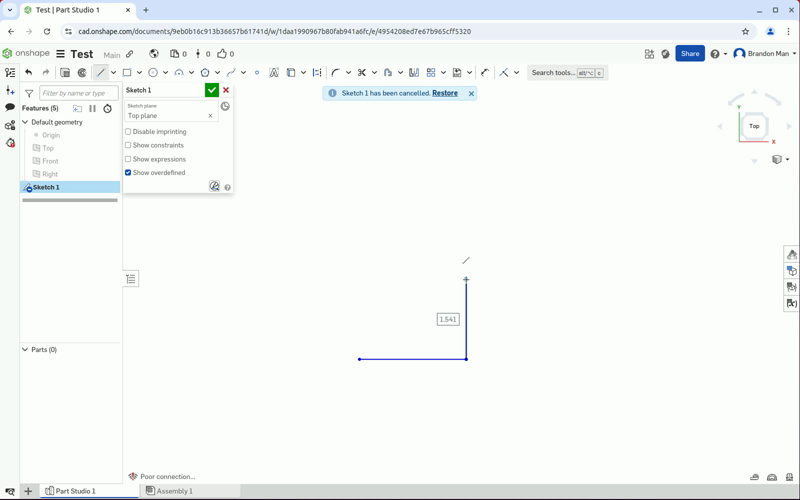
scroll(-6)
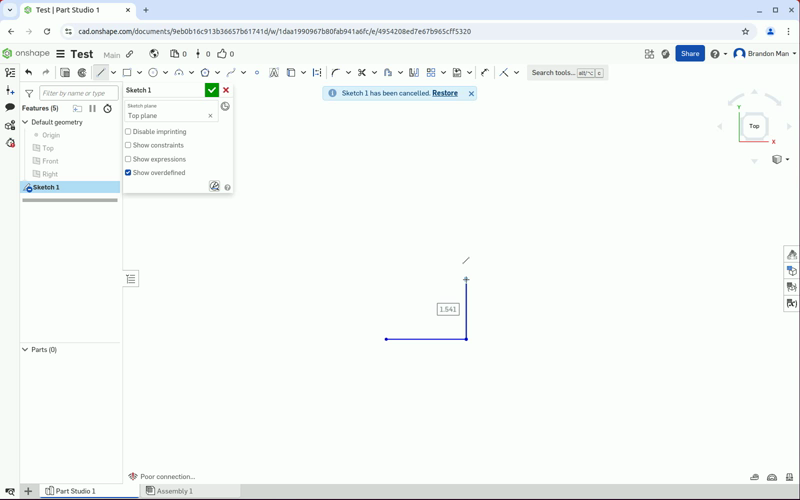
scroll(-6)
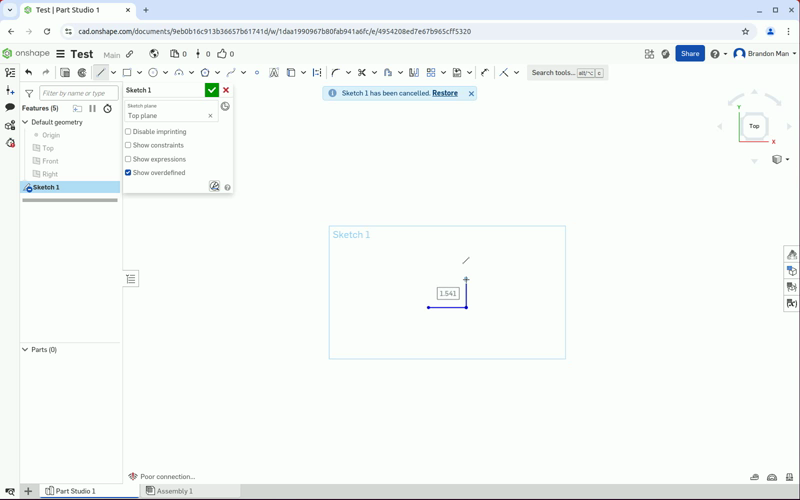
scroll(-6)
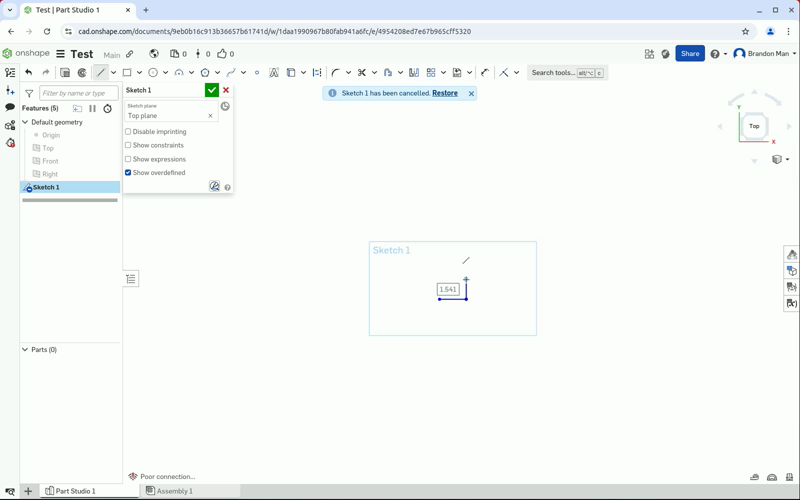
scroll(-6)
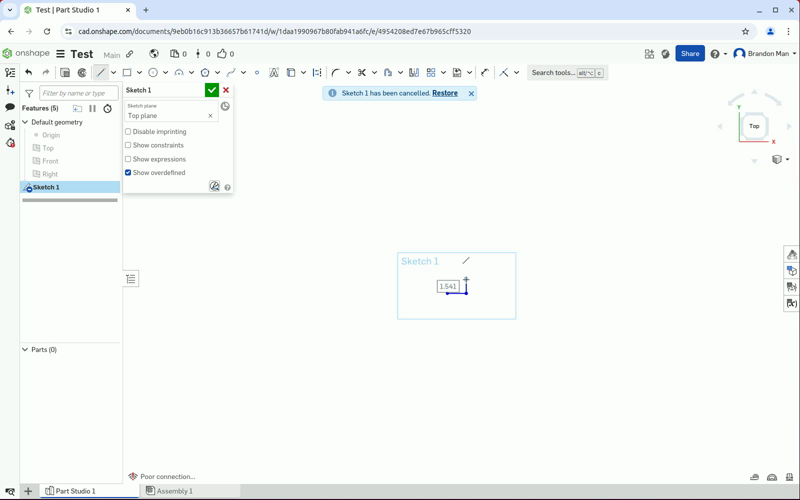
scroll(-6)
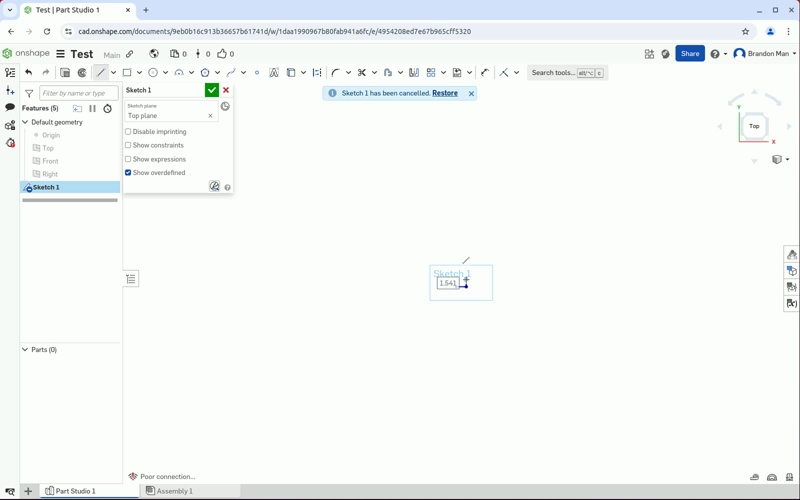
key_up(shift)
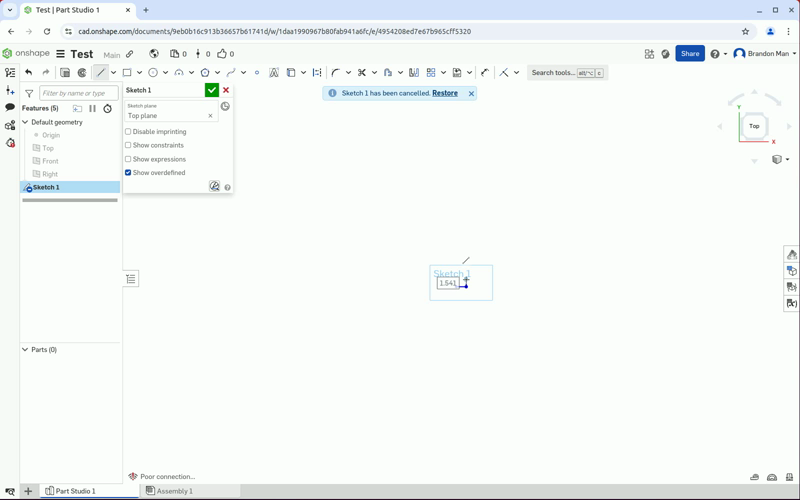
key_down(shift)
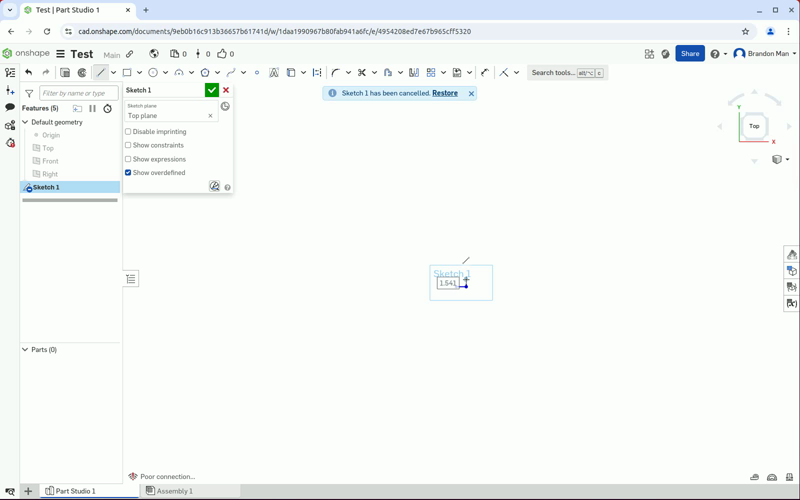
mouse_move(496, 279)
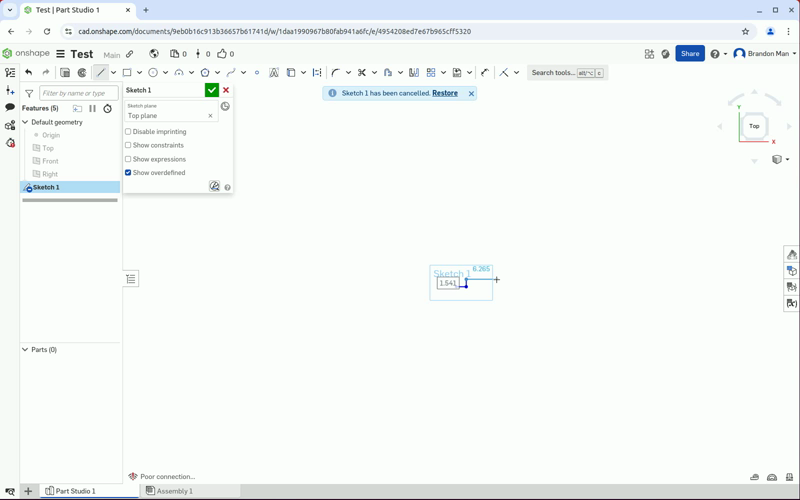
mouse_move(456, 279)
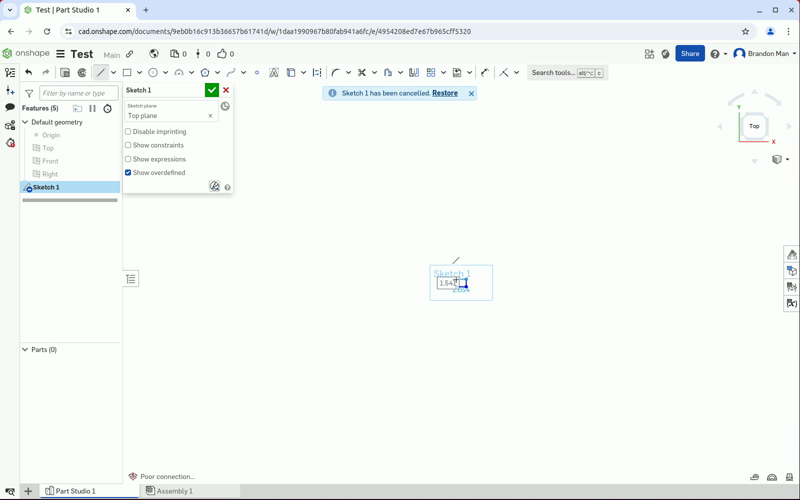
click(456, 279)
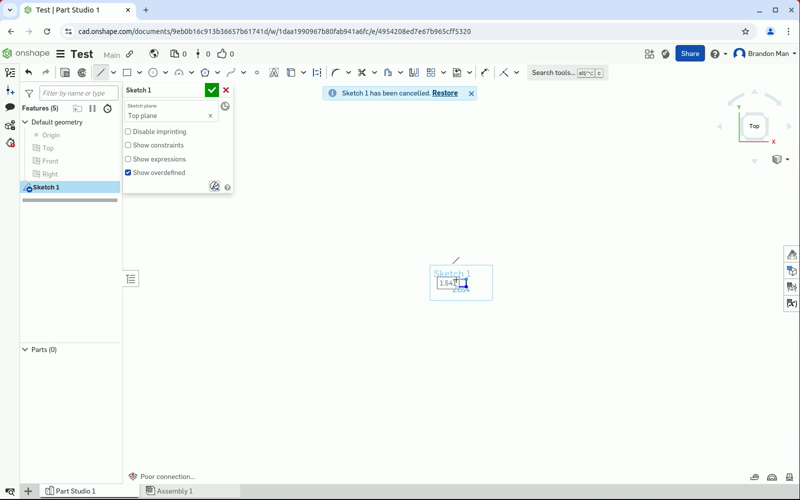
key_up(shift)
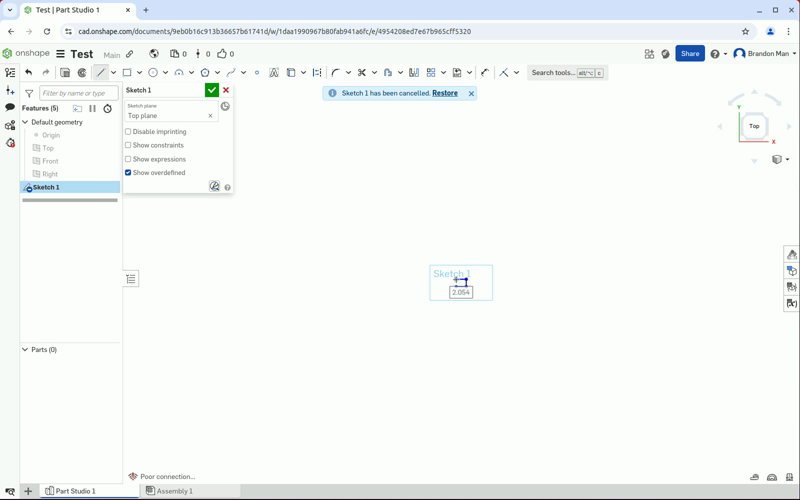
mouse_move(486, 279)
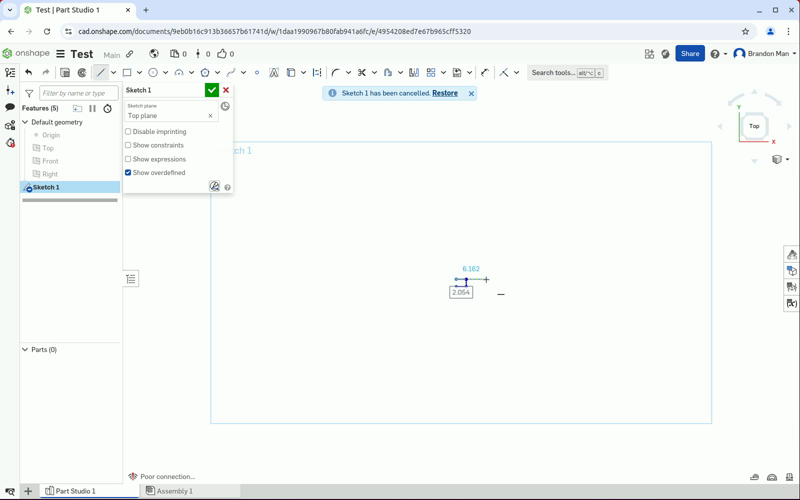
key_down(shift)
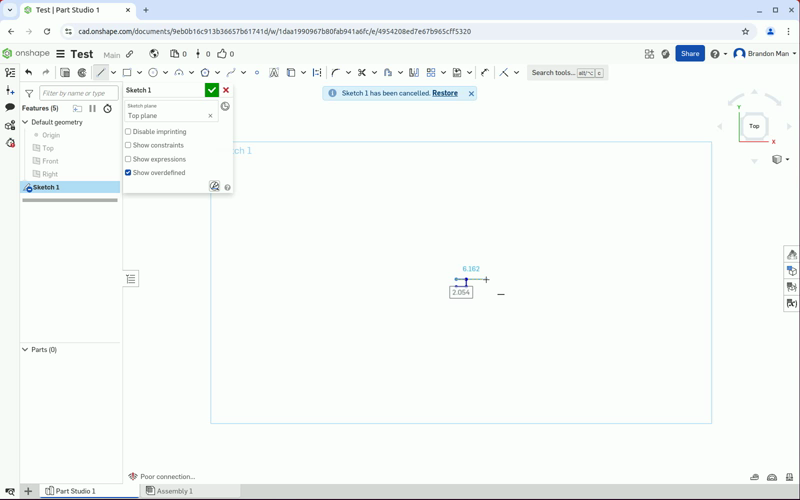
mouse_move(456, 286)
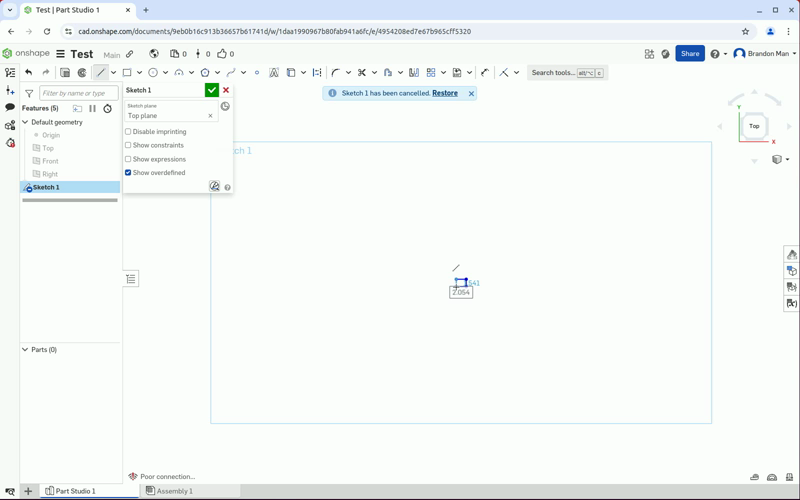
scroll(6)
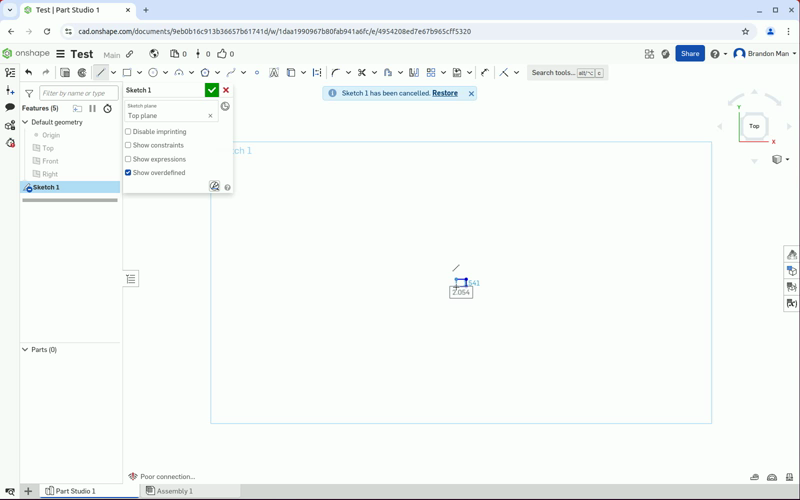
scroll(6)
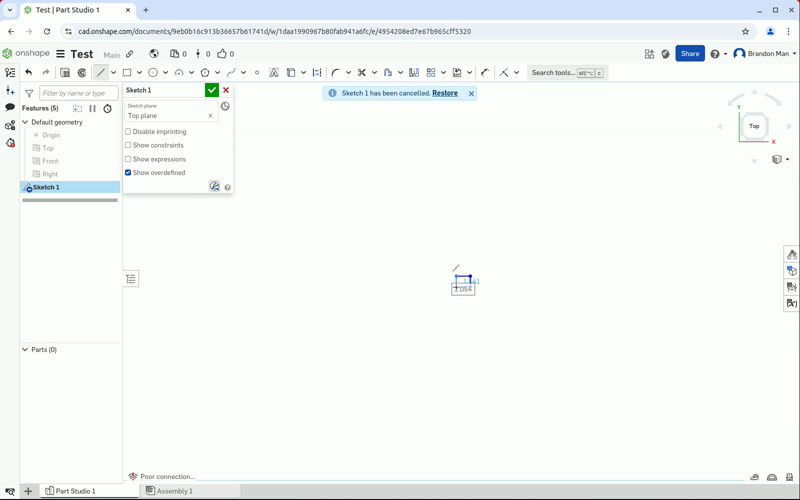
scroll(6)
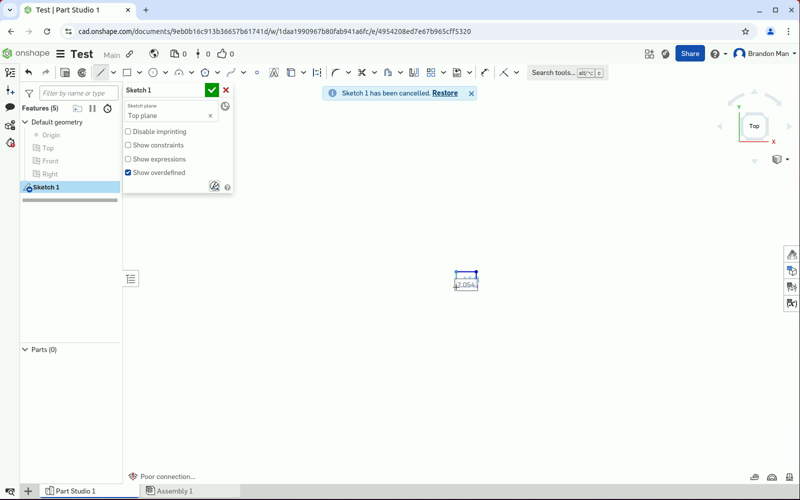
scroll(6)
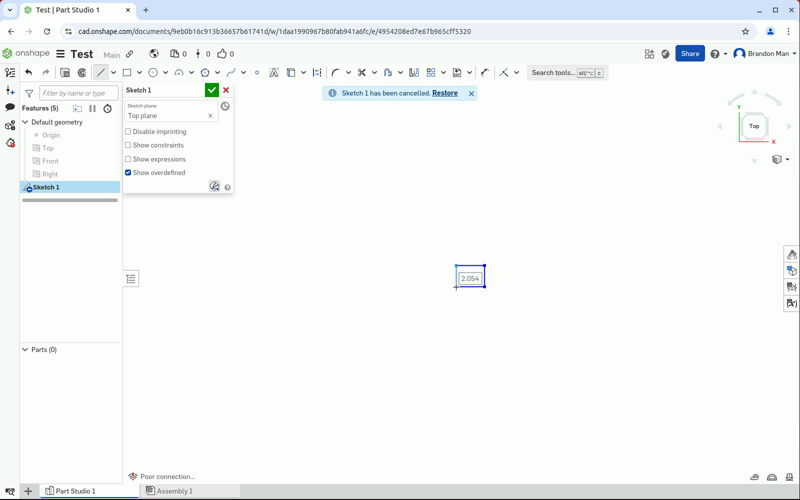
scroll(6)
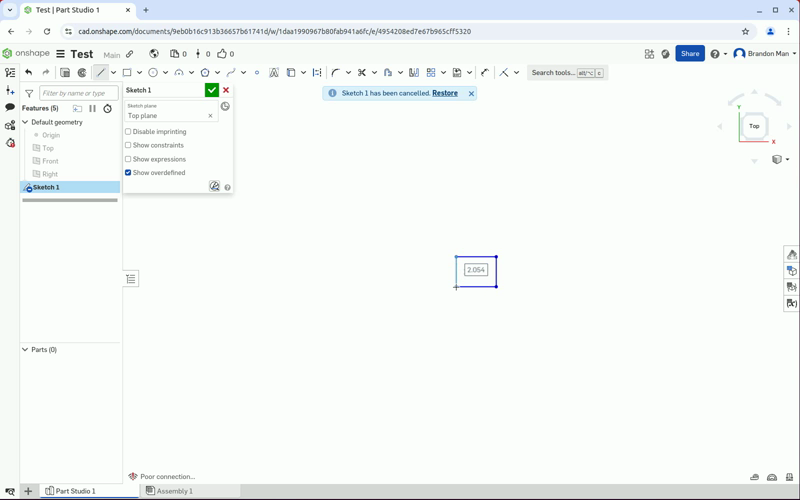
scroll(6)
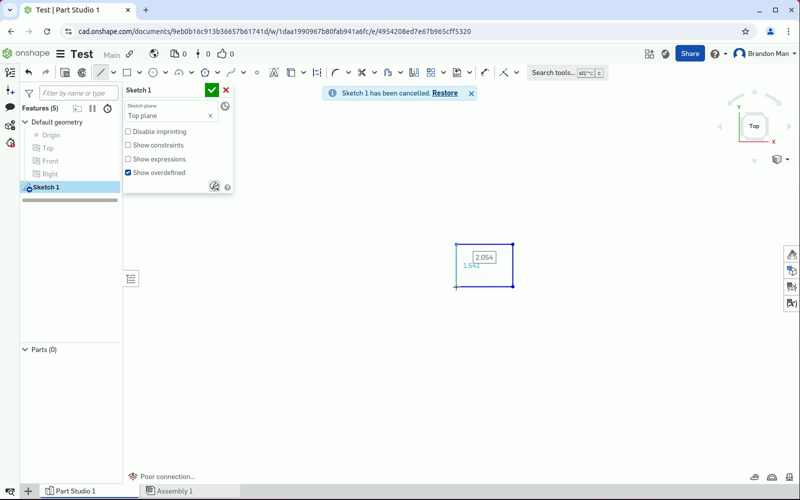
scroll(6)
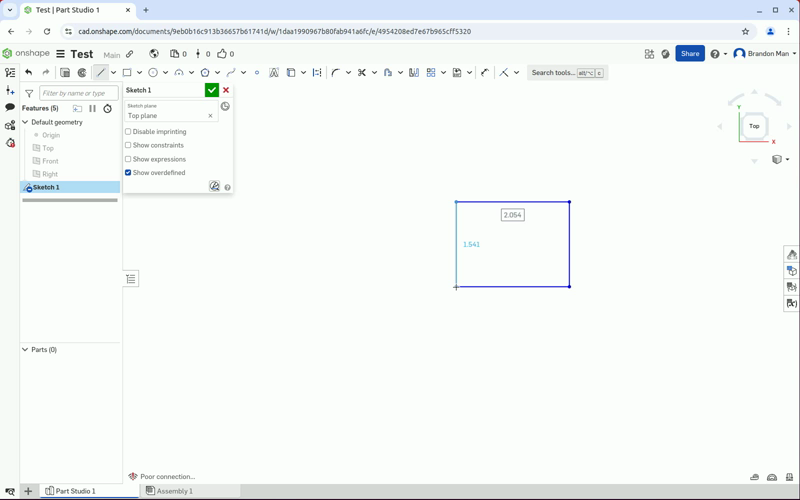
key_up(shift)
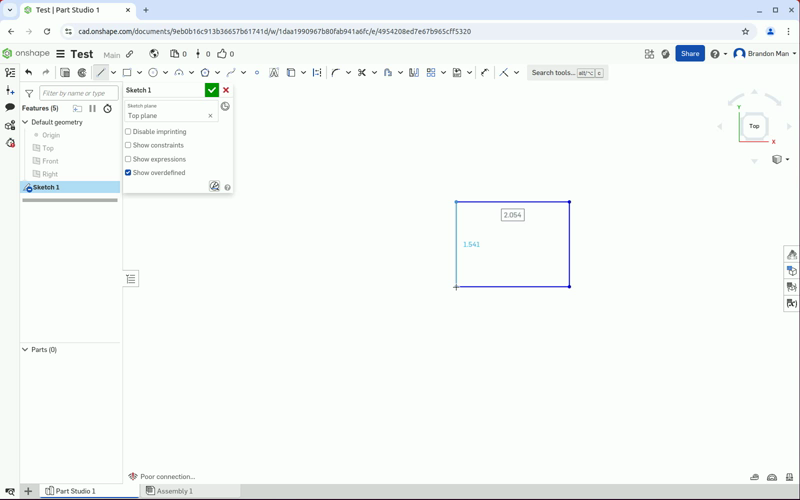
click(456, 286)
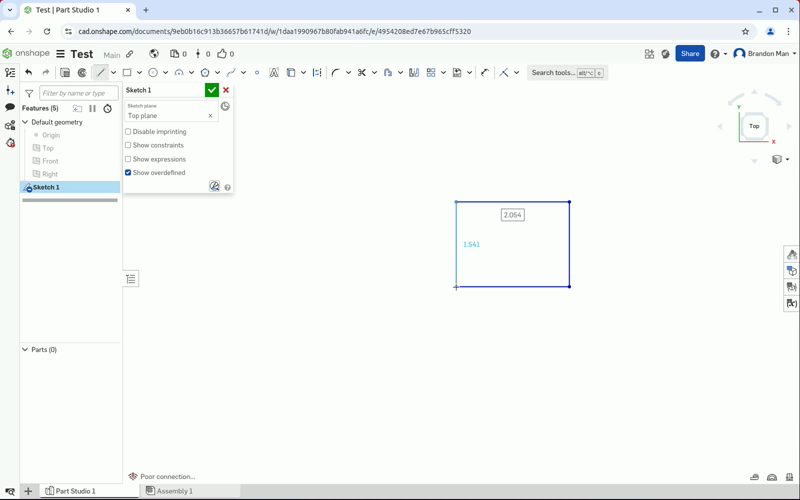
scroll(-6)
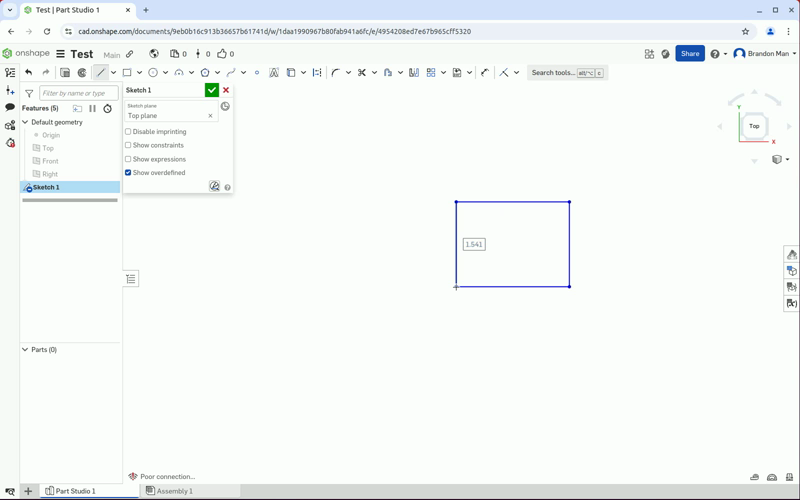
scroll(-6)
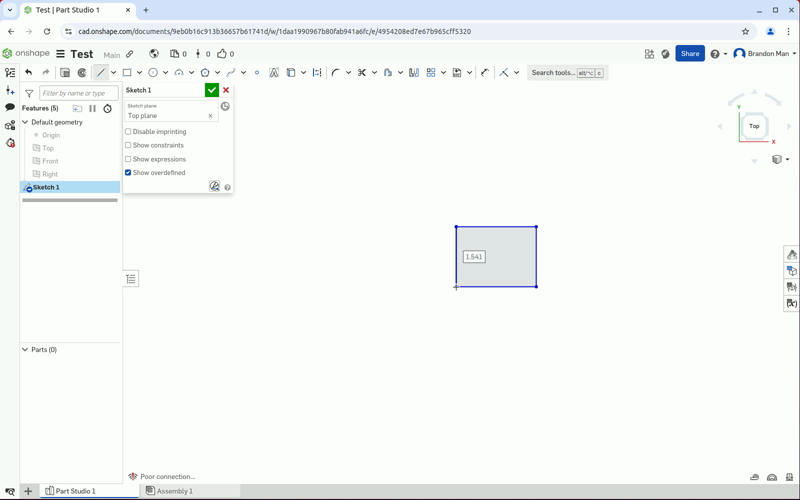
scroll(-6)
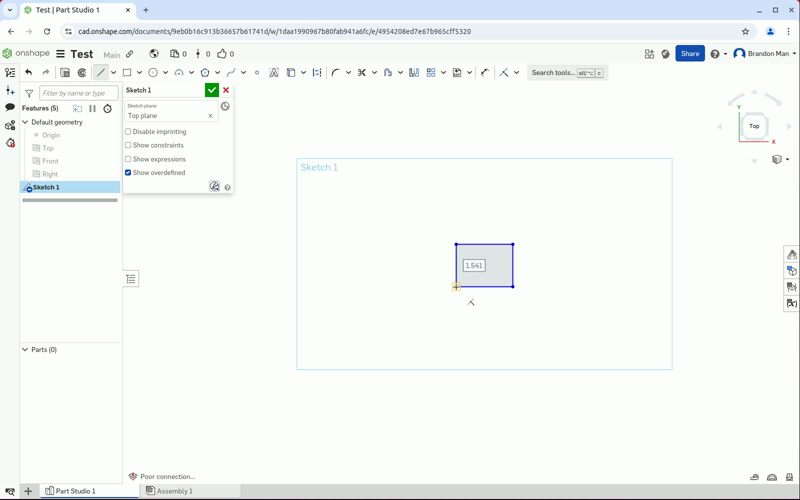
scroll(-6)
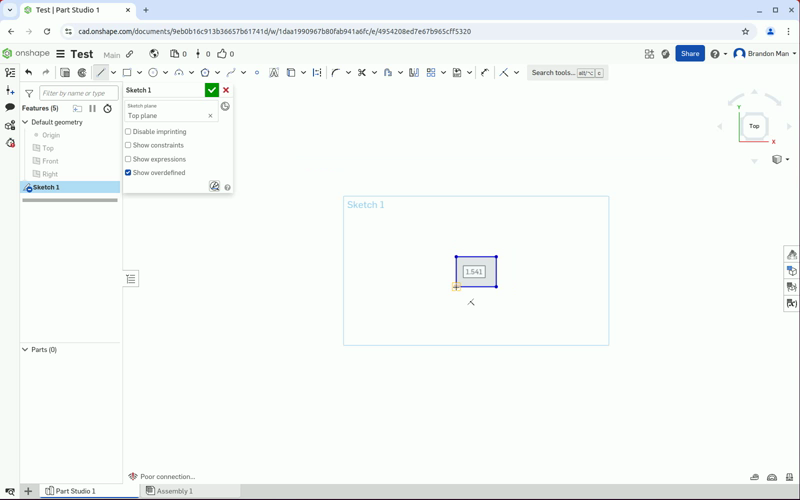
scroll(-6)
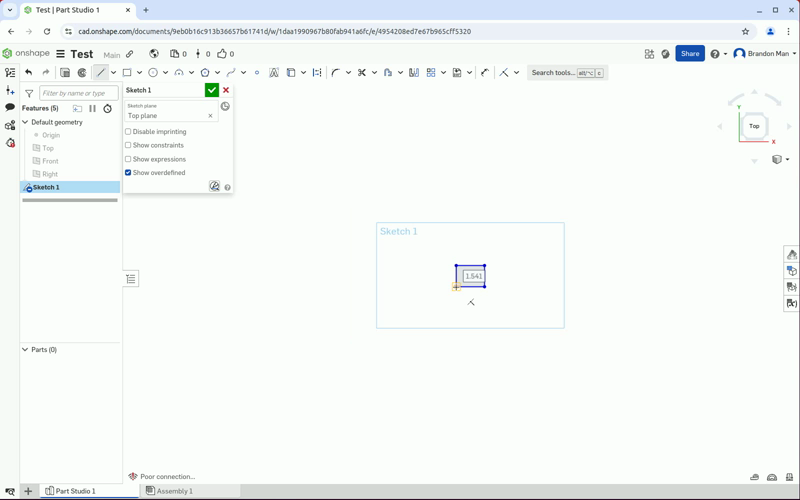
scroll(-6)
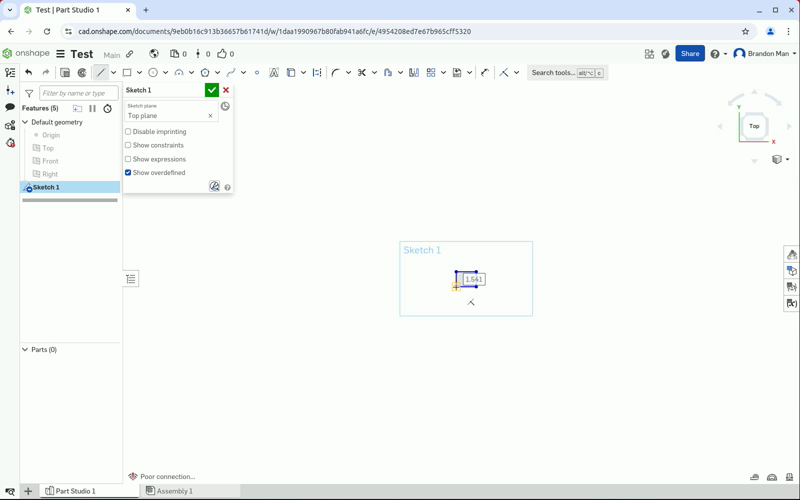
scroll(-6)
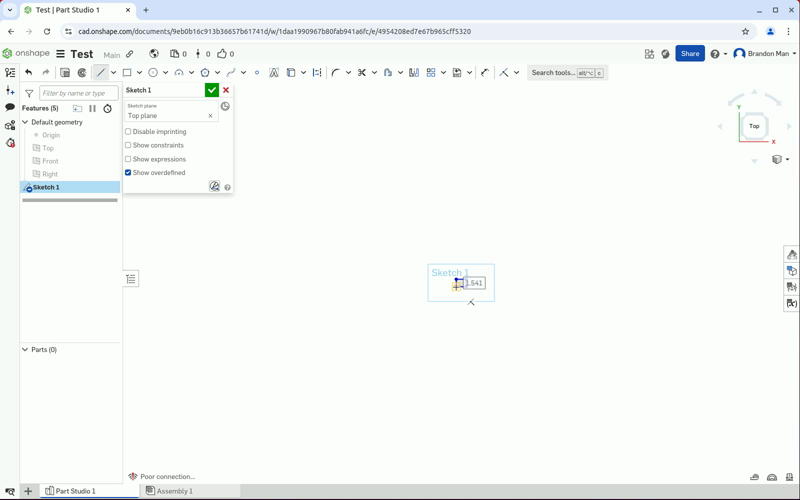
key(esc)
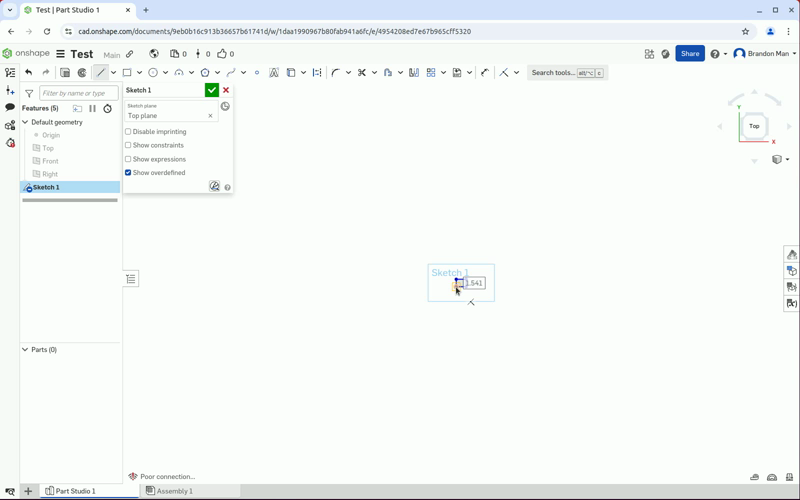
key(l)
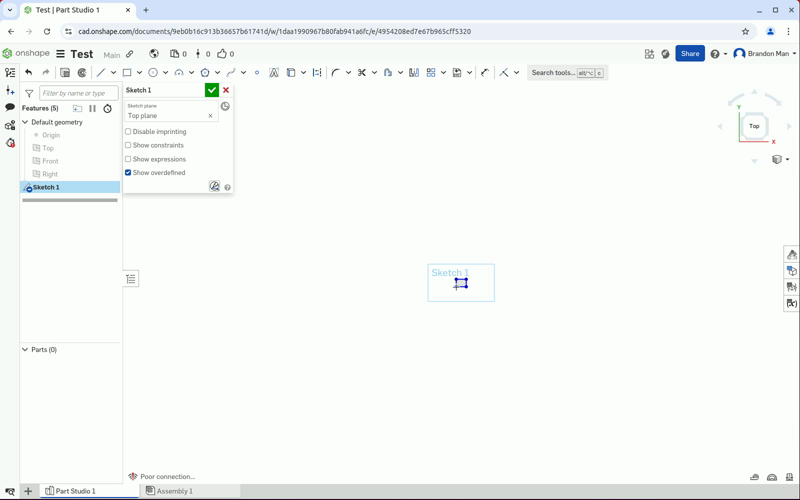
key_down(shift)
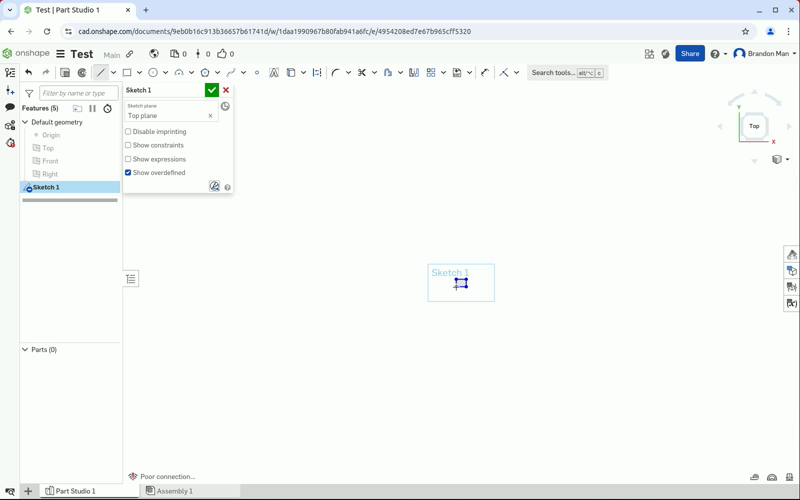
mouse_move(456, 285)
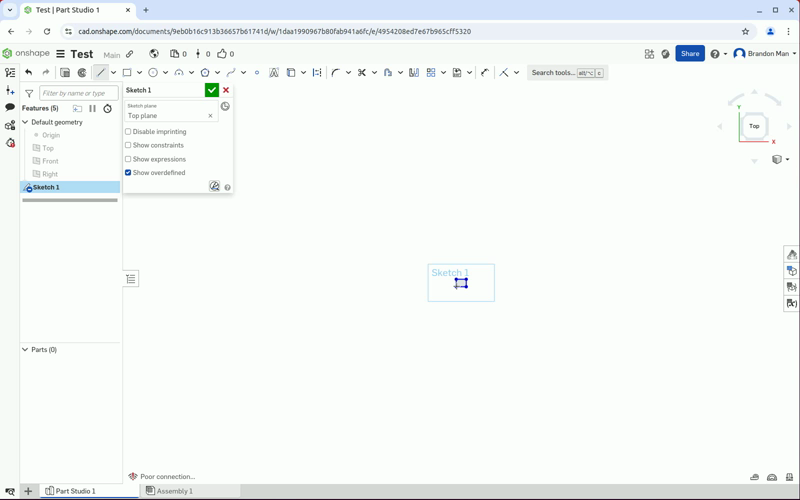
scroll(6)
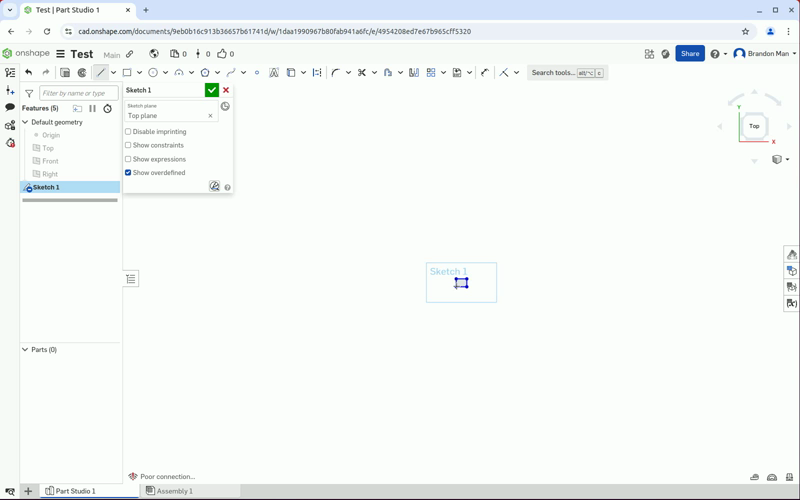
scroll(6)
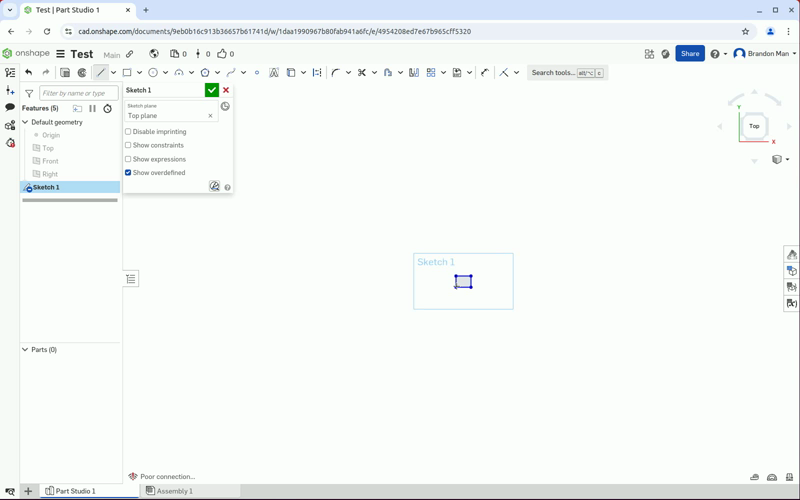
scroll(6)
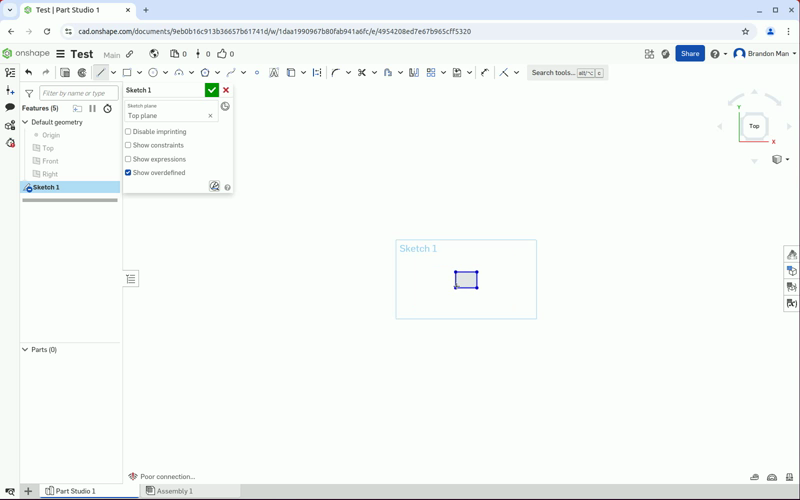
scroll(6)
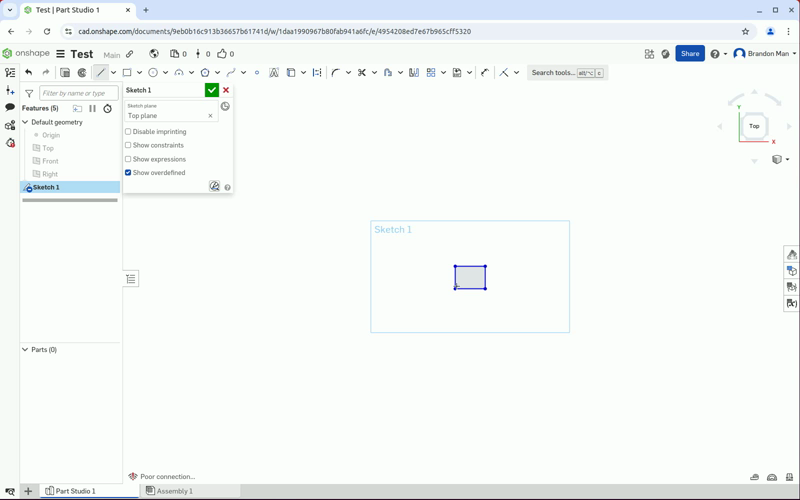
scroll(6)
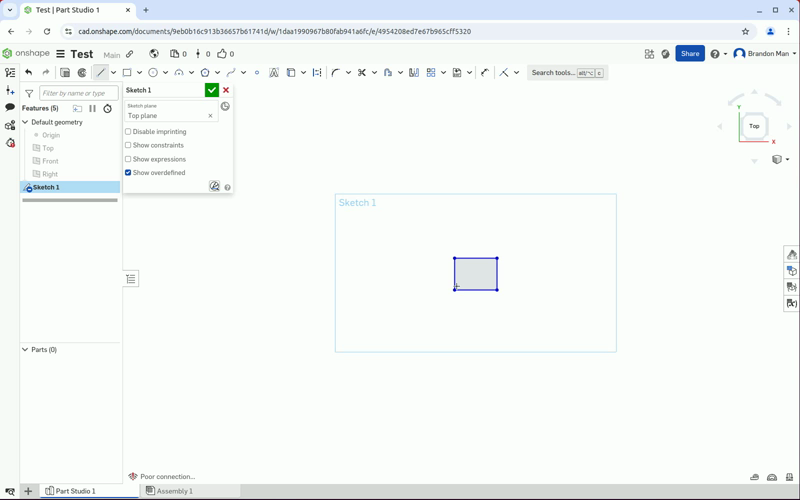
scroll(6)
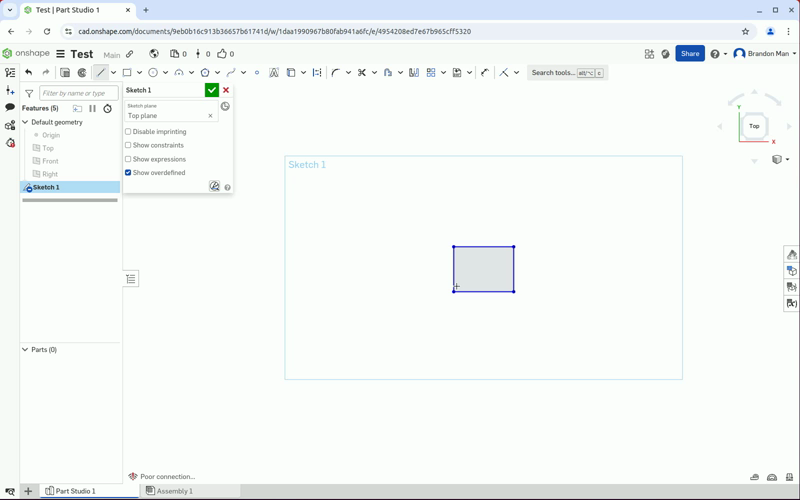
scroll(6)
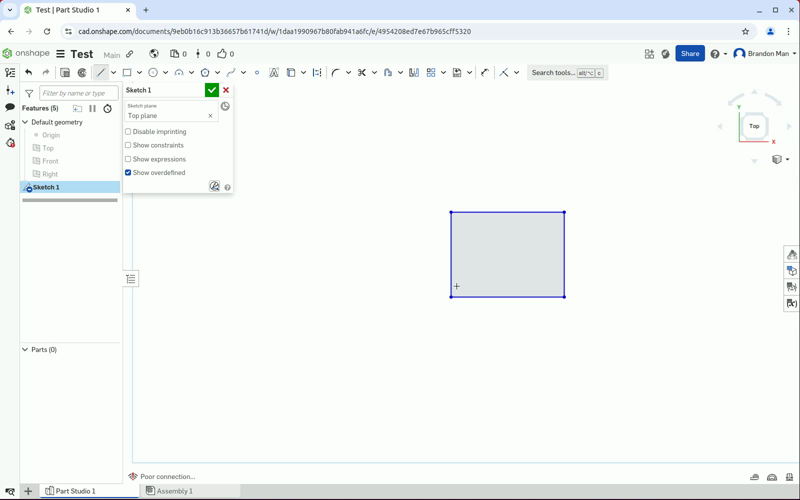
click(456, 285)
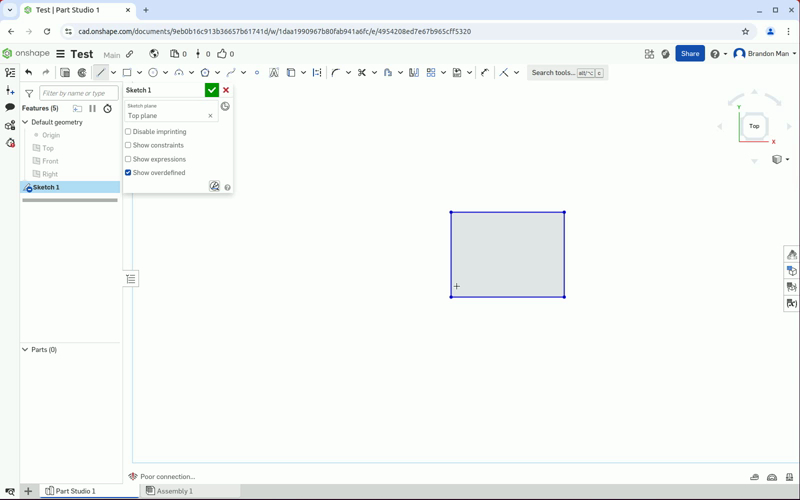
scroll(-6)
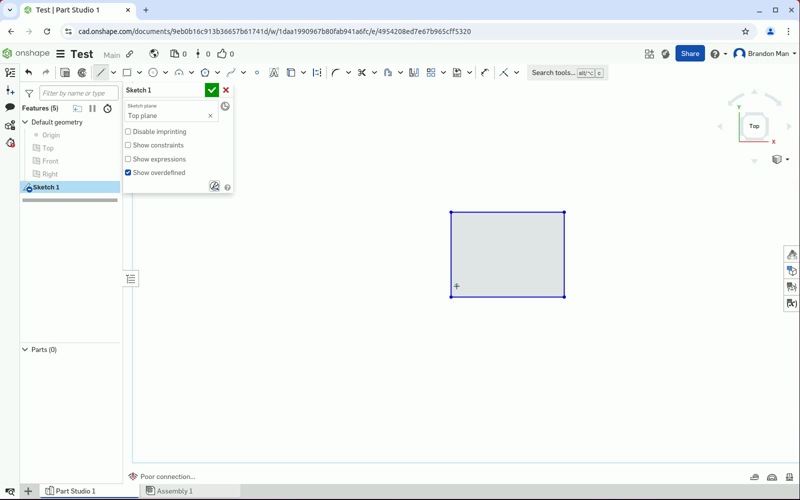
scroll(-6)
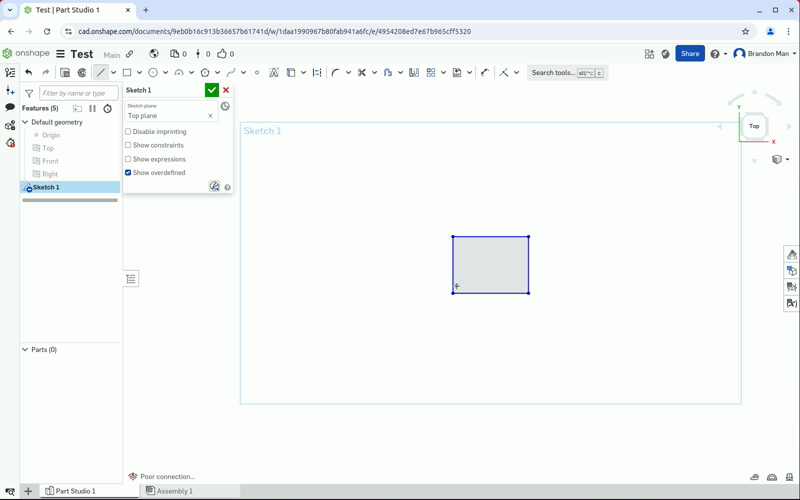
scroll(-6)
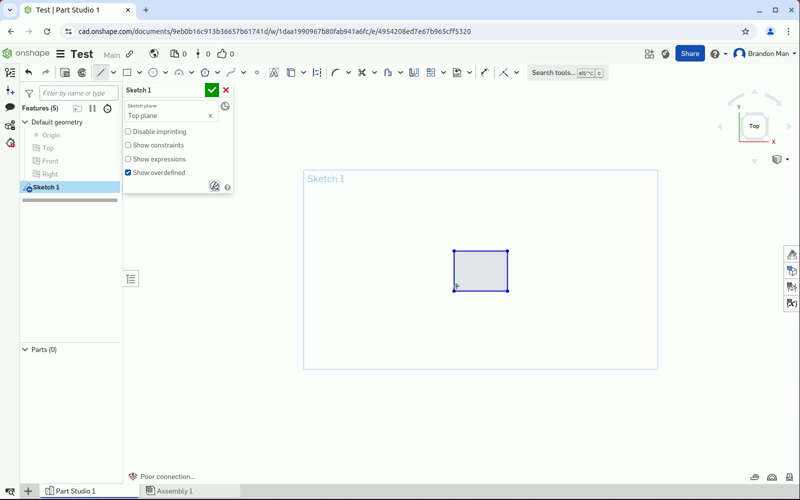
scroll(-6)
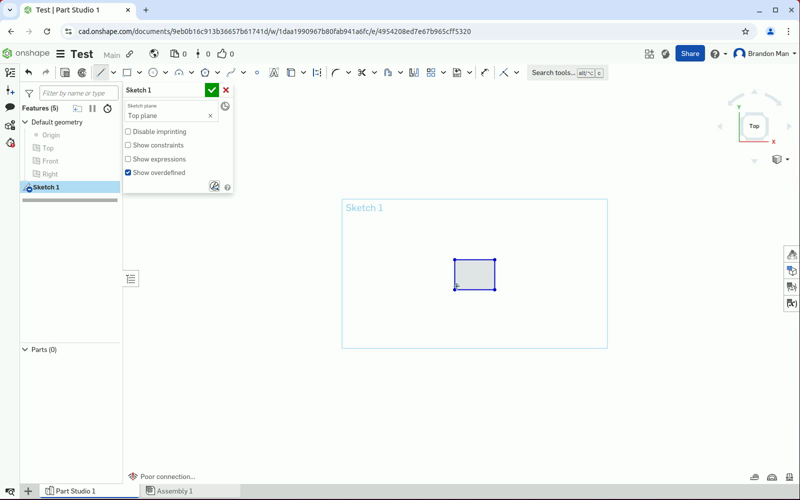
scroll(-6)
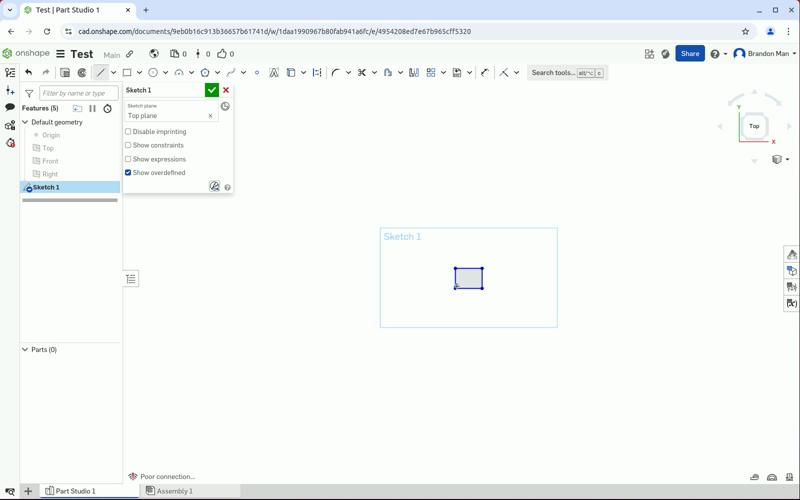
scroll(-6)
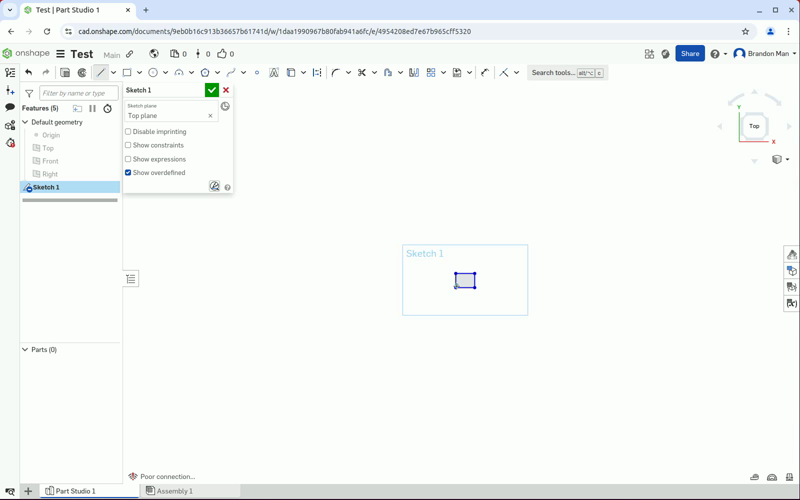
scroll(-6)
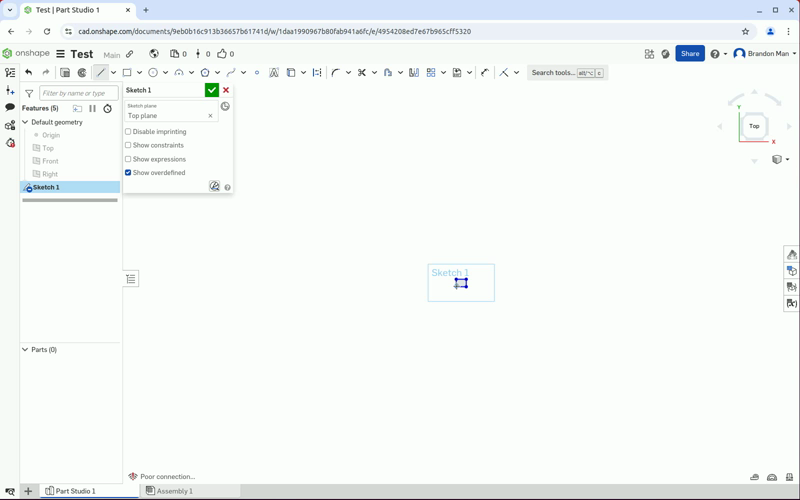
key_up(shift)
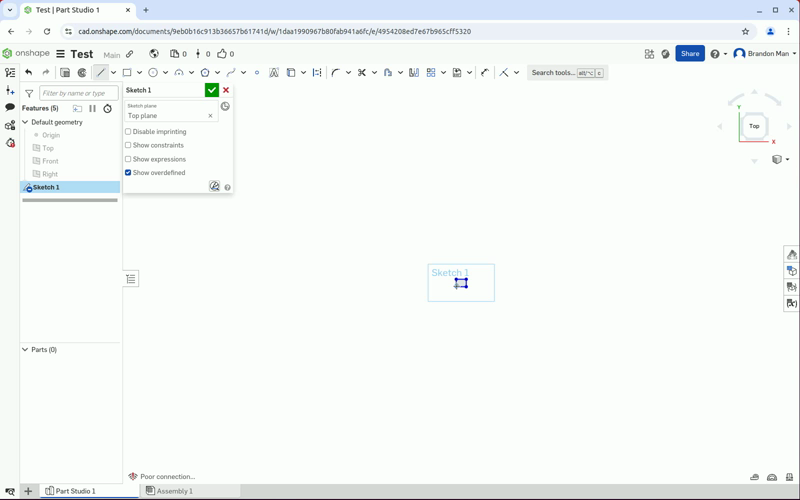
key_down(shift)
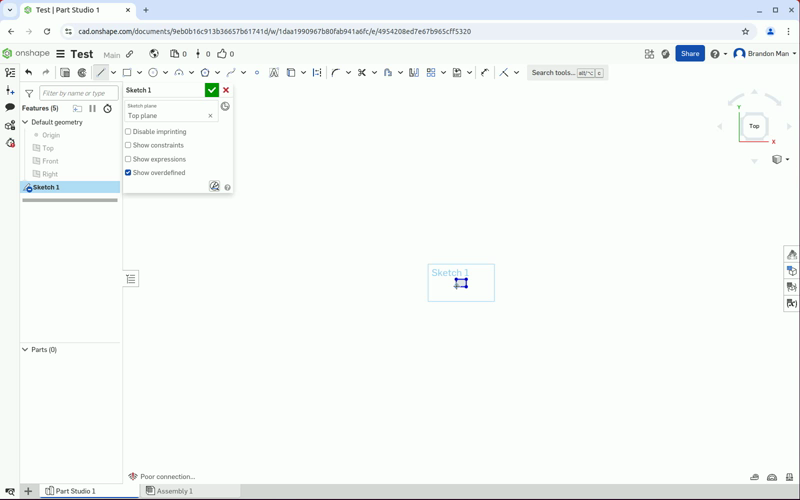
mouse_move(486, 285)
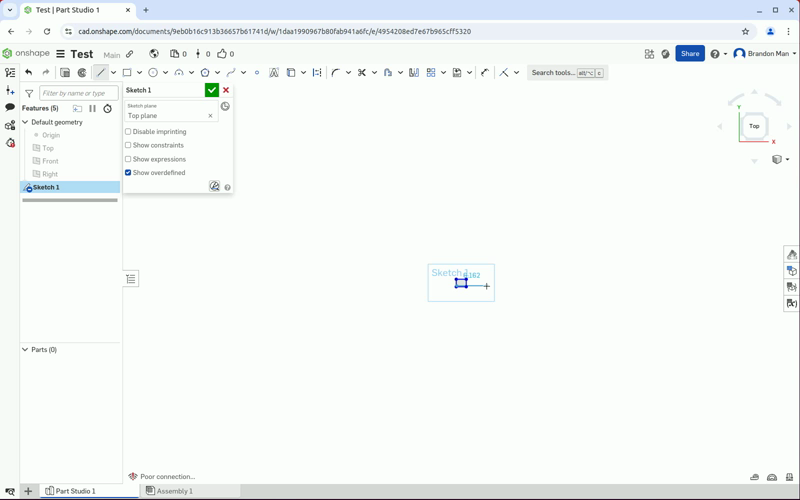
mouse_move(465, 285)
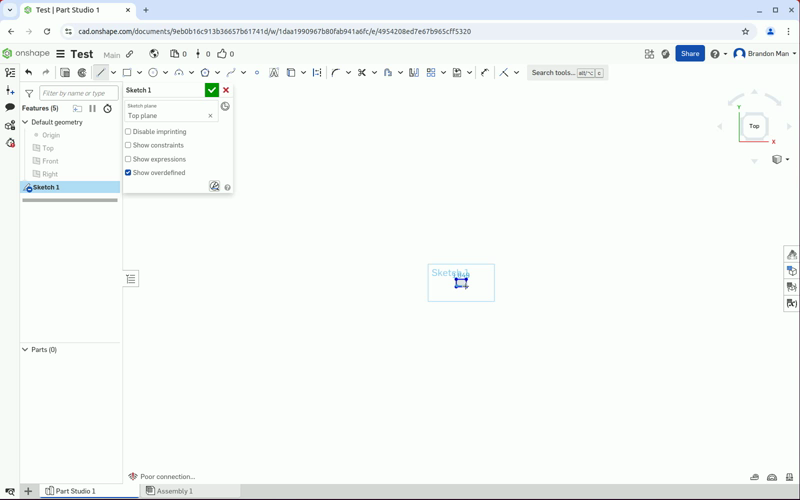
scroll(6)
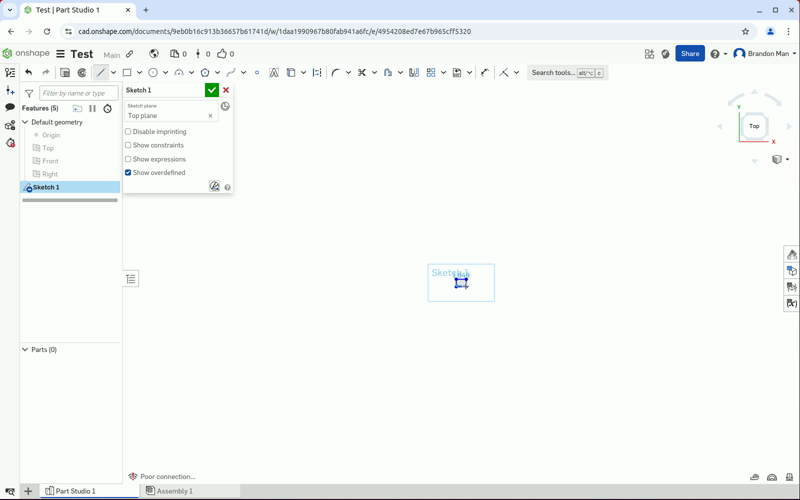
scroll(6)
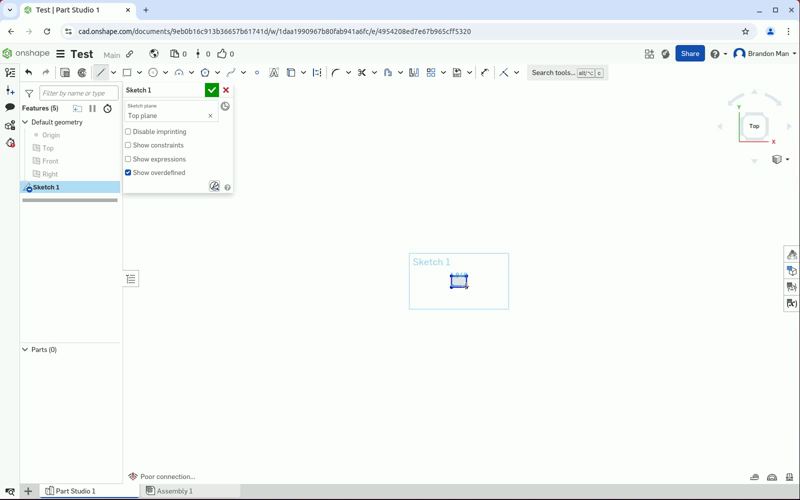
scroll(6)
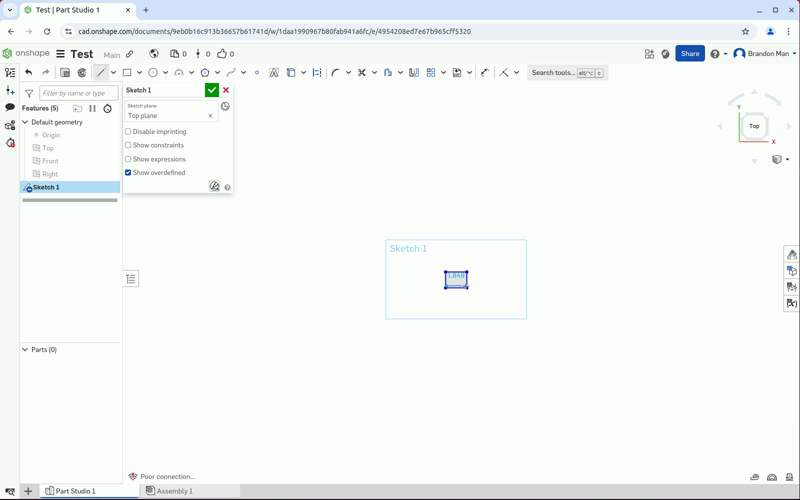
scroll(6)
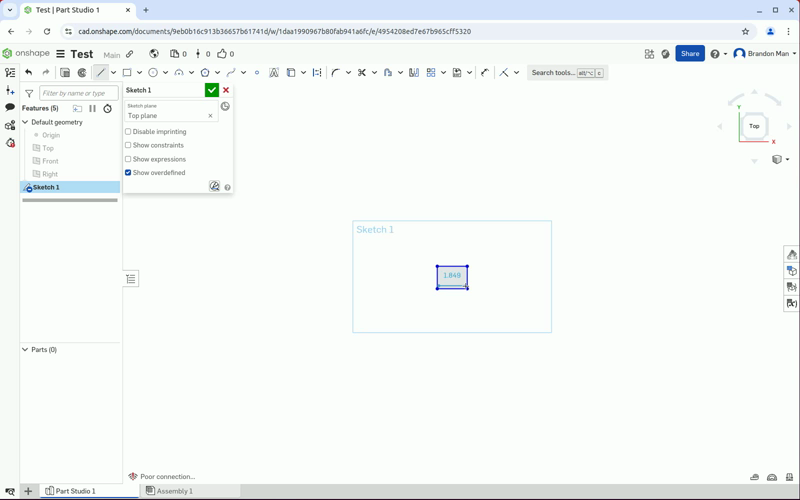
scroll(6)
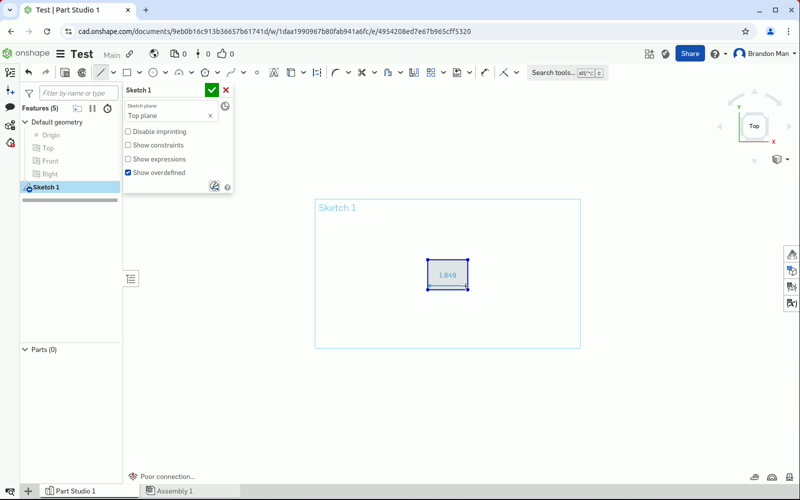
scroll(6)
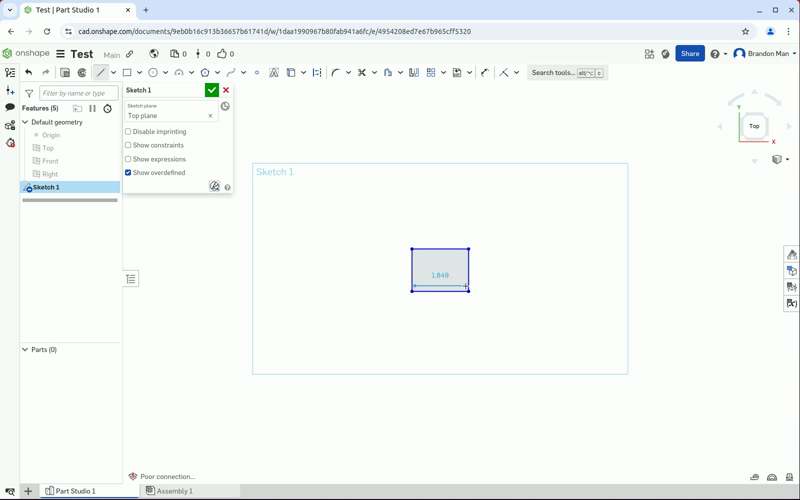
scroll(6)
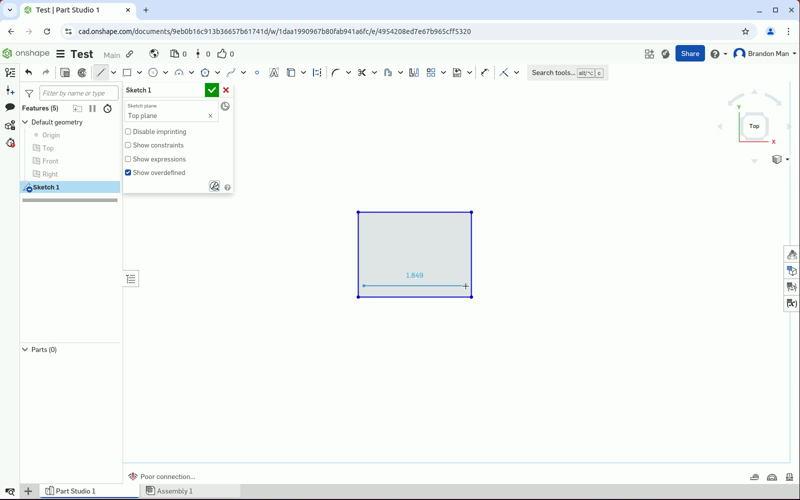
click(465, 285)
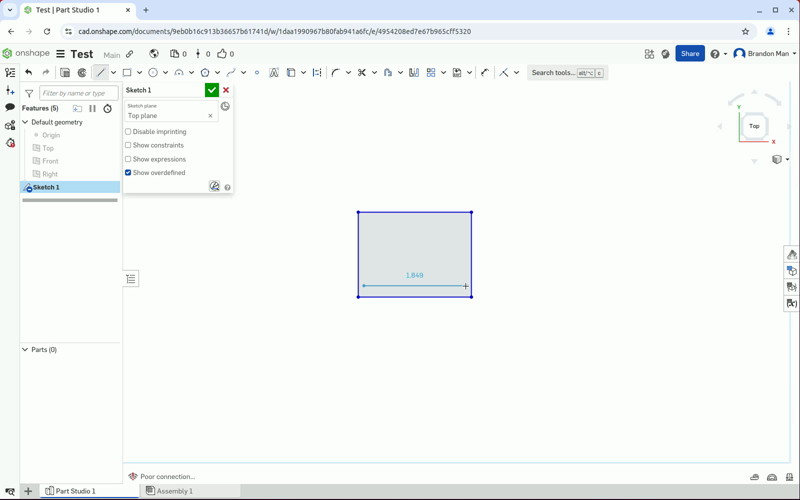
scroll(-6)
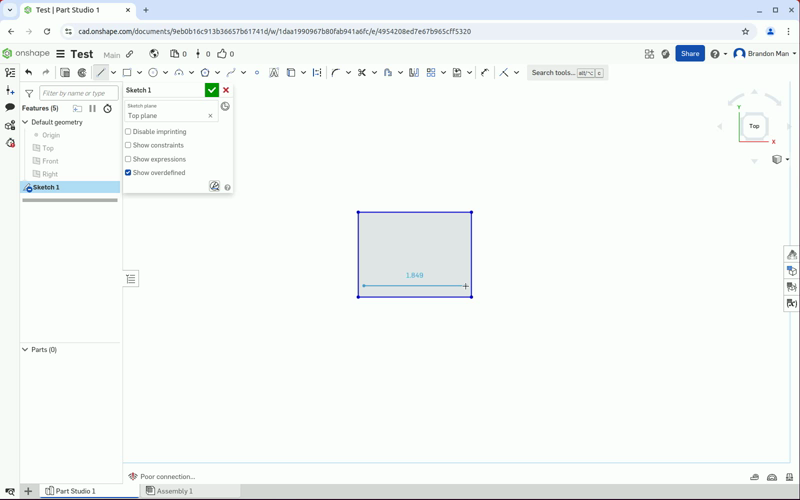
scroll(-6)
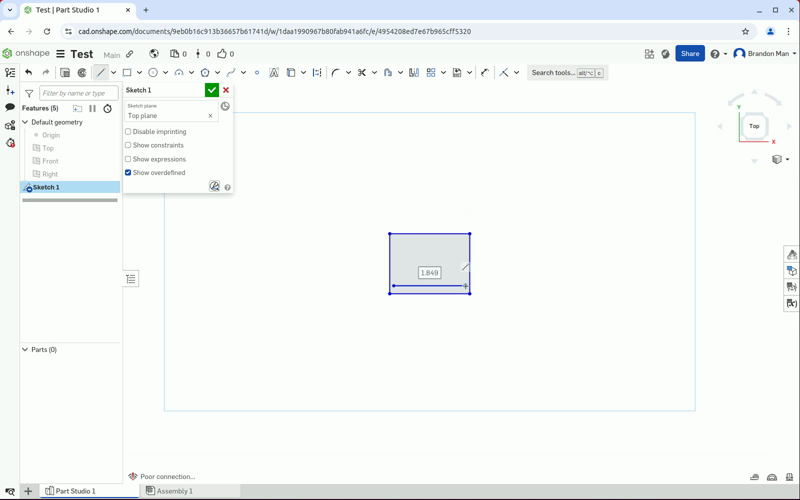
scroll(-6)
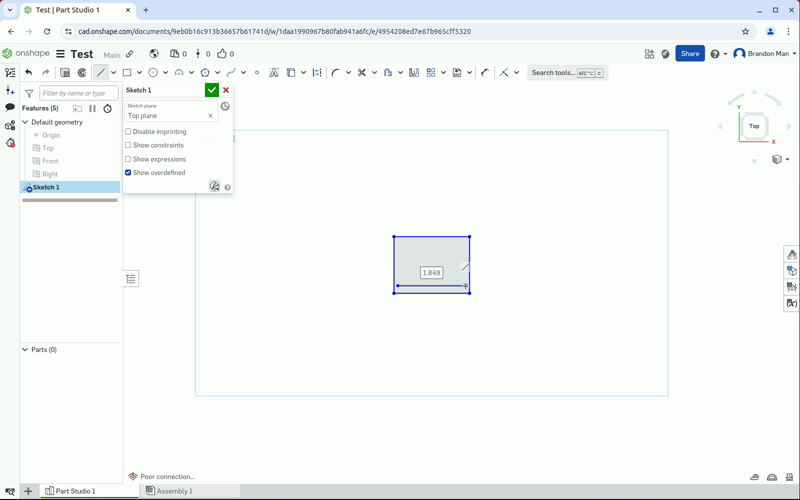
scroll(-6)
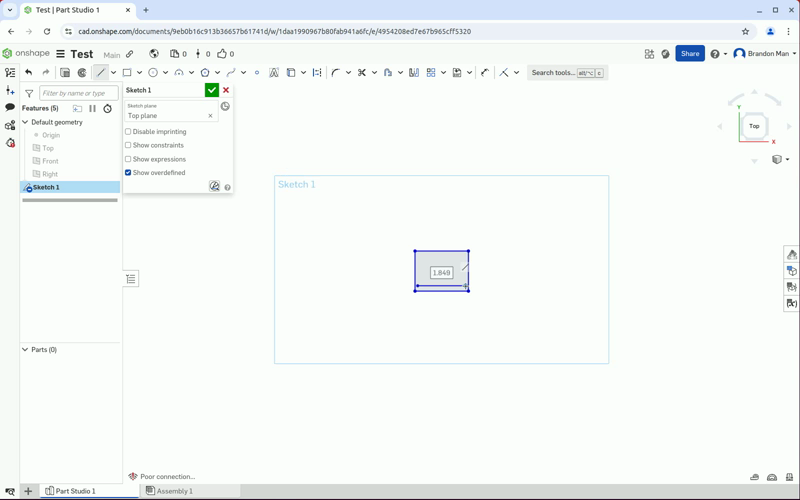
scroll(-6)
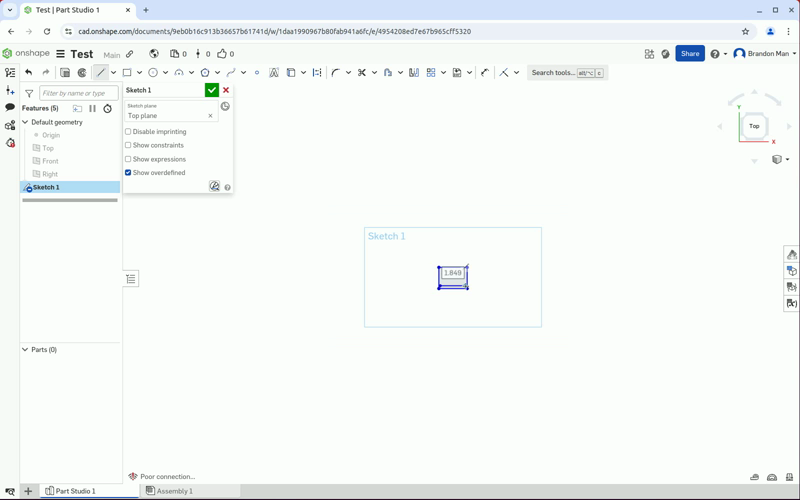
scroll(-6)
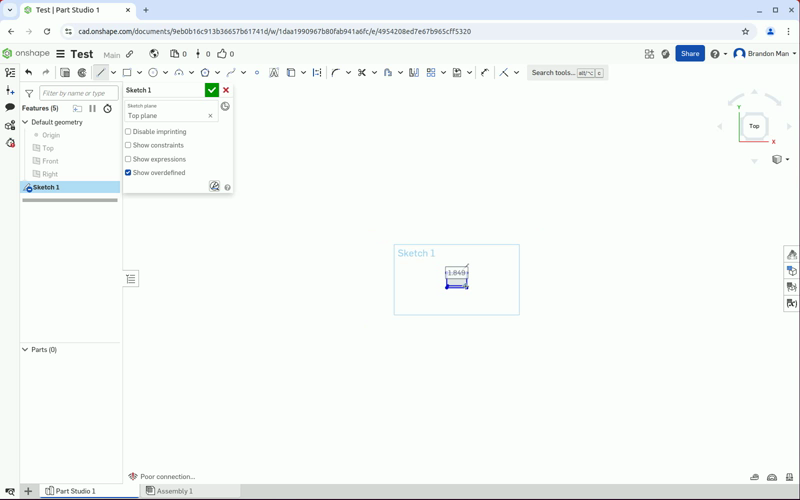
scroll(-6)
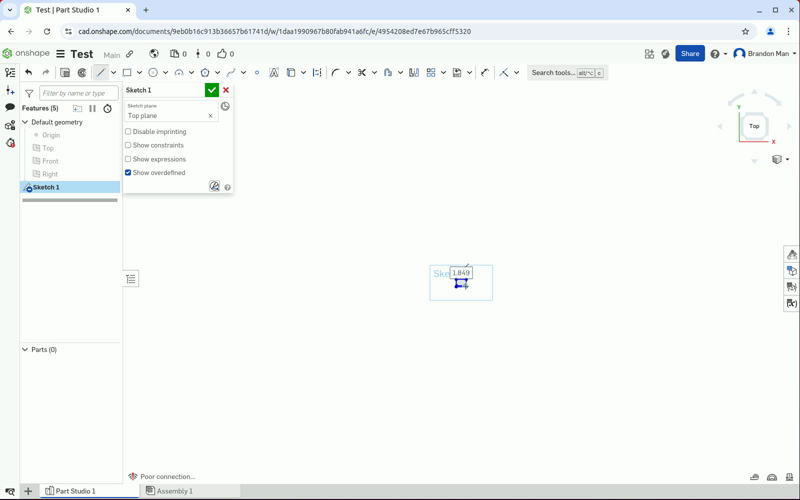
key_up(shift)
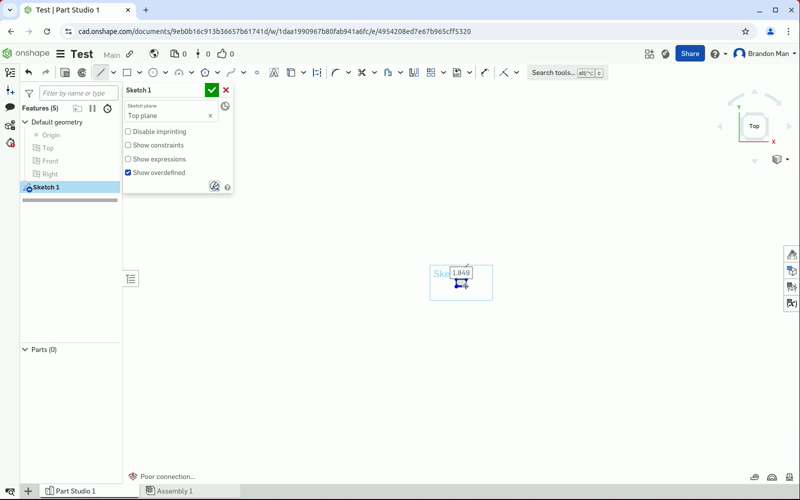
key_down(shift)
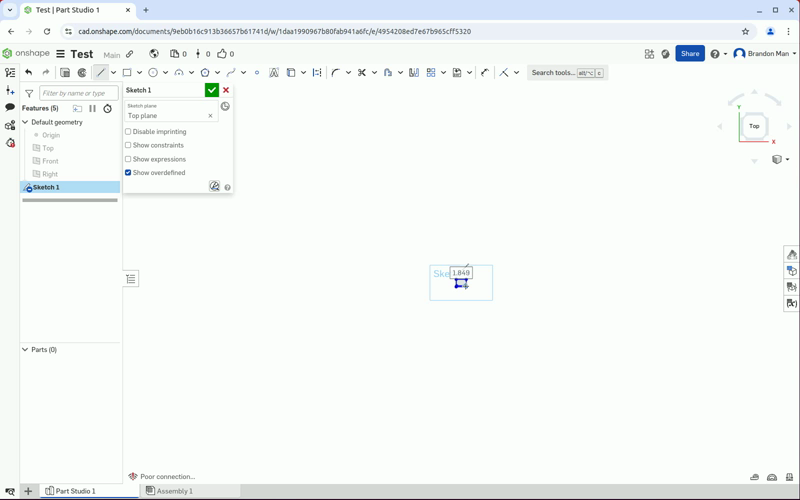
mouse_move(495, 285)
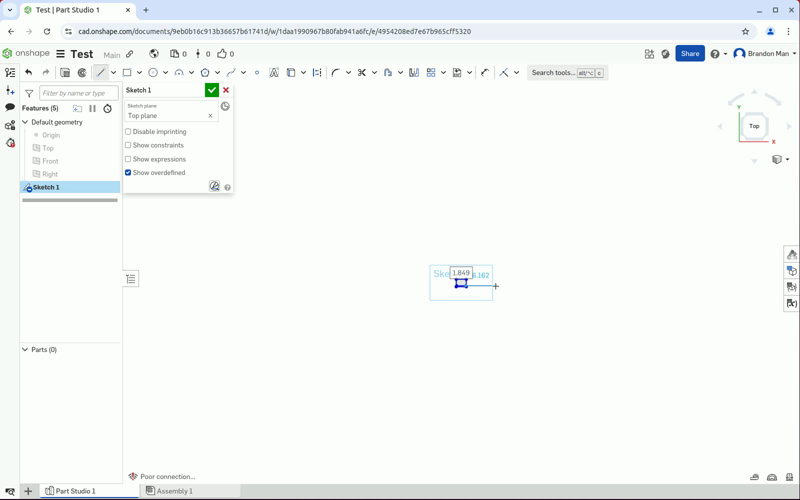
mouse_move(465, 279)
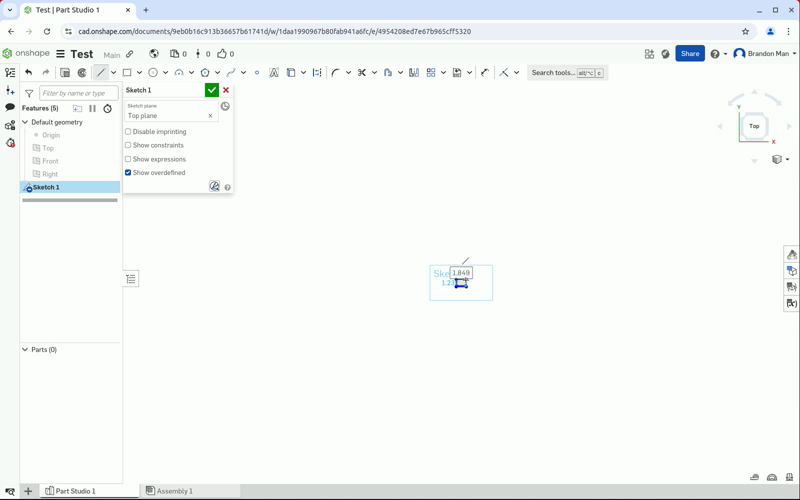
scroll(6)
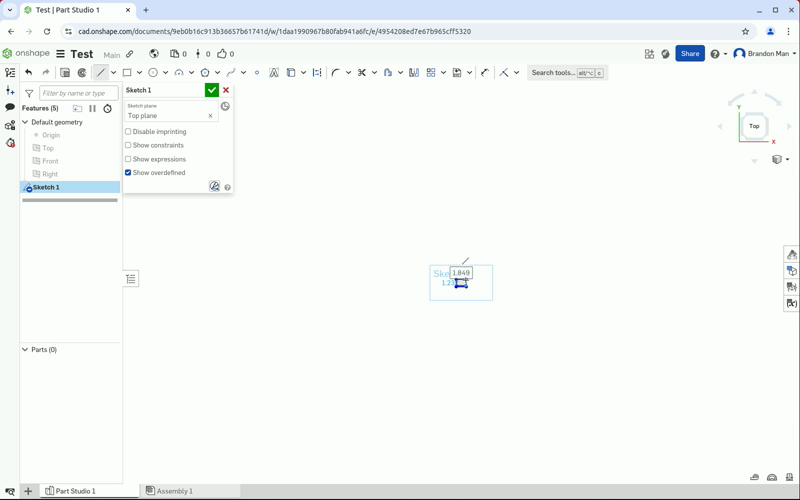
scroll(6)
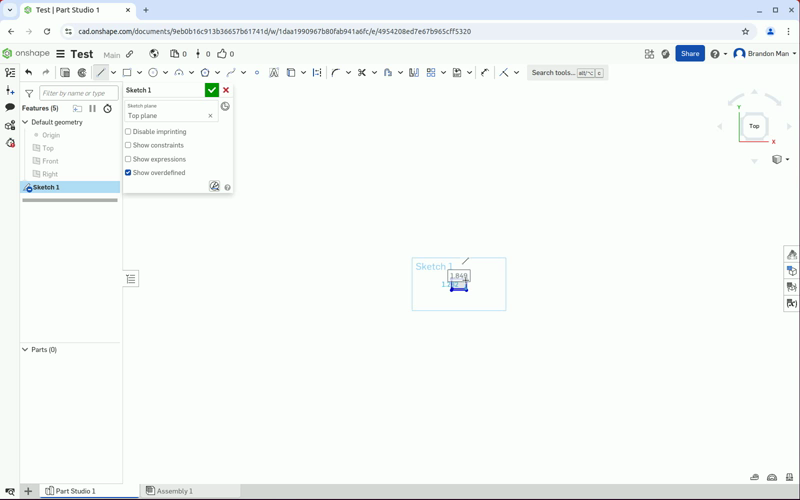
scroll(6)
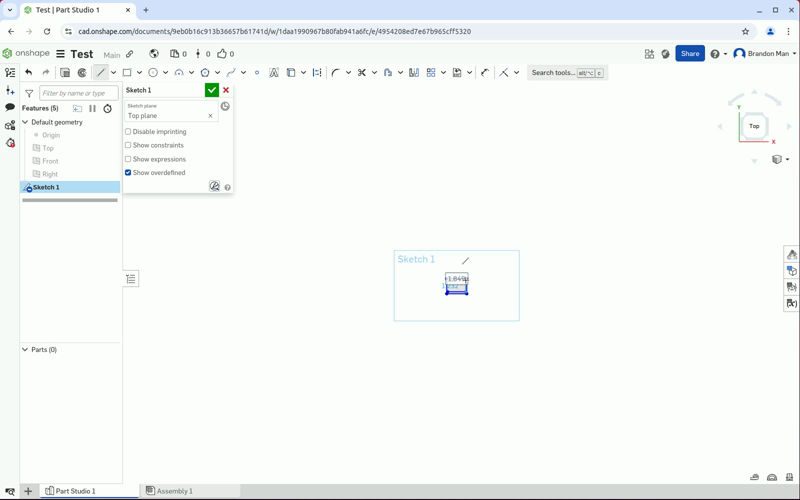
scroll(6)
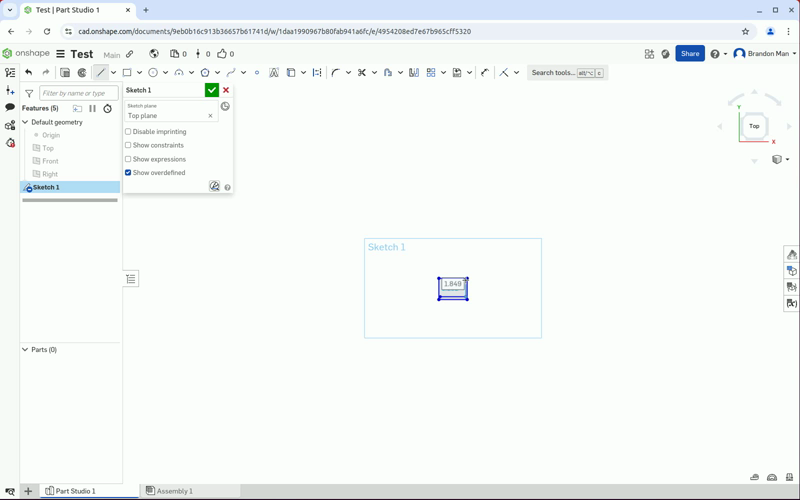
scroll(6)
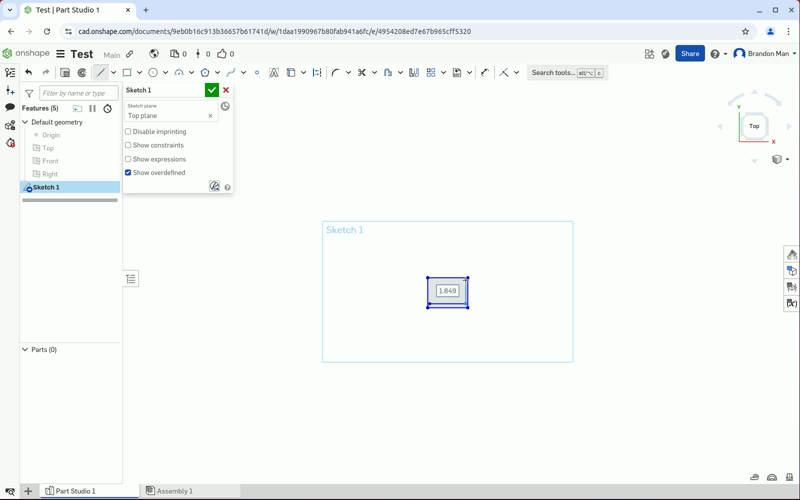
scroll(6)
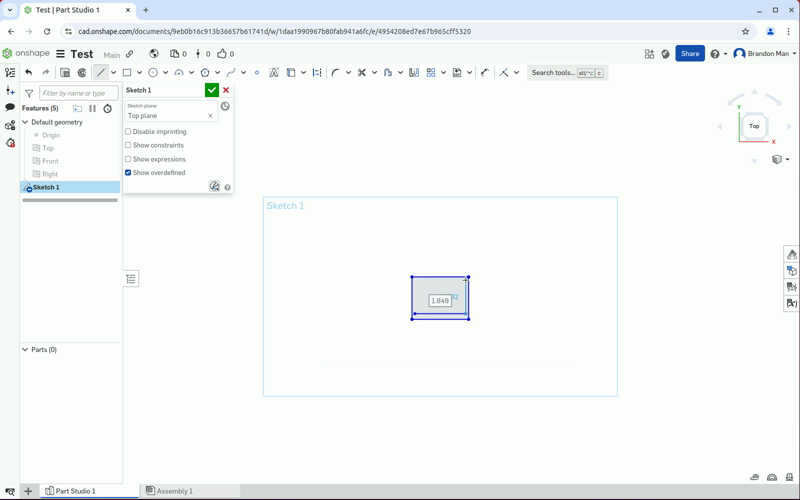
scroll(6)
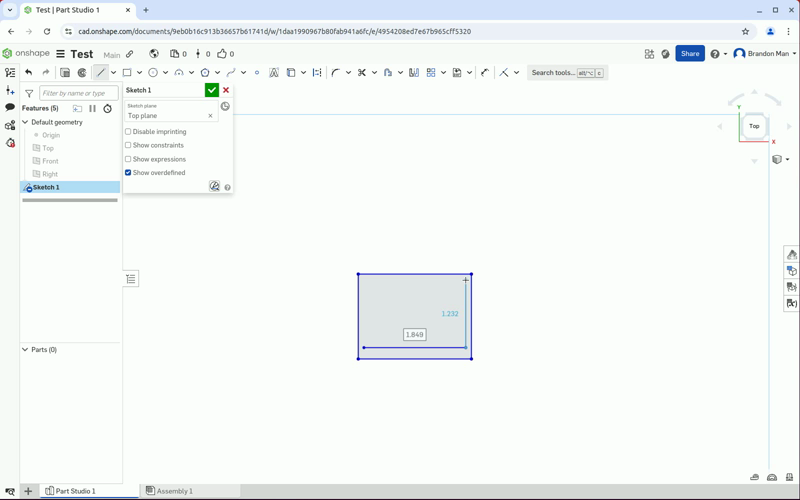
click(465, 279)
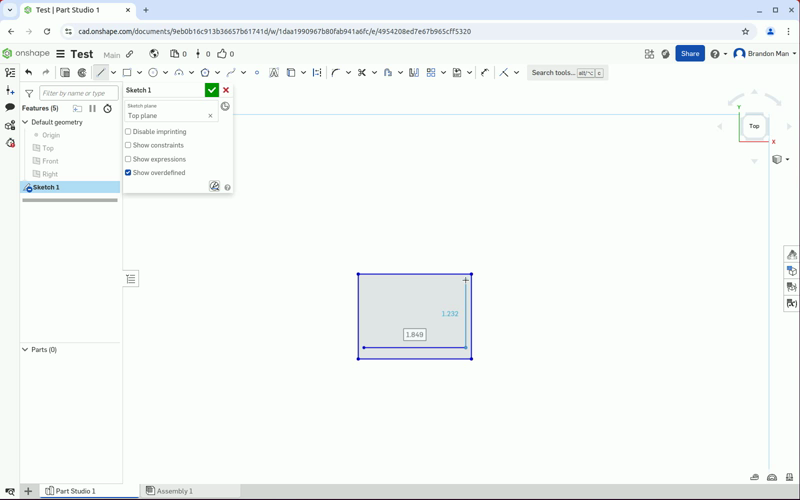
scroll(-6)
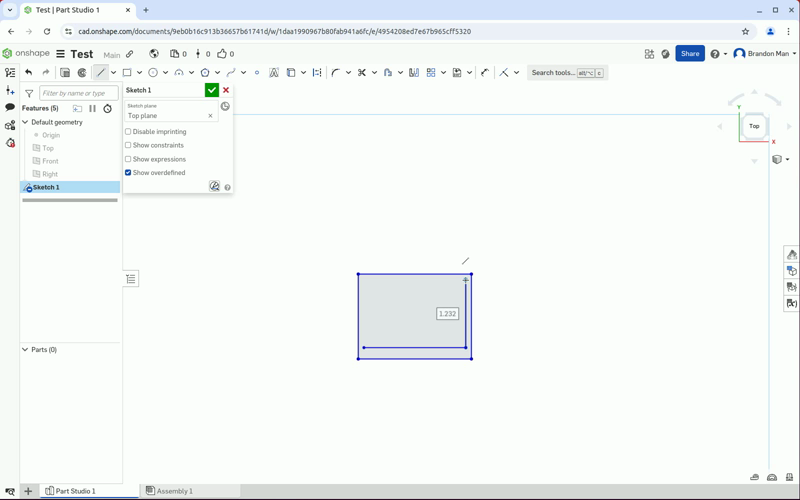
scroll(-6)
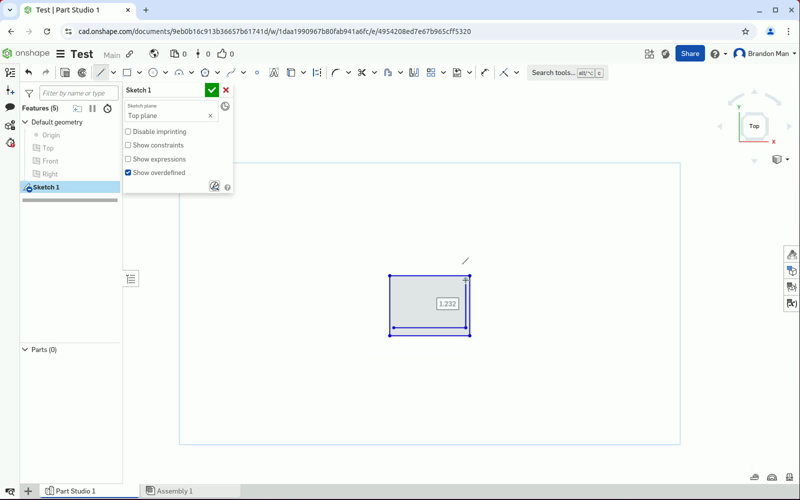
scroll(-6)
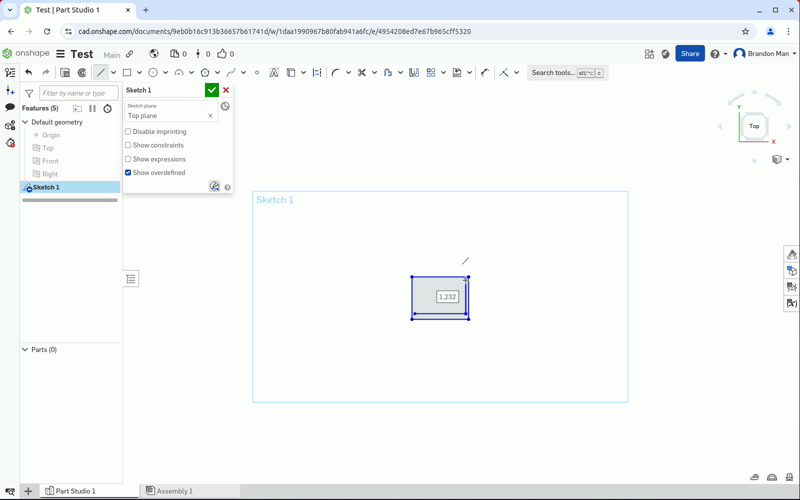
scroll(-6)
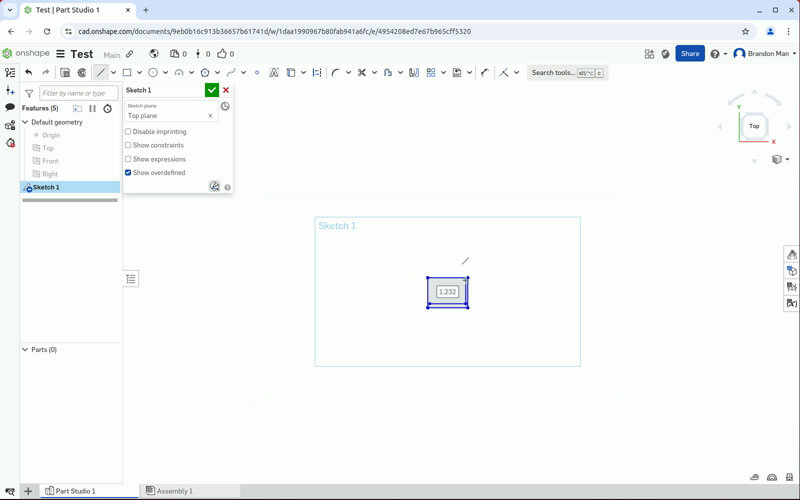
scroll(-6)
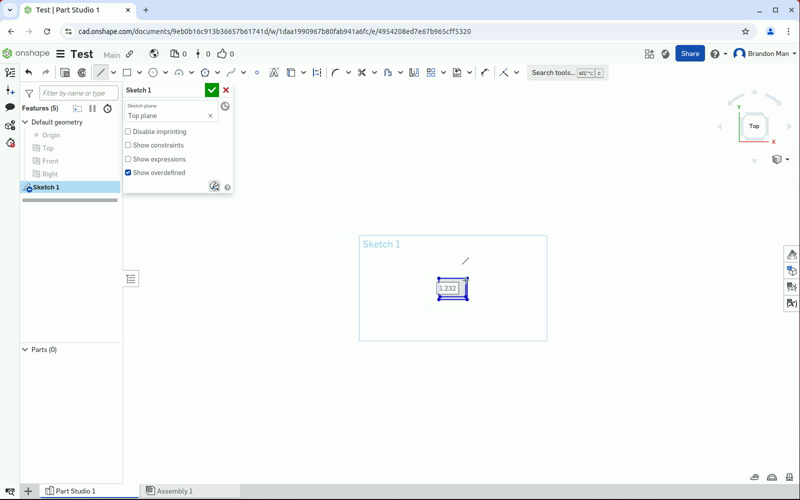
scroll(-6)
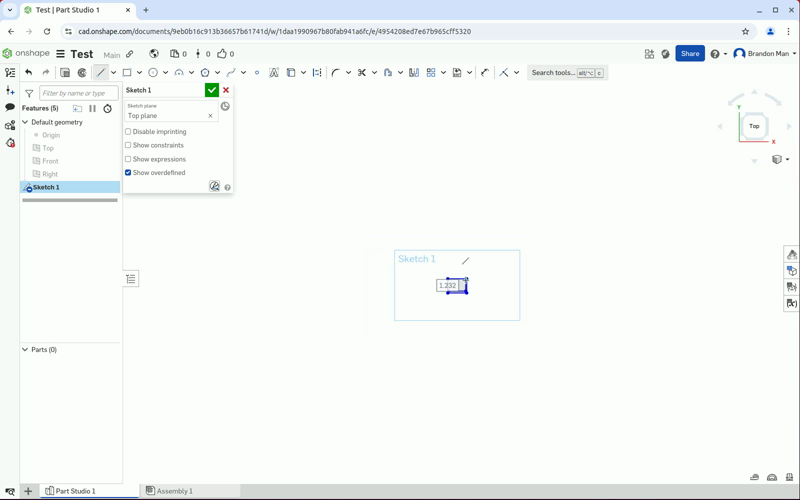
scroll(-6)
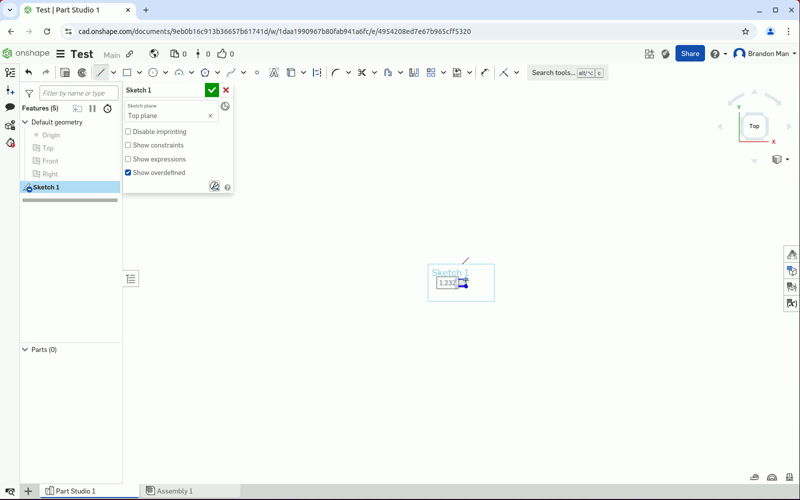
key_up(shift)
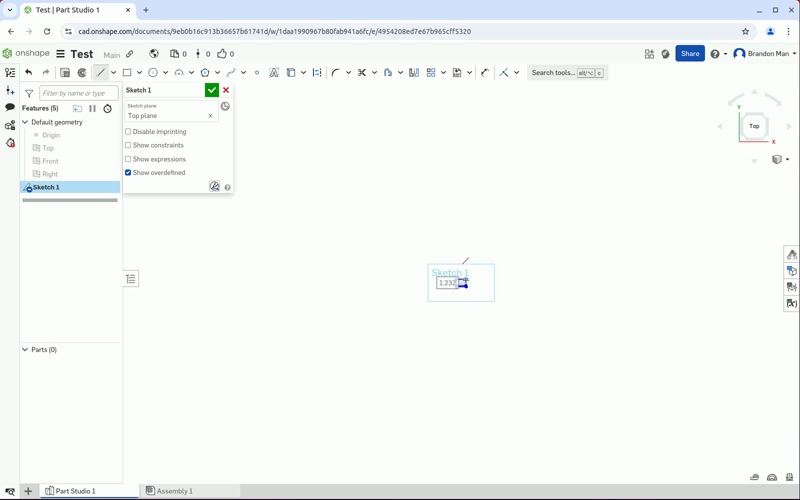
key_down(shift)
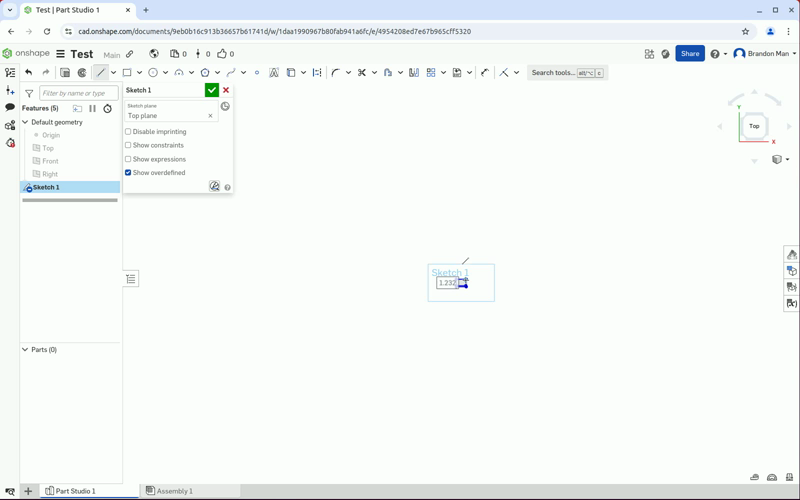
mouse_move(495, 279)
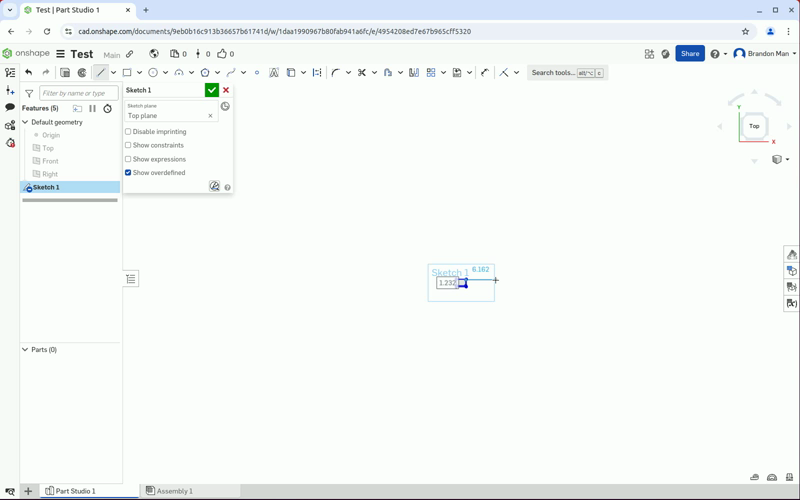
mouse_move(456, 279)
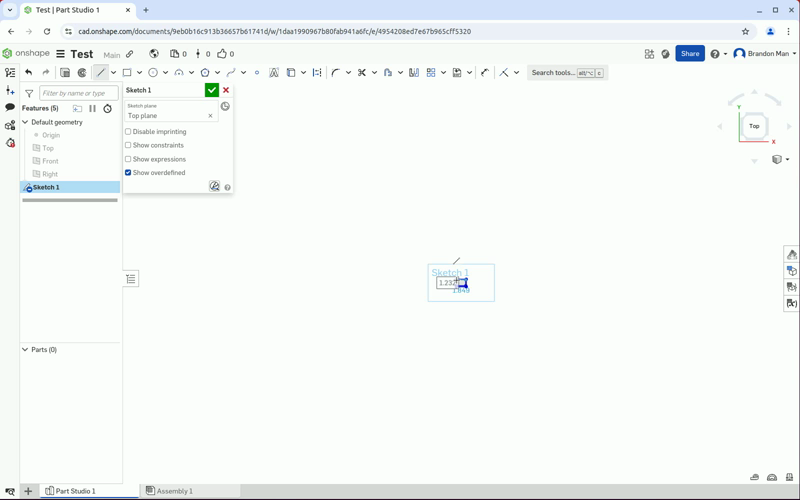
scroll(6)
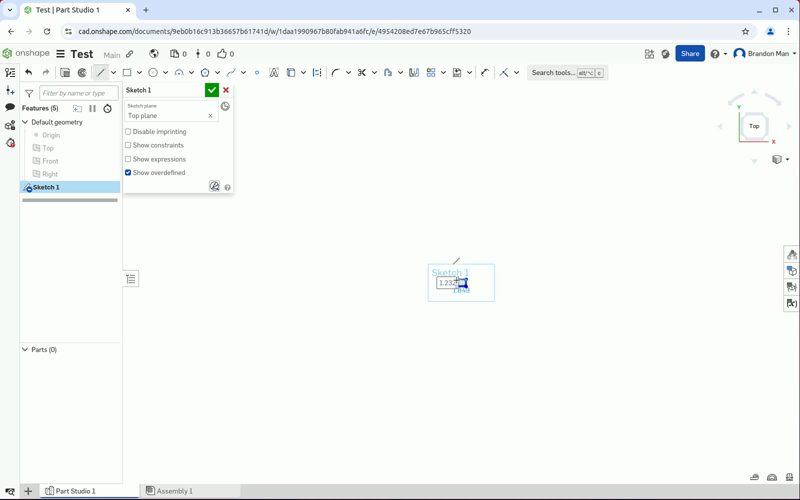
scroll(6)
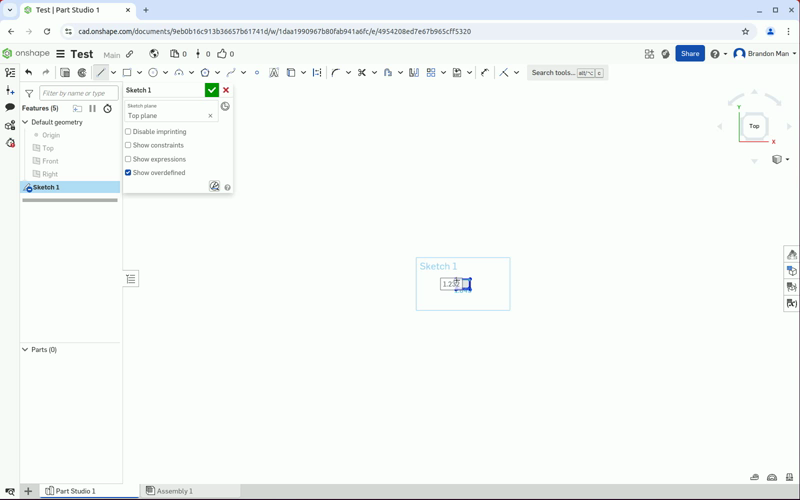
scroll(6)
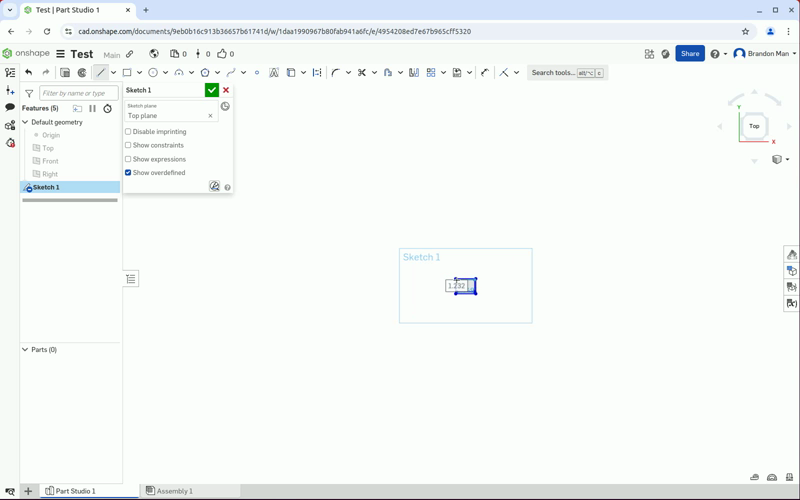
scroll(6)
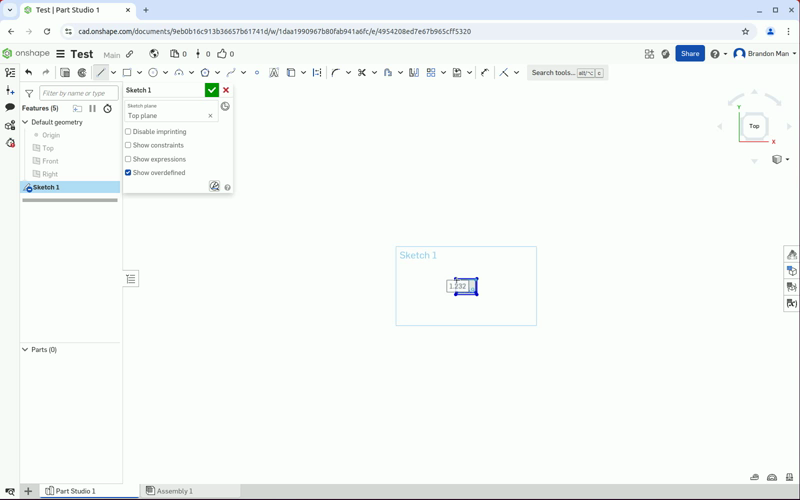
scroll(6)
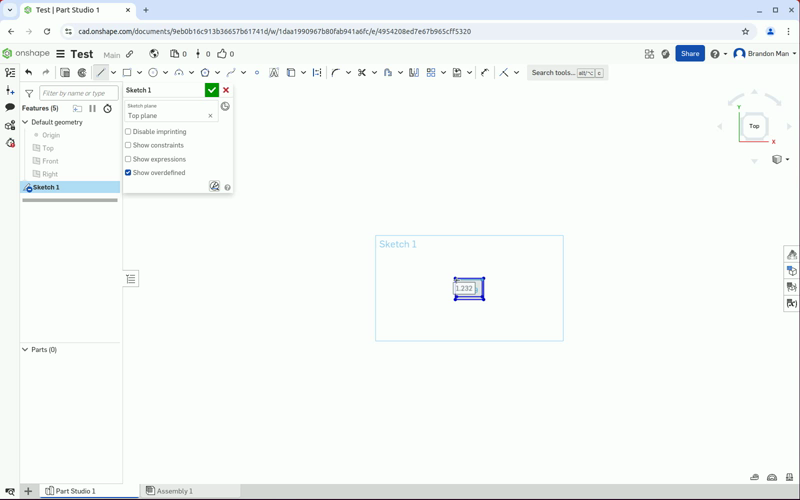
scroll(6)
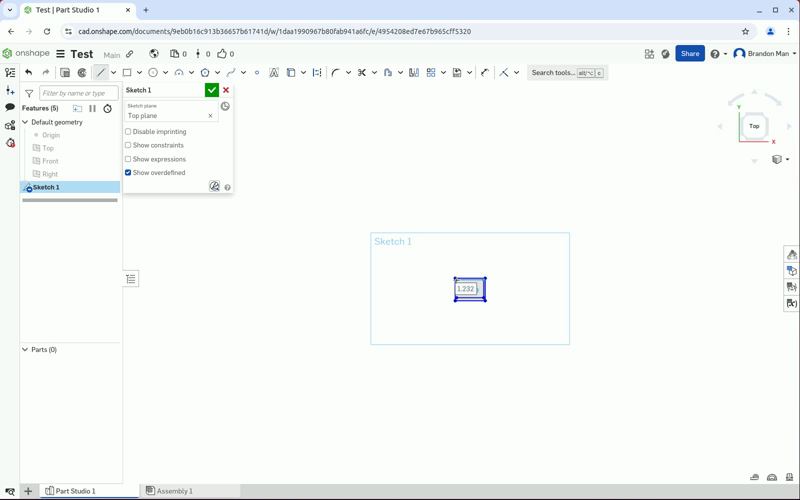
scroll(6)
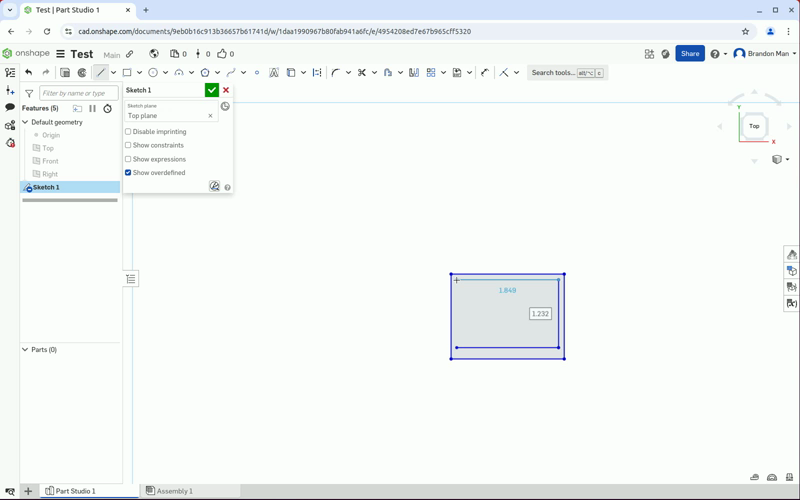
click(456, 279)
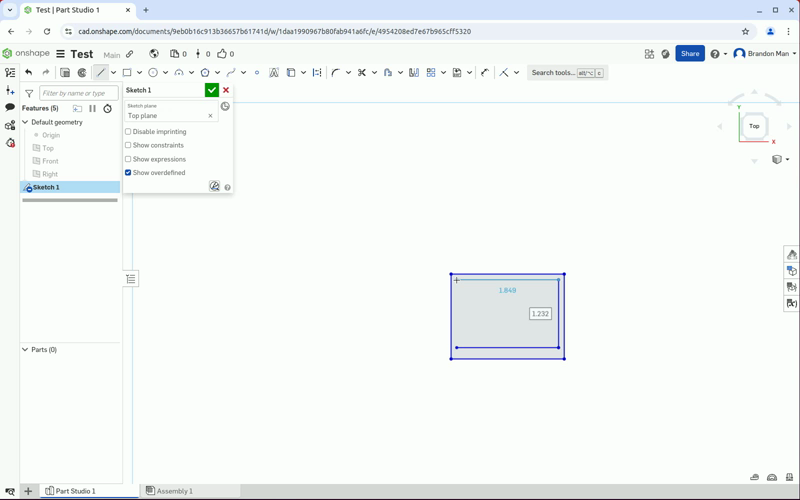
scroll(-6)
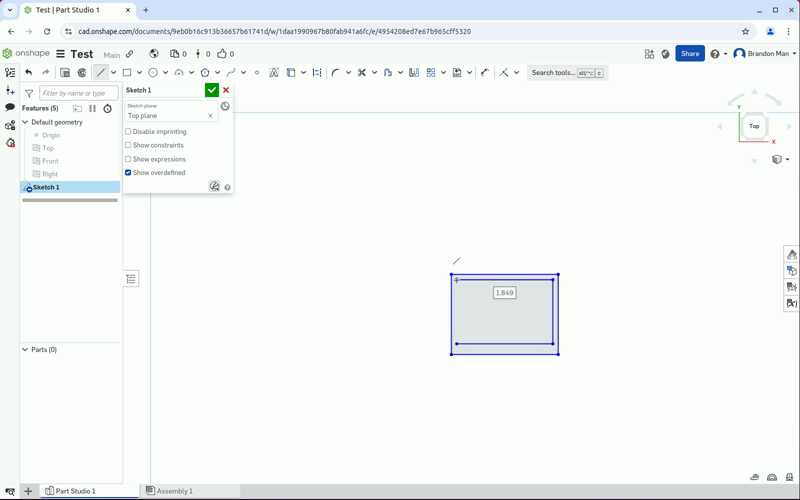
scroll(-6)
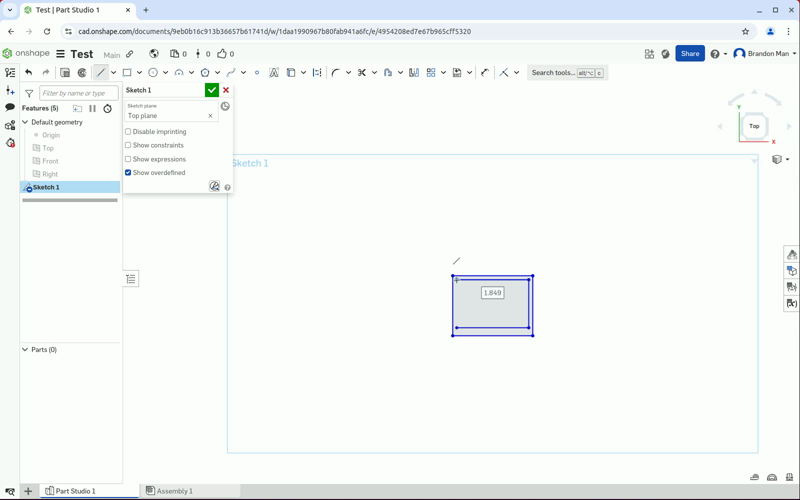
scroll(-6)
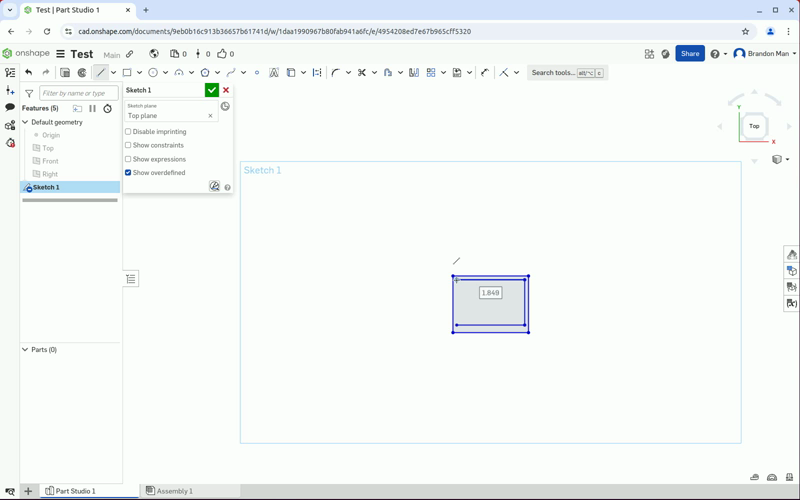
scroll(-6)
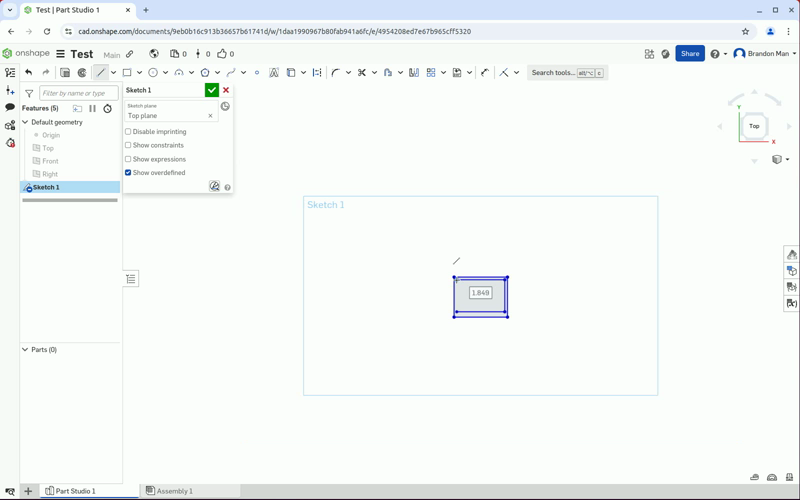
scroll(-6)
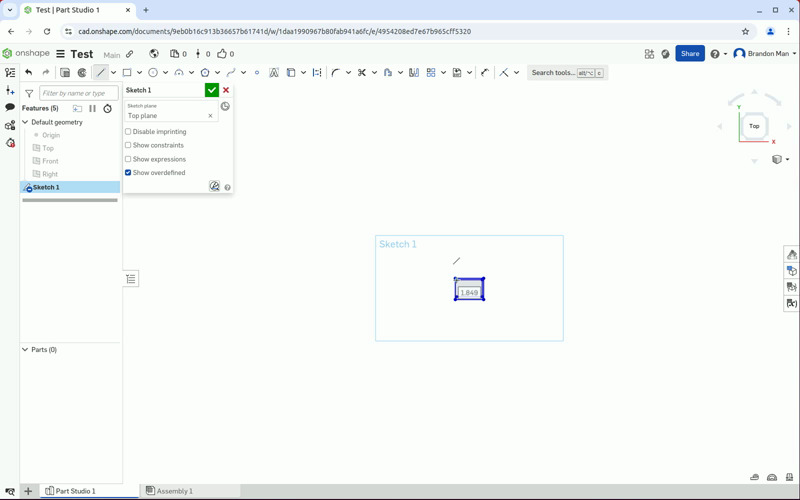
scroll(-6)
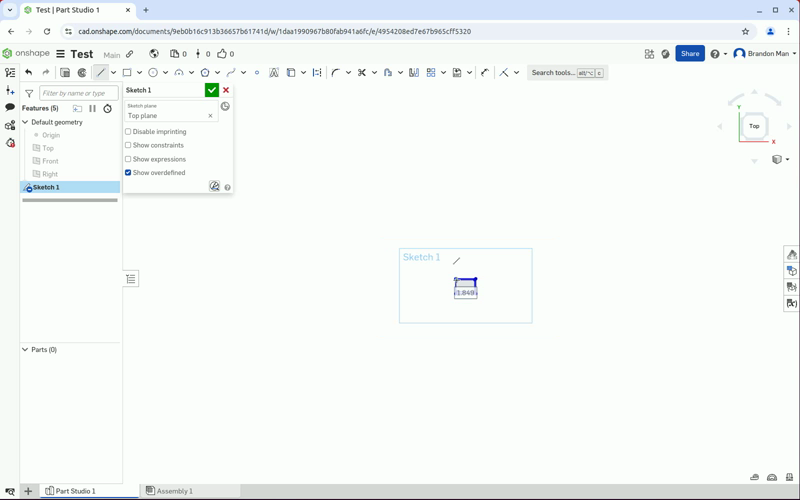
scroll(-6)
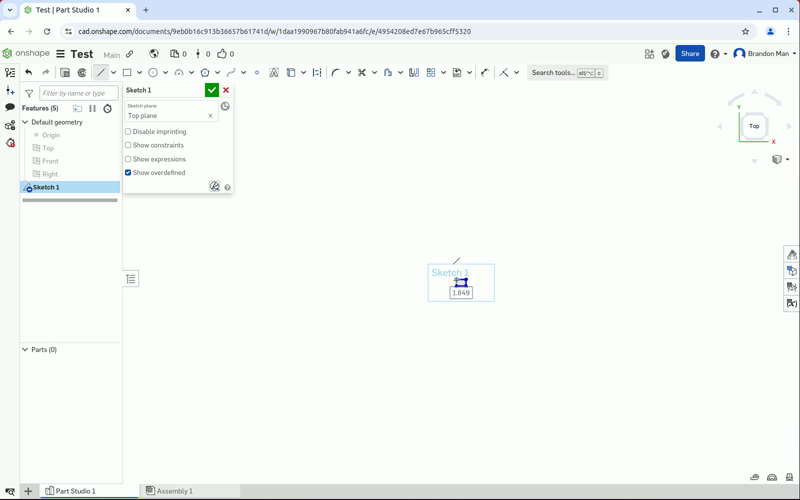
key_up(shift)
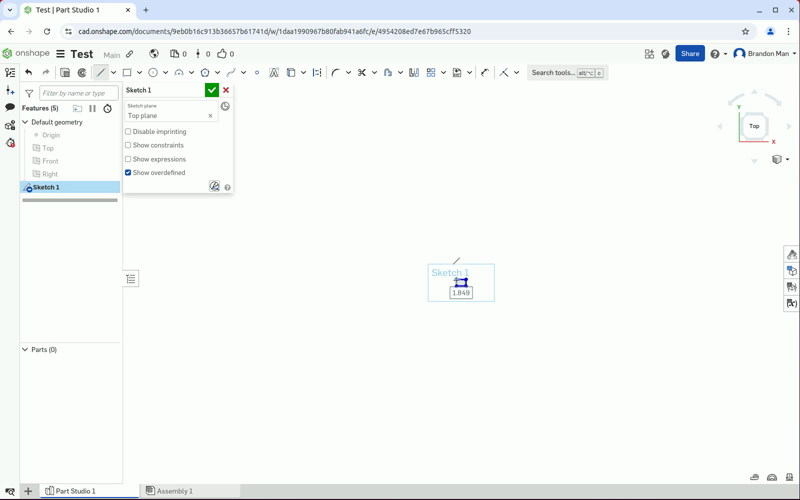
mouse_move(486, 279)
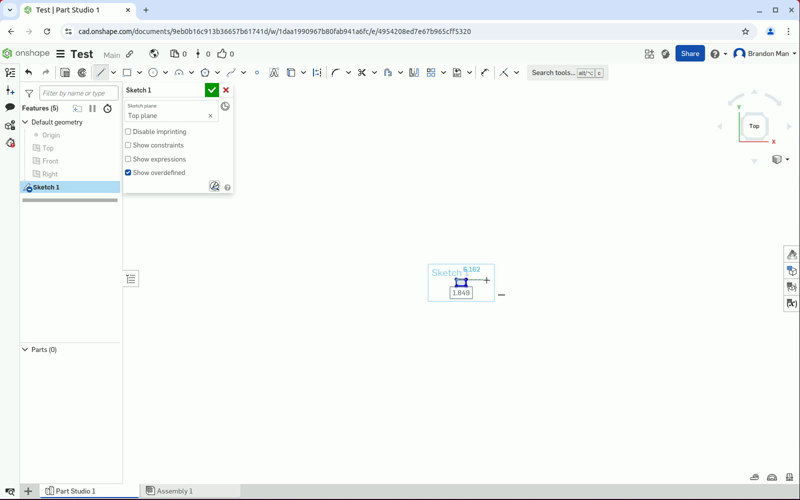
key_down(shift)
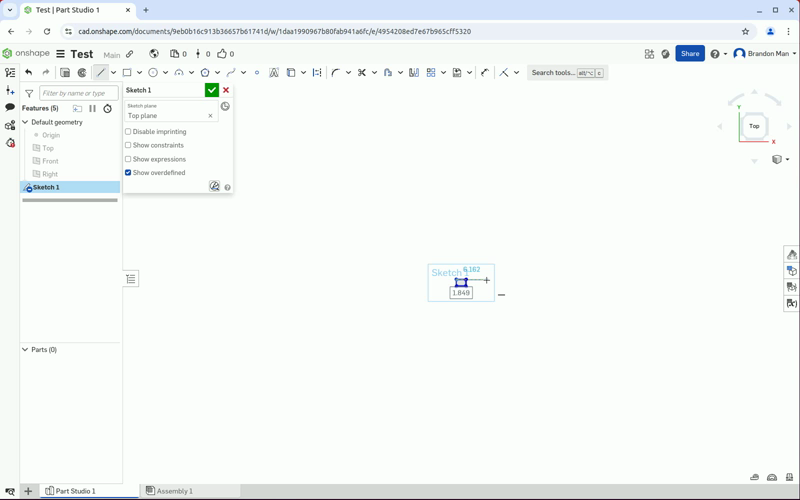
mouse_move(456, 285)
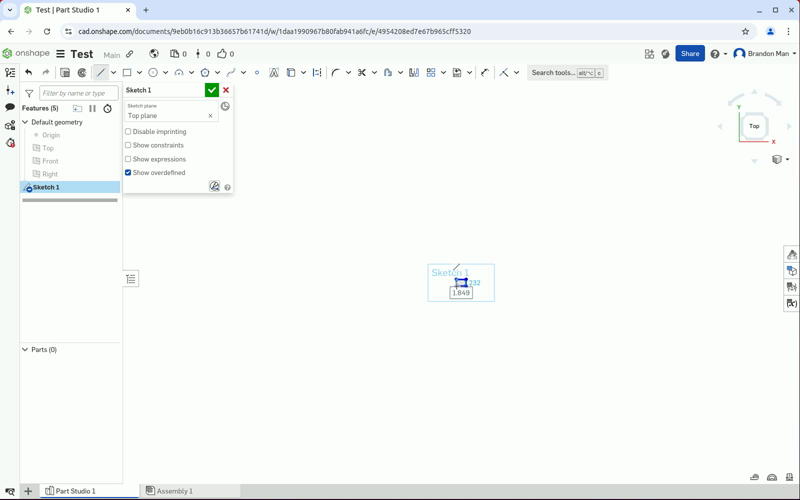
scroll(6)
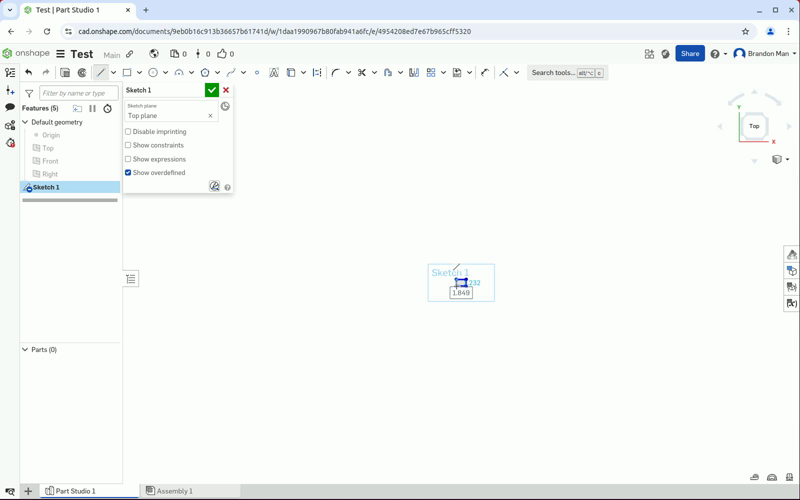
scroll(6)
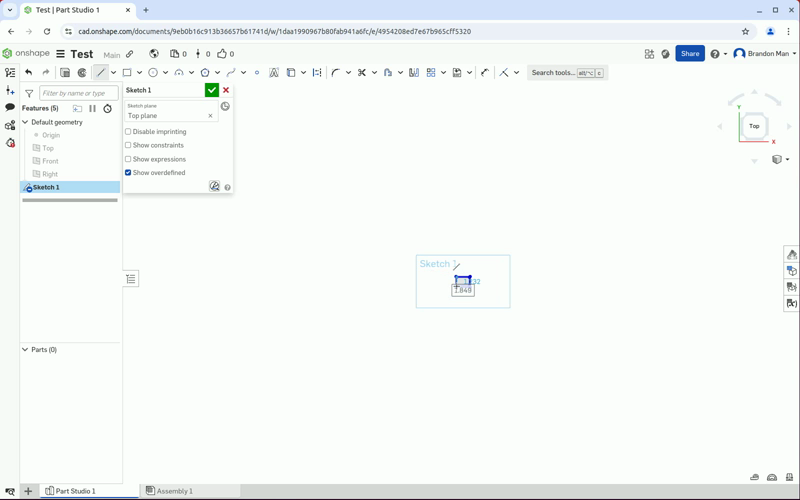
scroll(6)
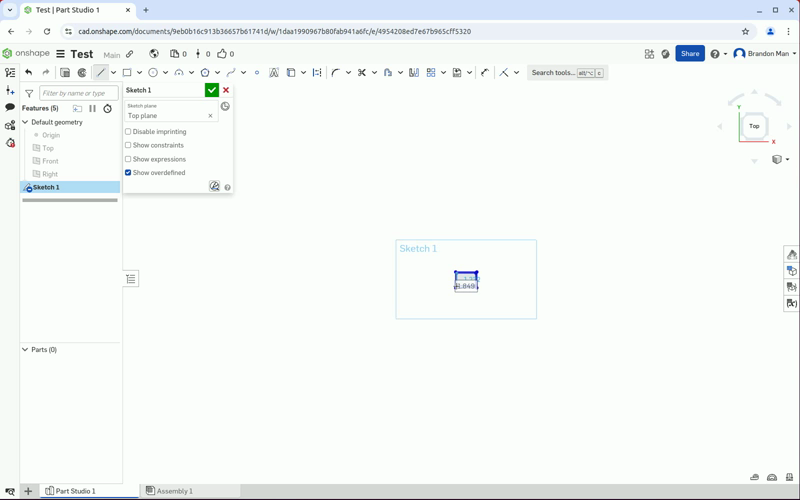
scroll(6)
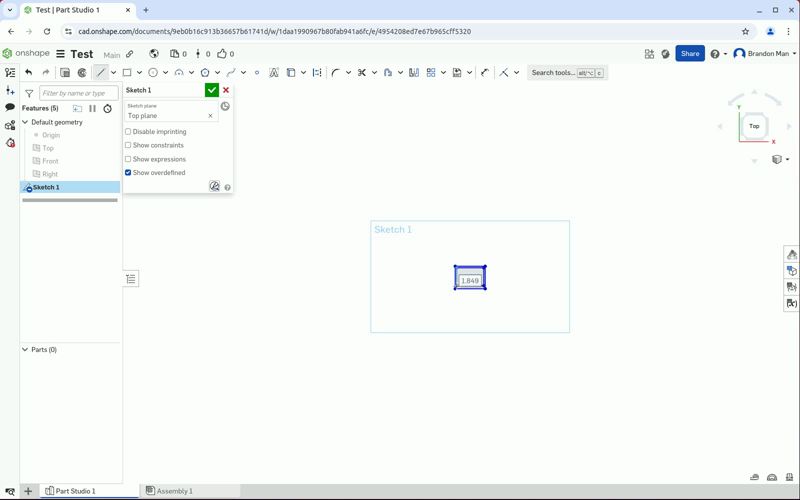
scroll(6)
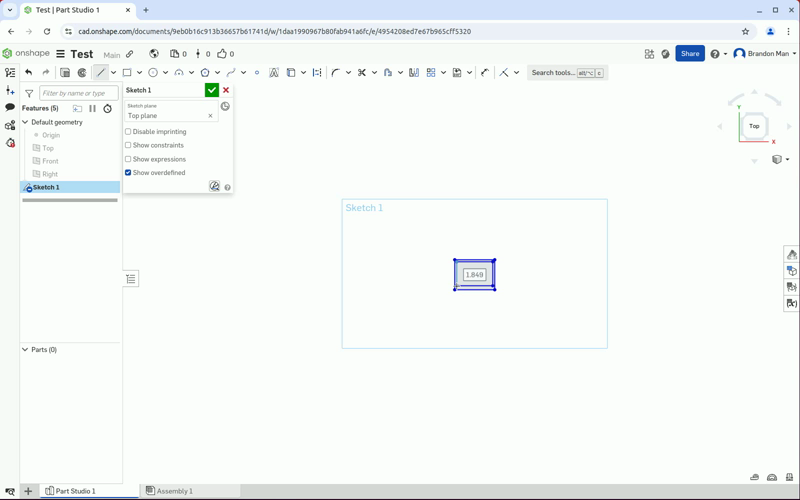
scroll(6)
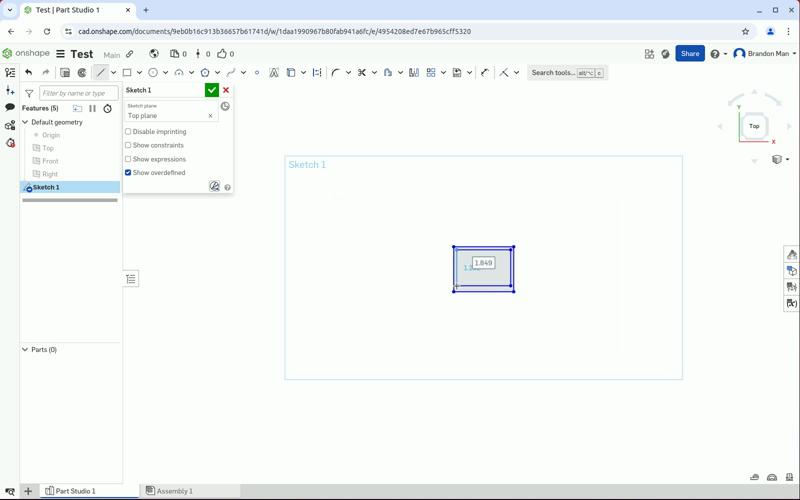
scroll(6)
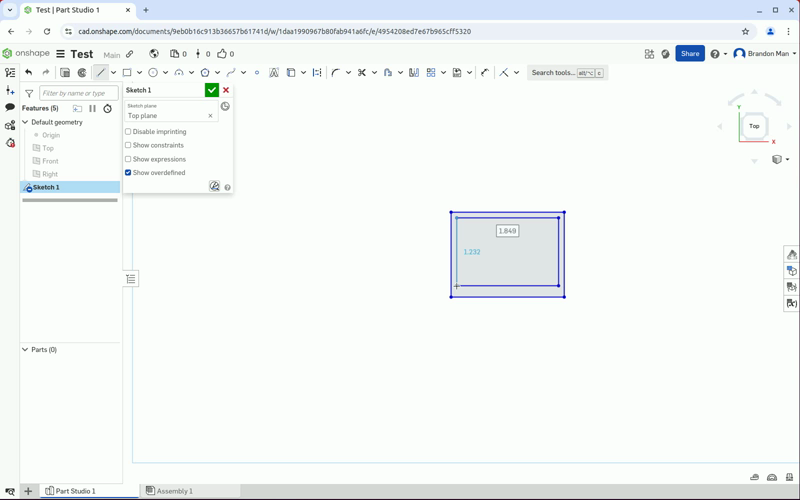
key_up(shift)
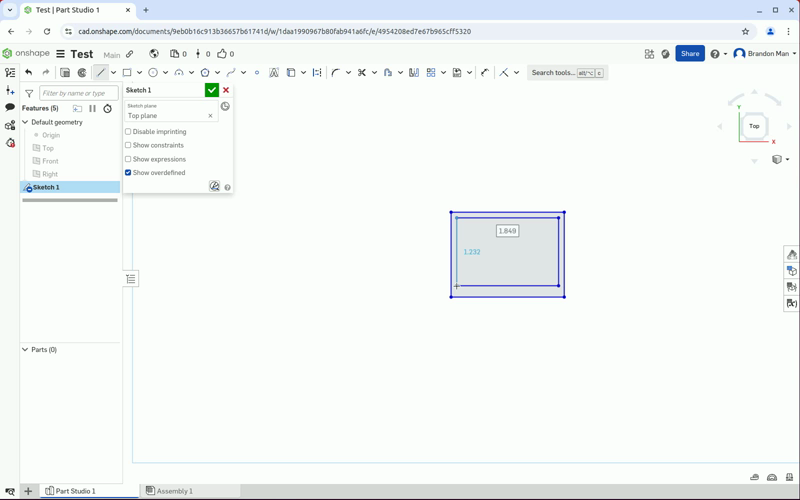
click(456, 285)
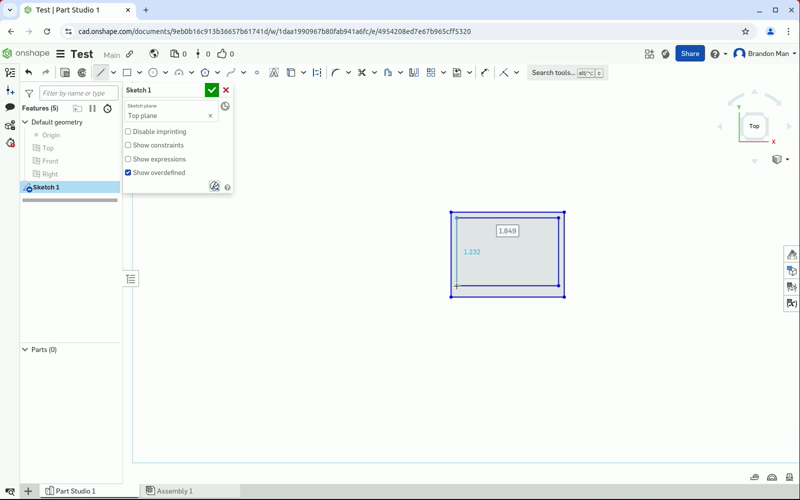
scroll(-6)
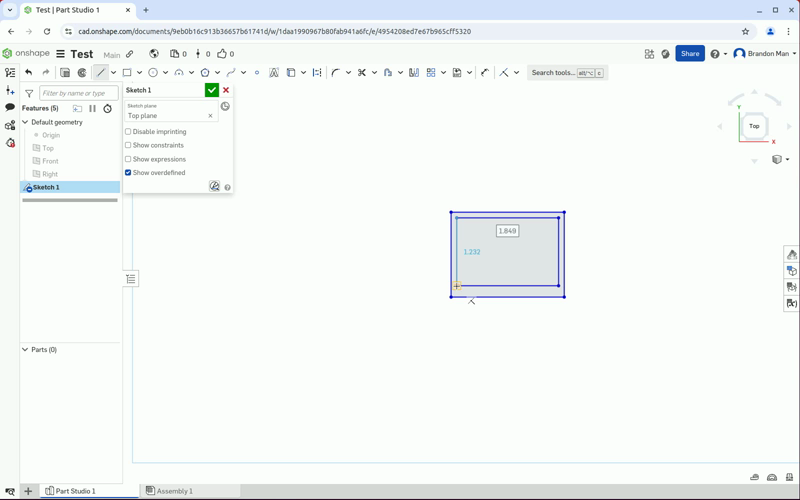
scroll(-6)
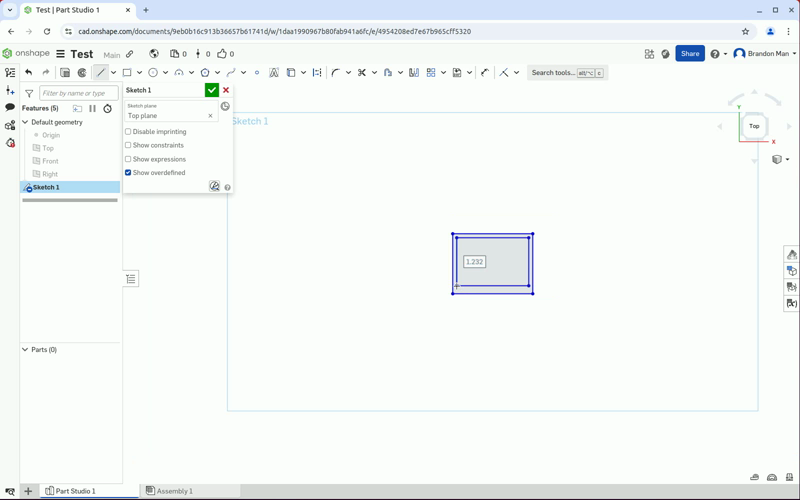
scroll(-6)
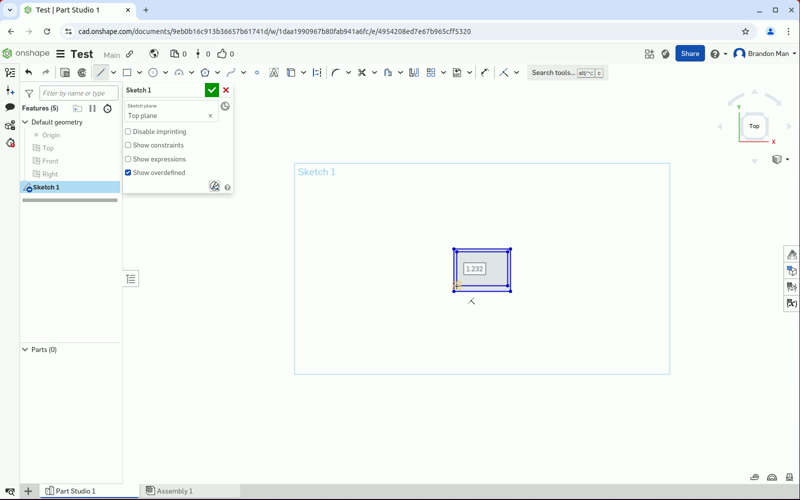
scroll(-6)
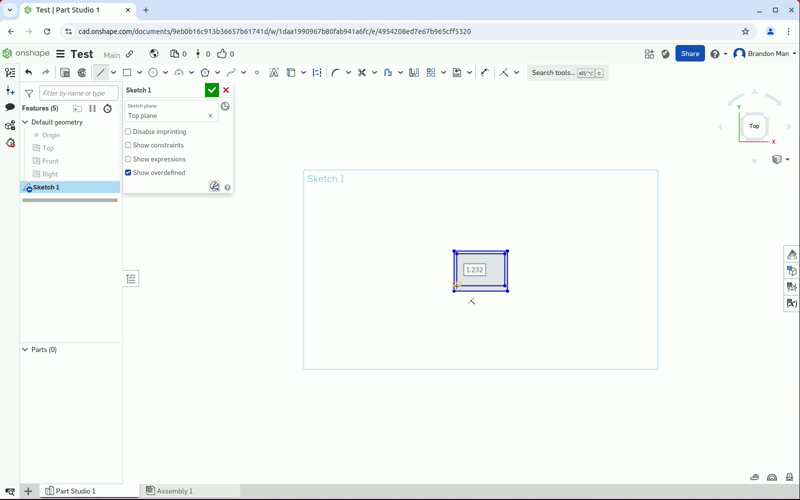
scroll(-6)
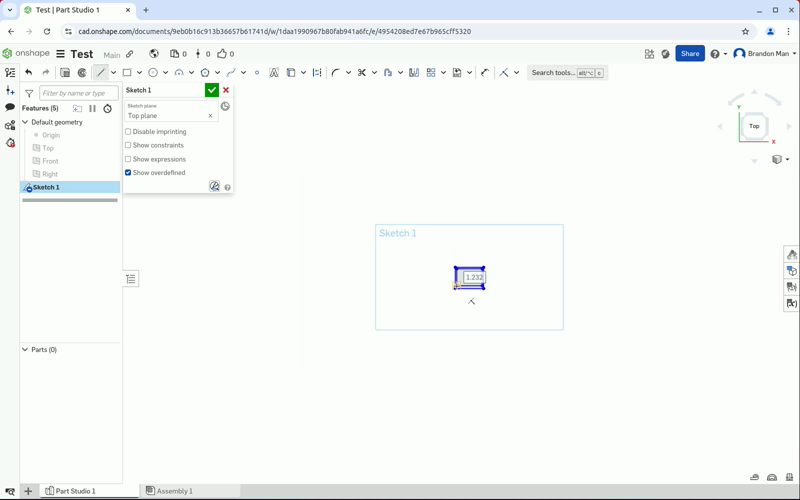
scroll(-6)
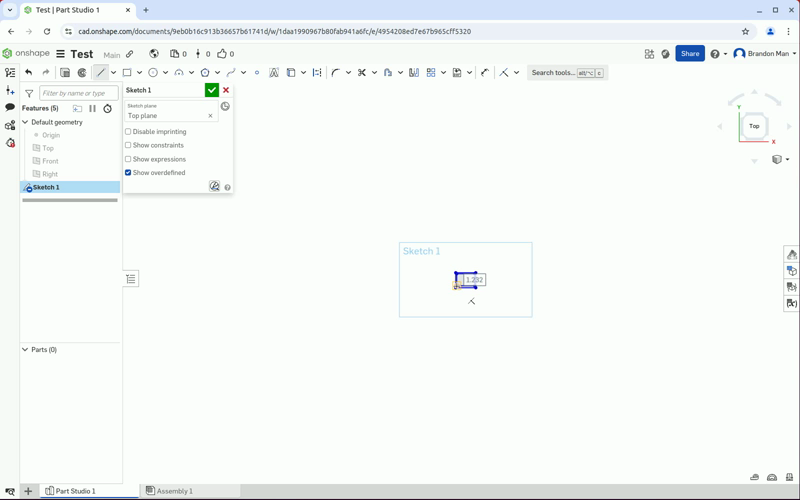
scroll(-6)
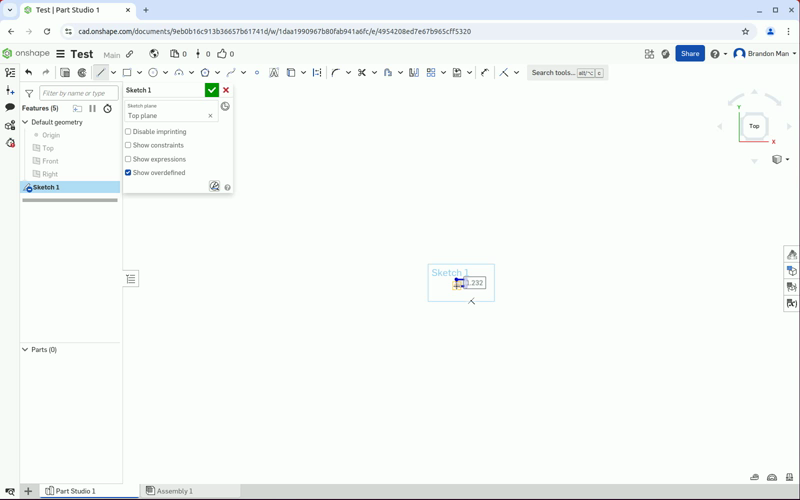
key(esc)
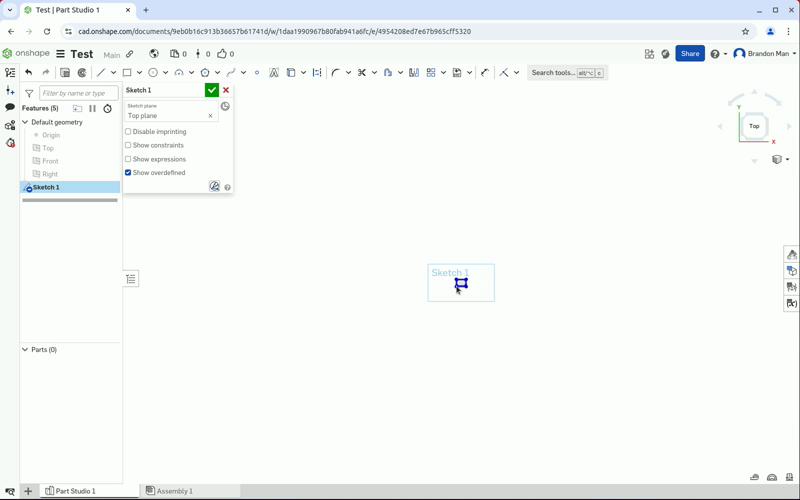
mouse_move(460, 279)
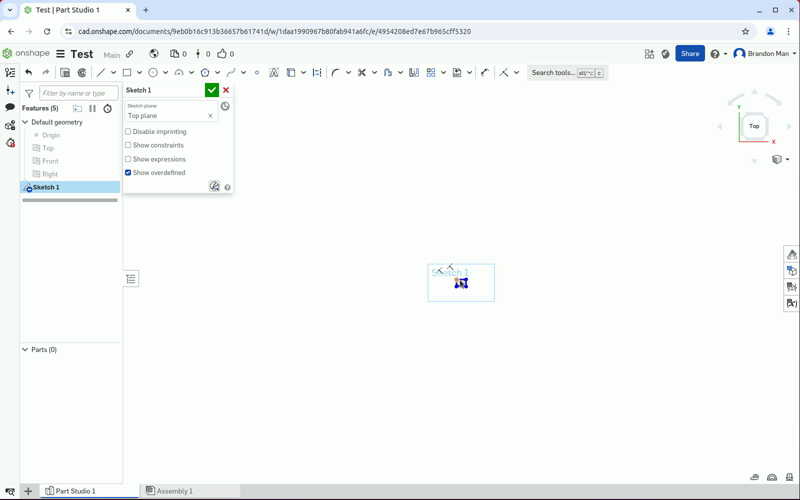
scroll(6)
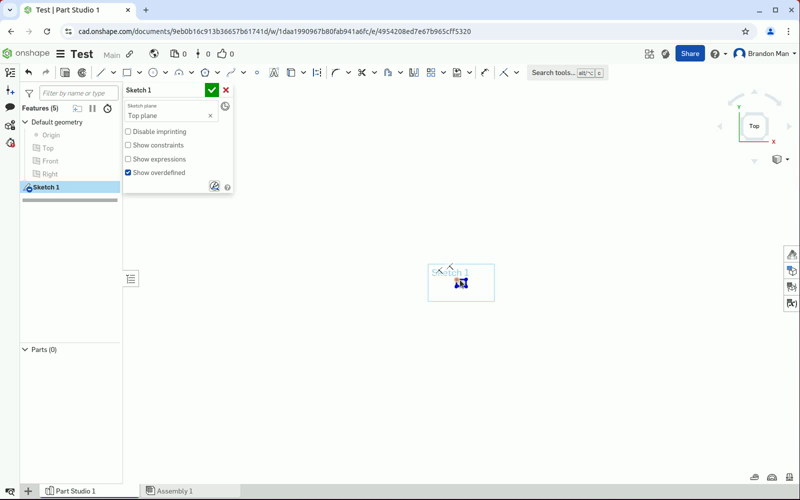
scroll(6)
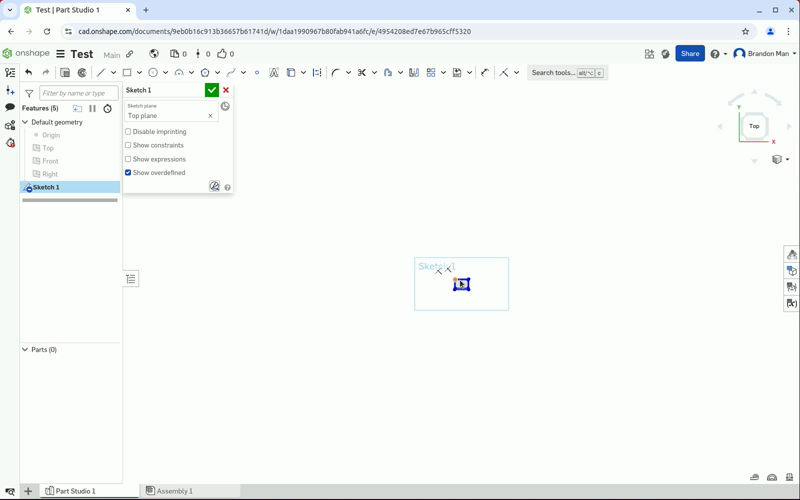
scroll(6)
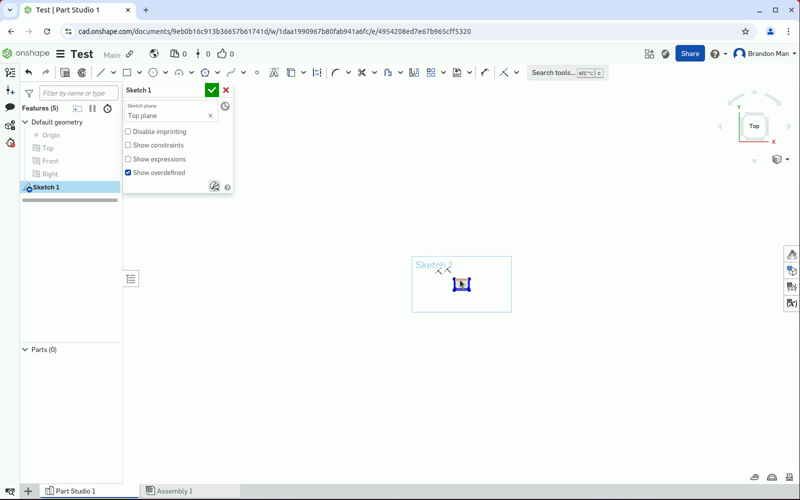
scroll(6)
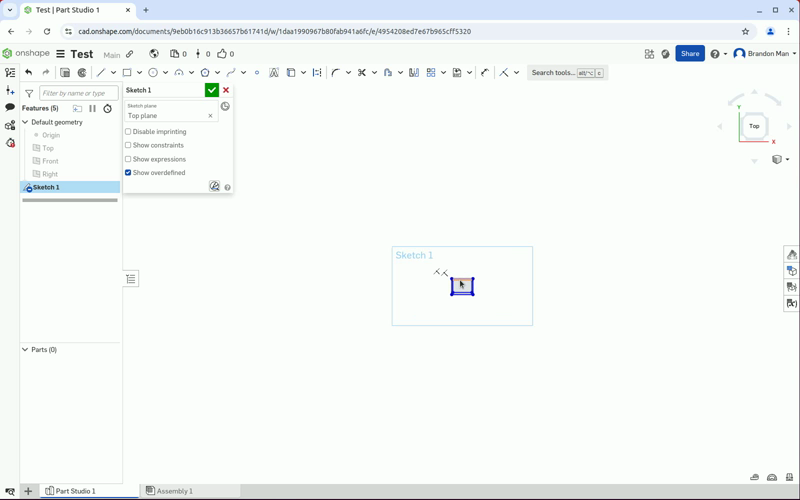
scroll(6)
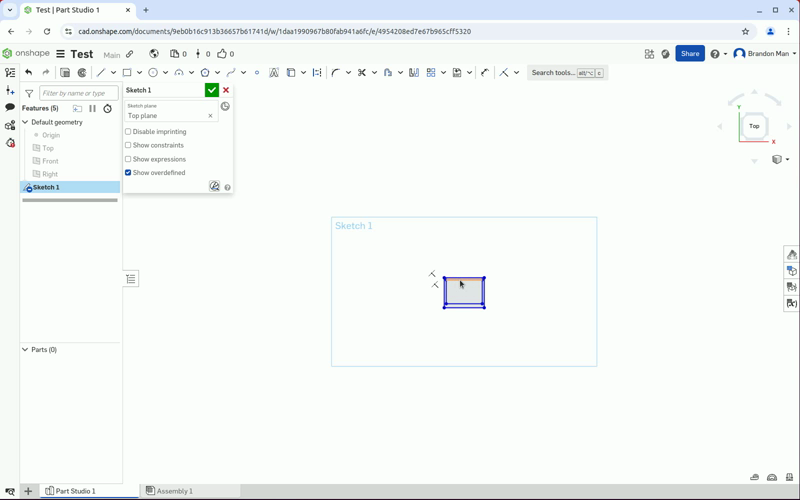
scroll(6)
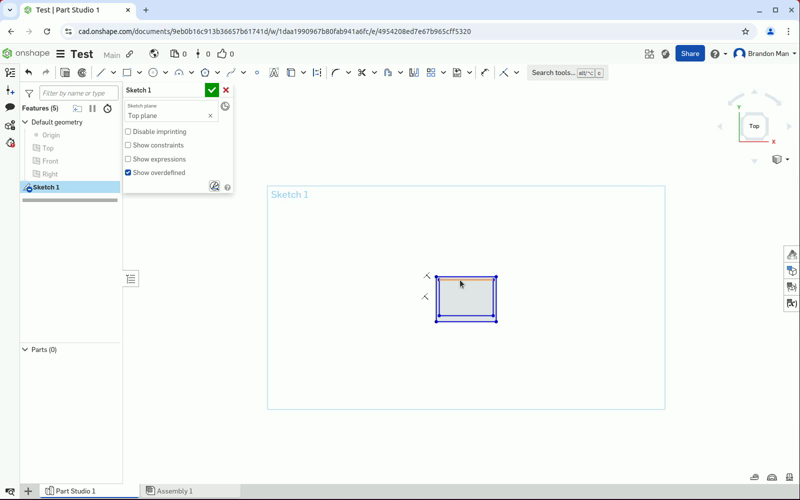
scroll(6)
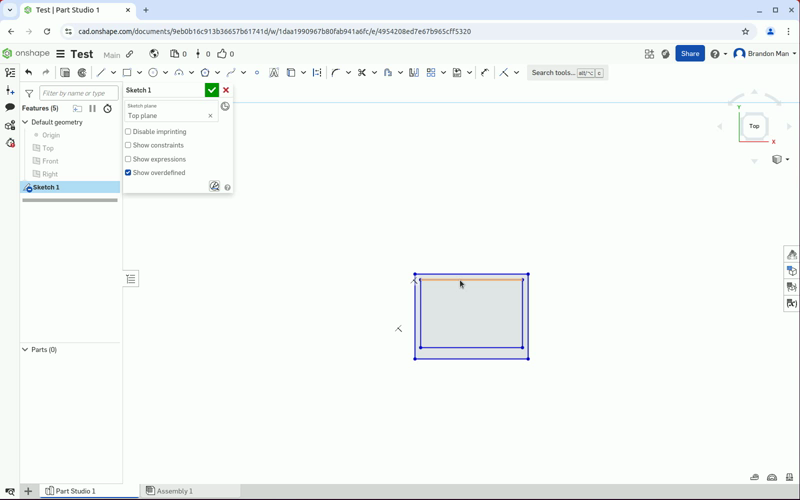
click(460, 279)
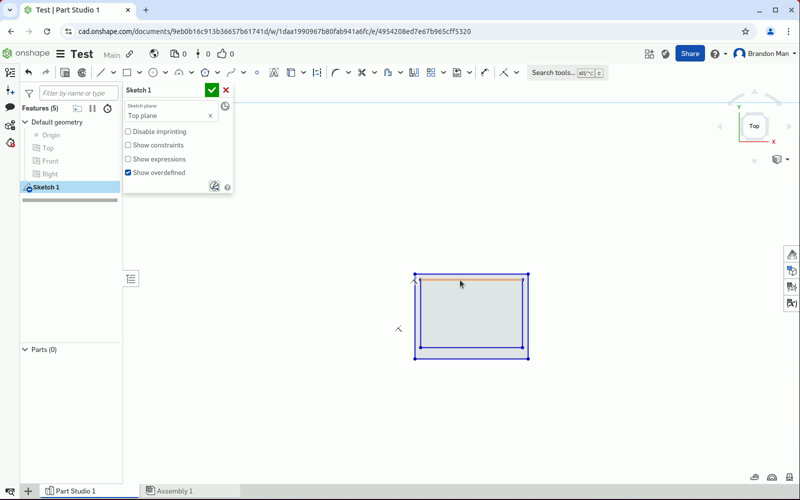
scroll(-6)
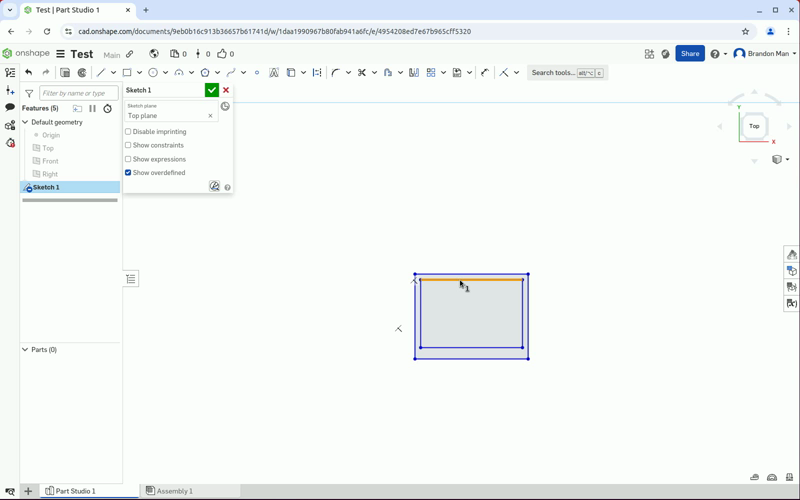
scroll(-6)
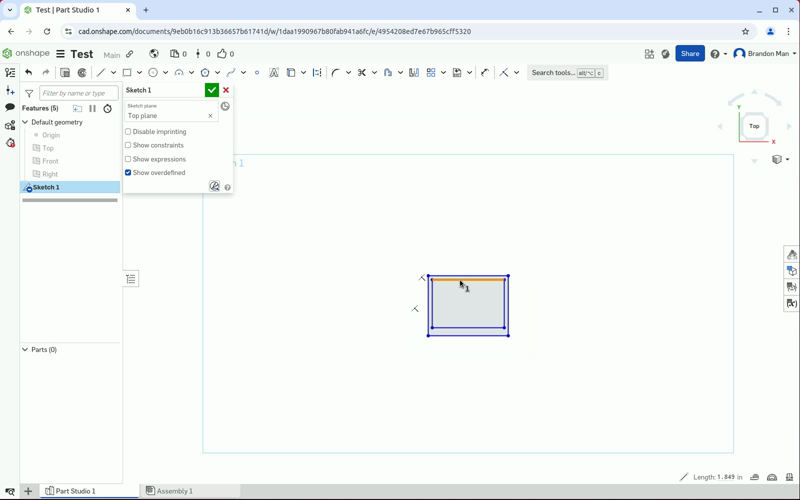
scroll(-6)
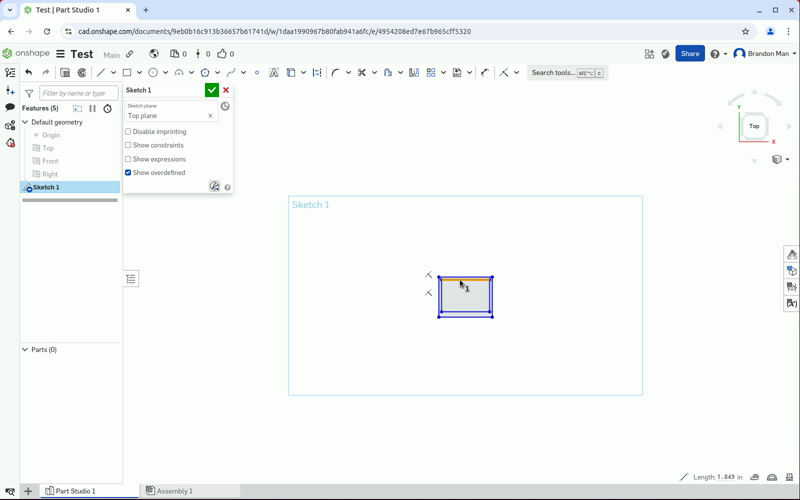
scroll(-6)
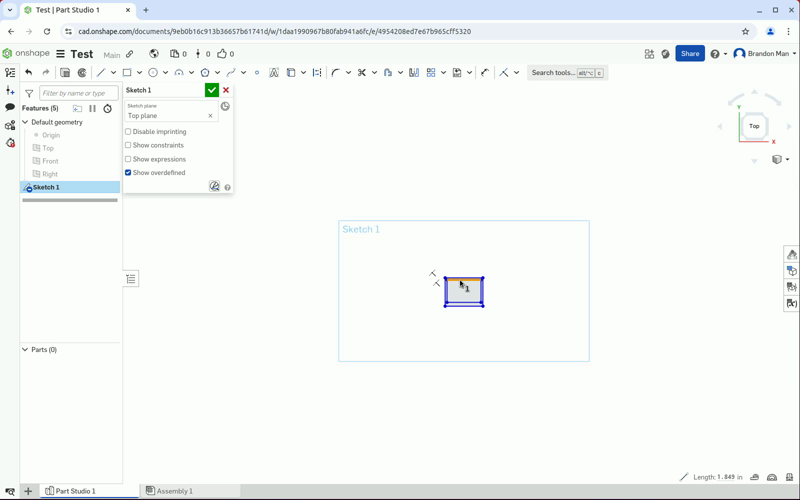
scroll(-6)
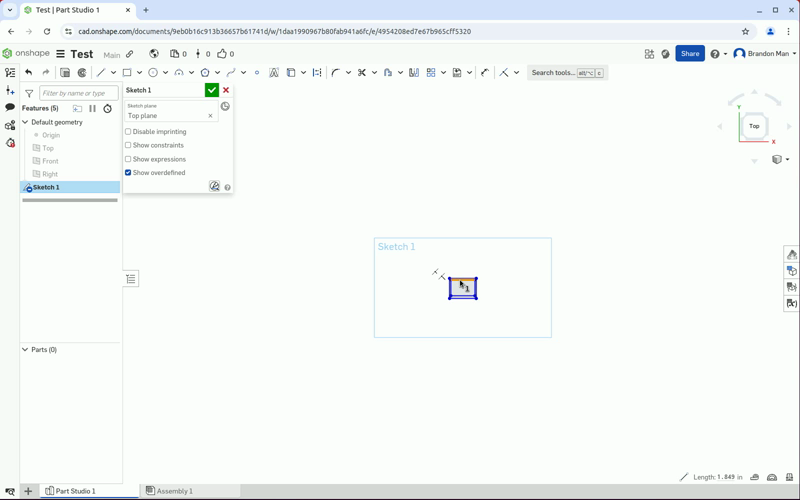
scroll(-6)
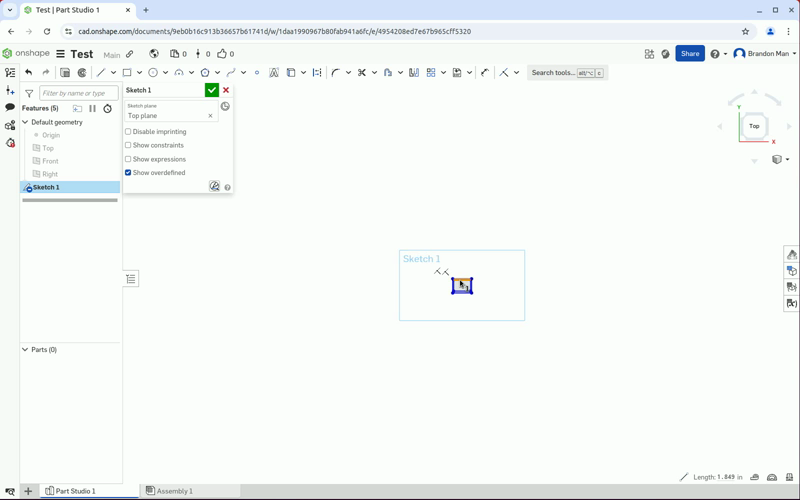
scroll(-6)
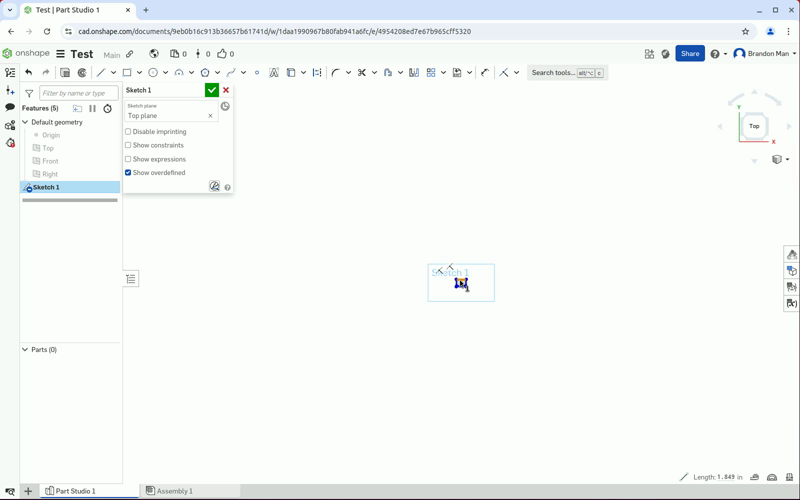
mouse_move(73, 352)
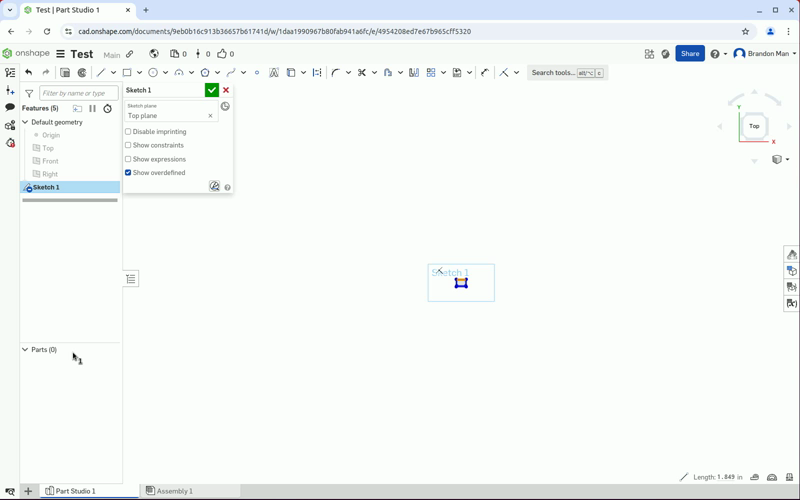
key(shift+y)
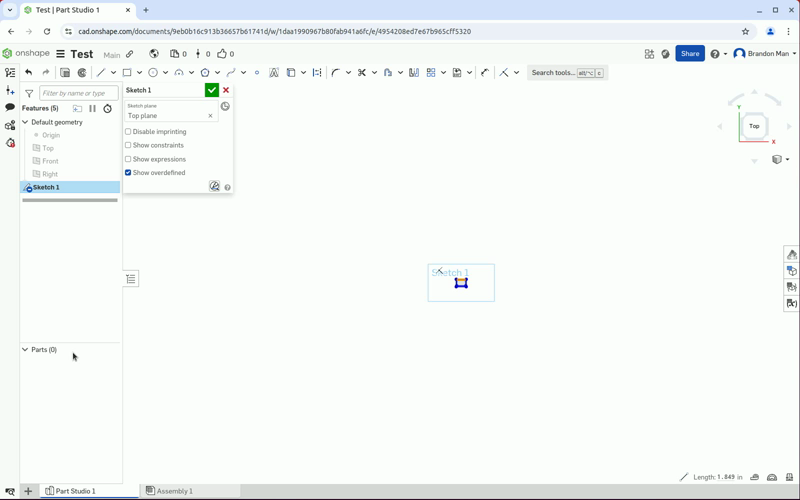
key(shift+e)
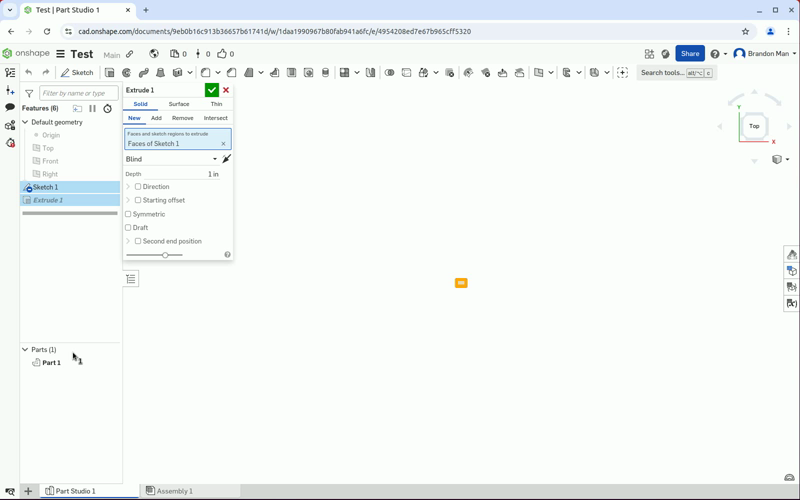
mouse_move(143, 106)
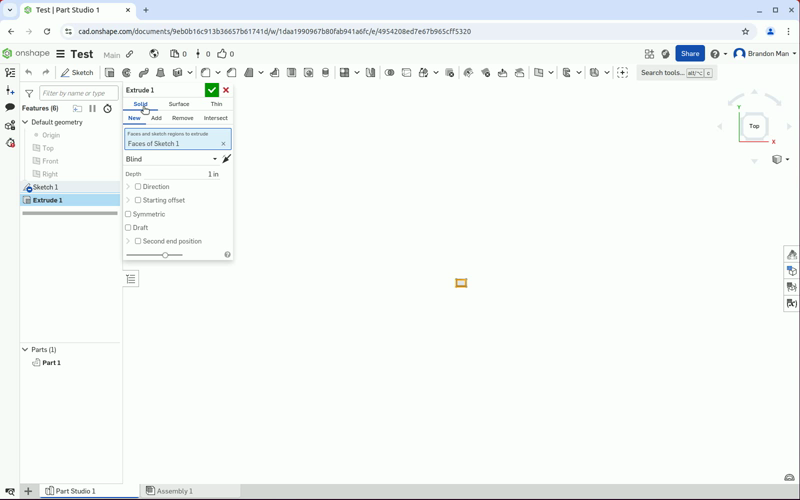
click(143, 106)
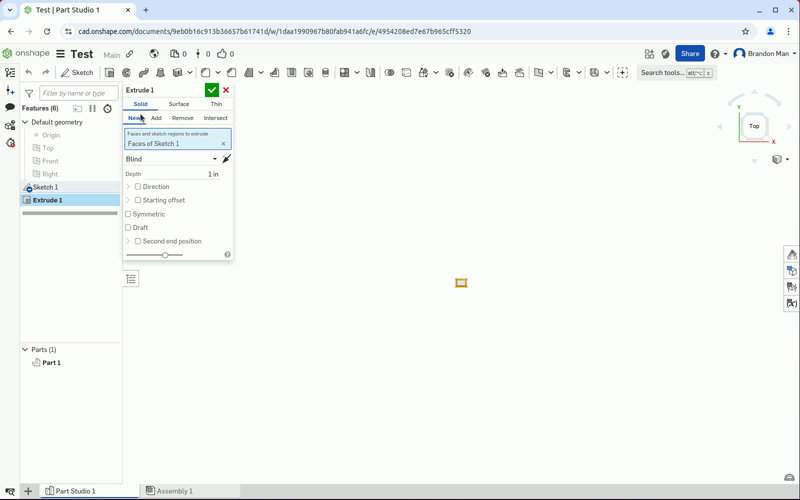
mouse_move(137, 120)
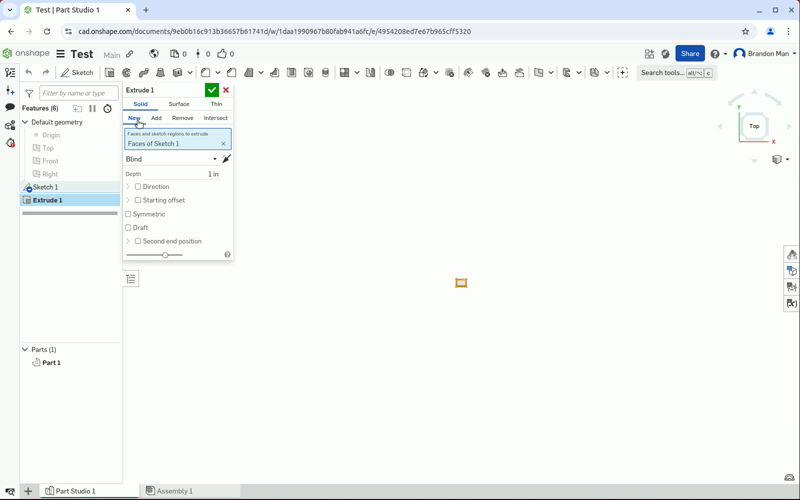
click(137, 120)
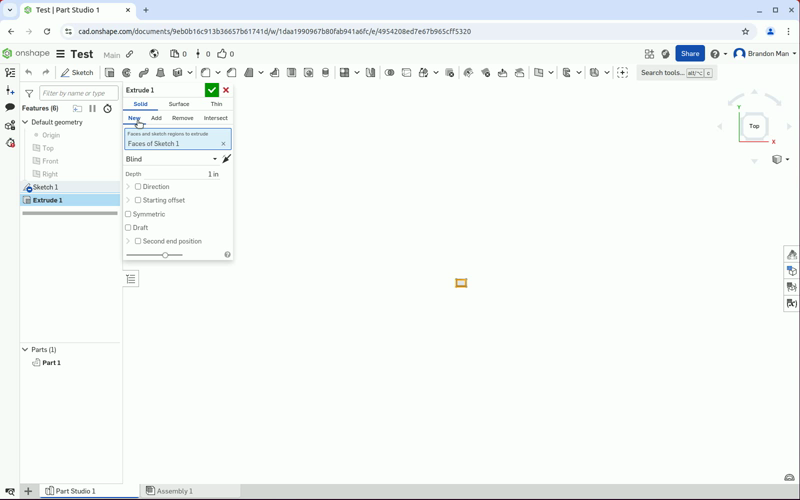
key(tab, 4)
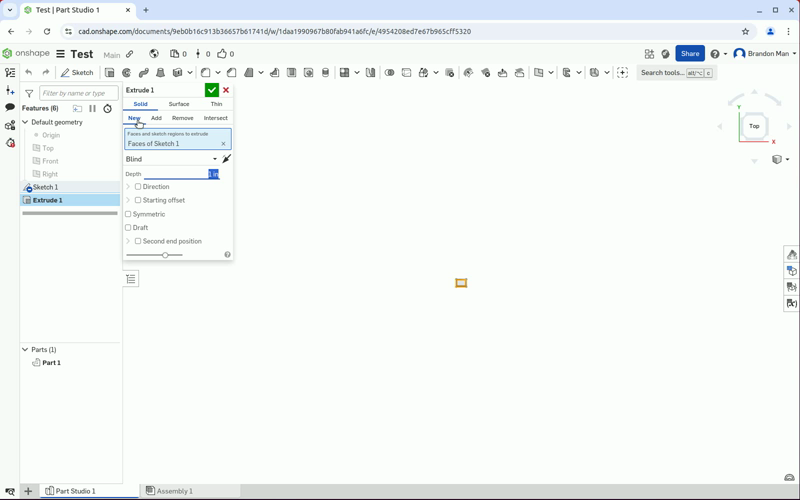
text(23.108)
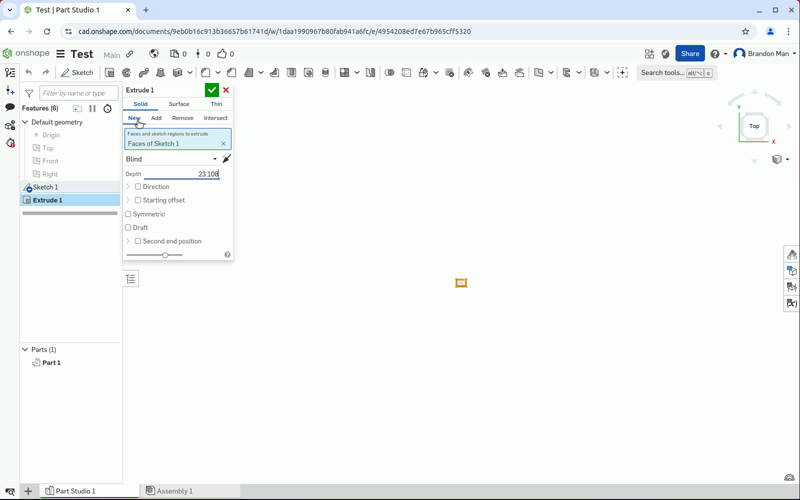
key(enter)
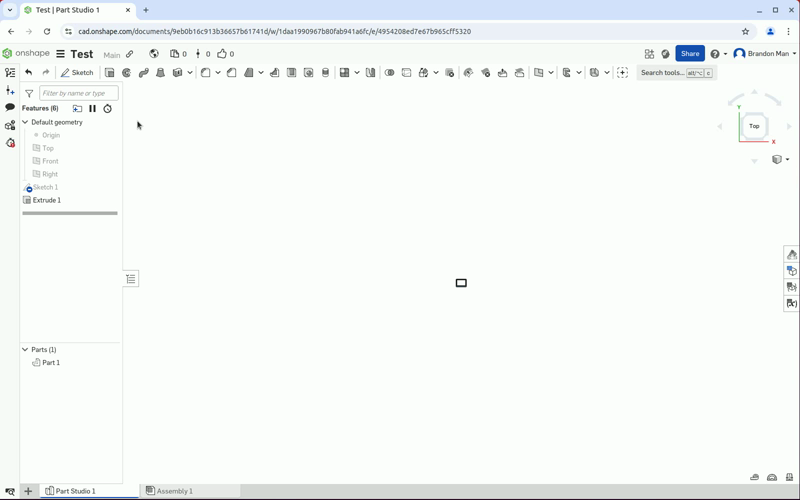
key(shift+h)
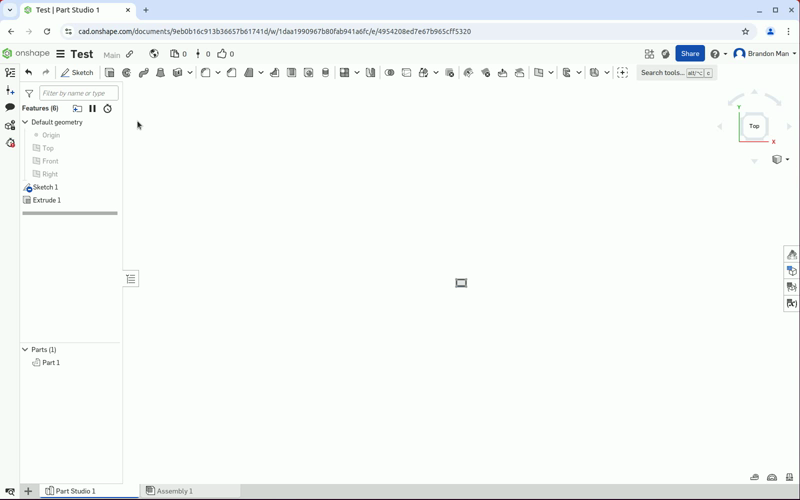
key(shift+h)
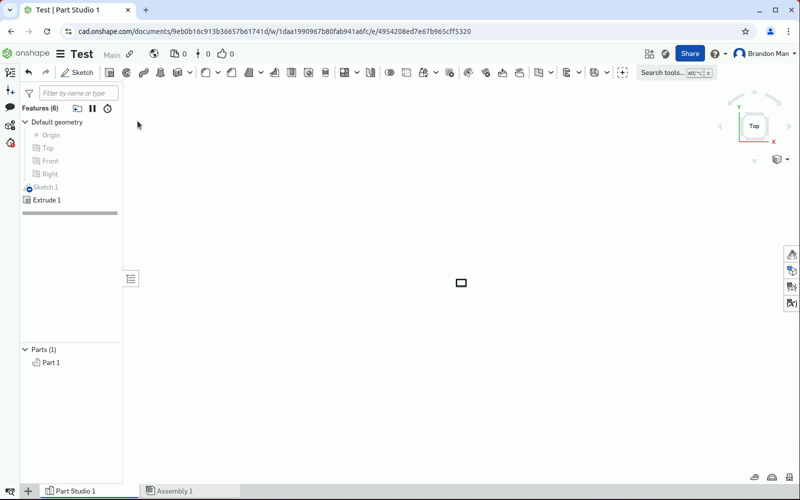
mouse_move(73, 189)
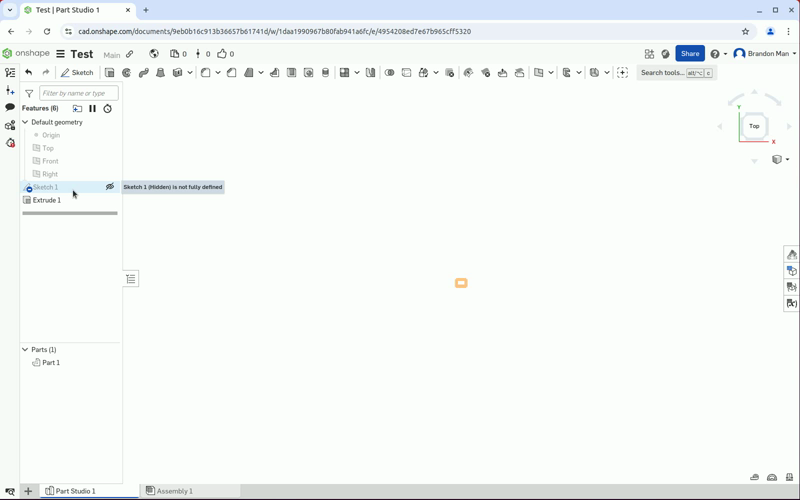
click(73, 189)
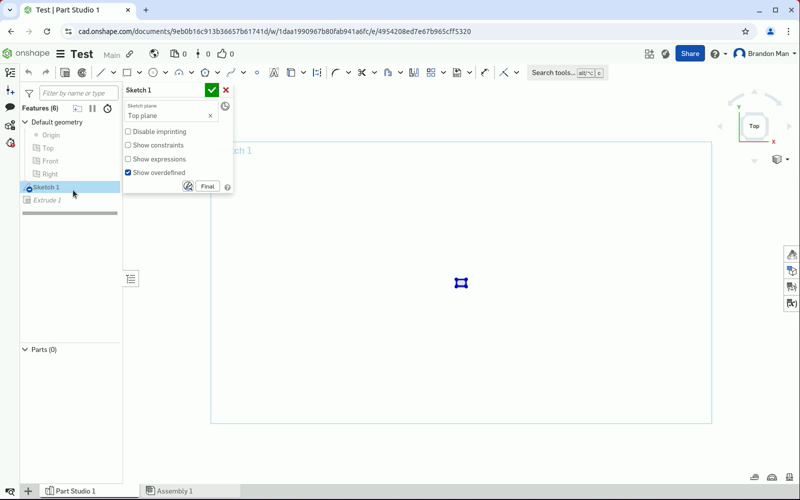
mouse_move(229, 92)
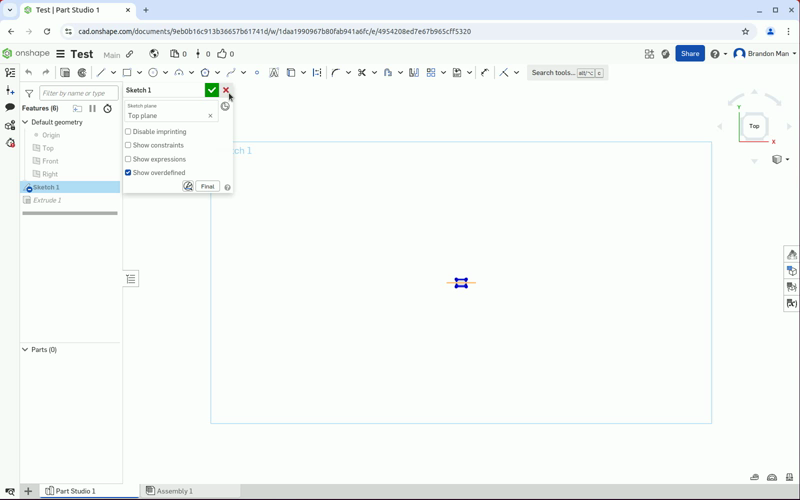
click(229, 92)
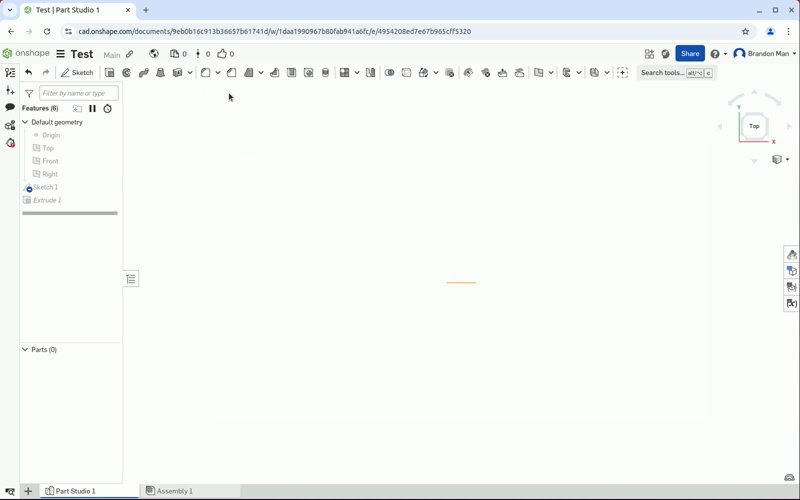
mouse_move(73, 352)
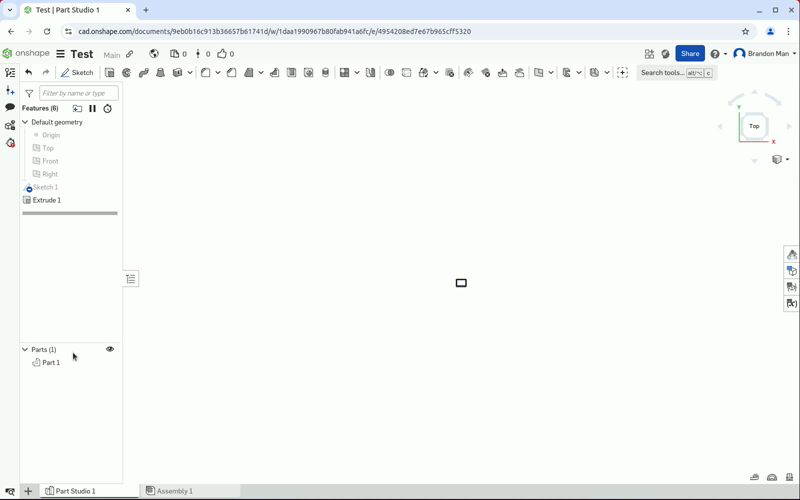
key(y)
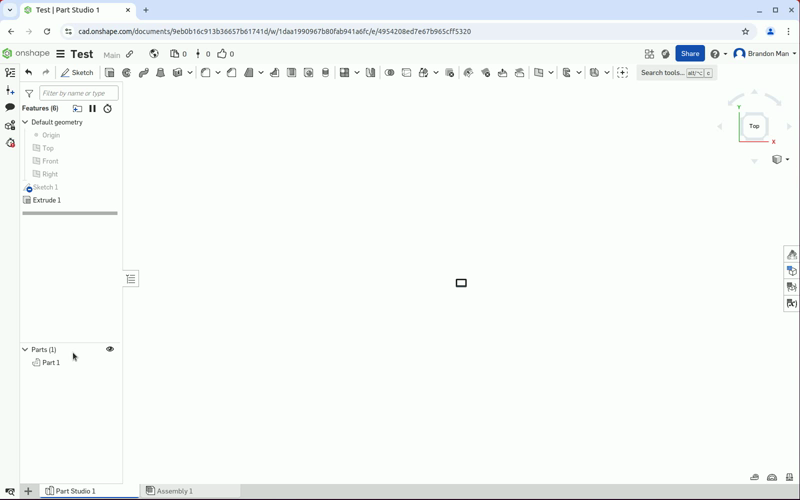
key(shift+p)
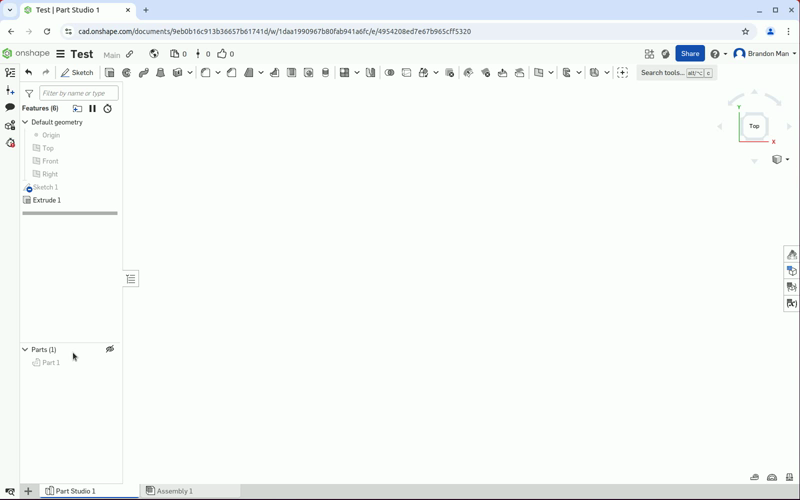
key(space)
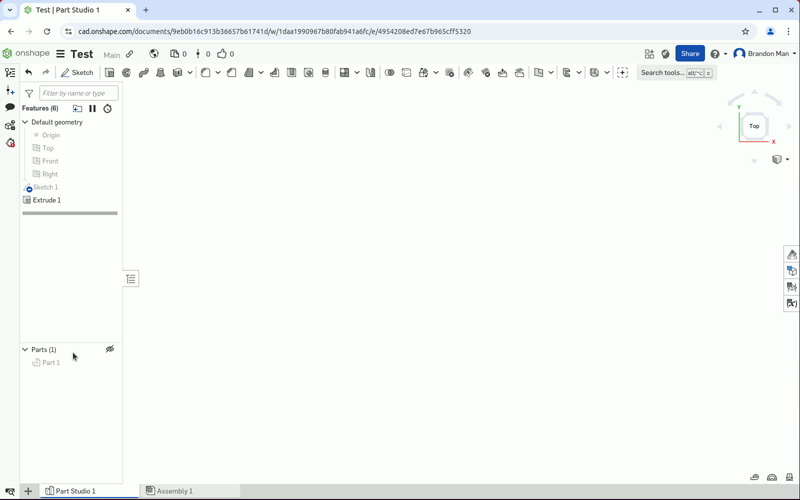
key_down(shift)
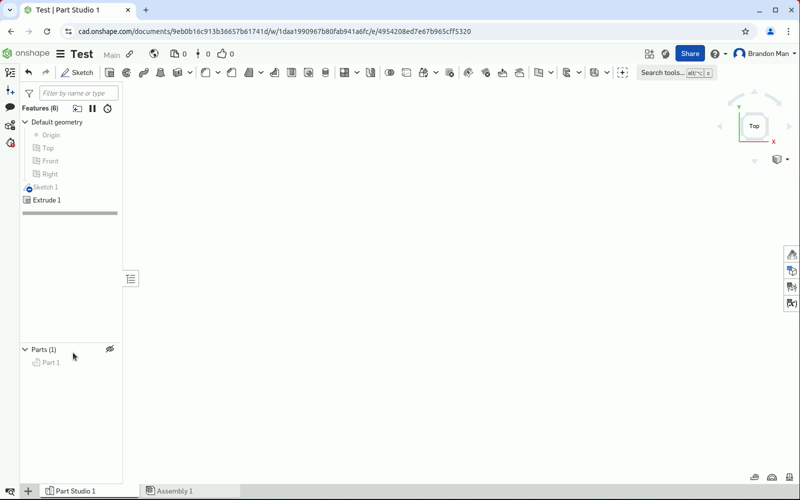
key(up)
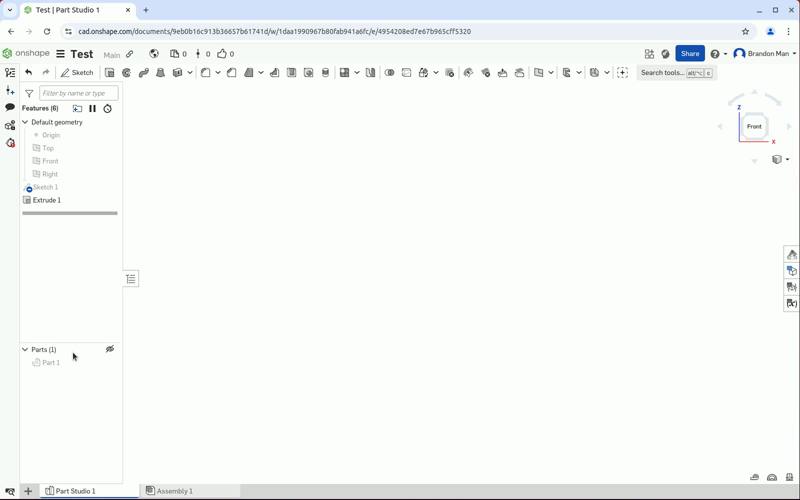
key_up(shift)
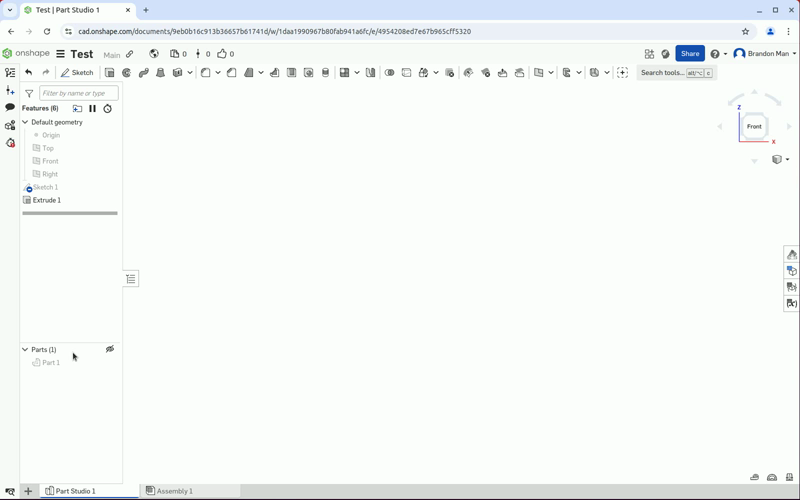
mouse_move(73, 352)
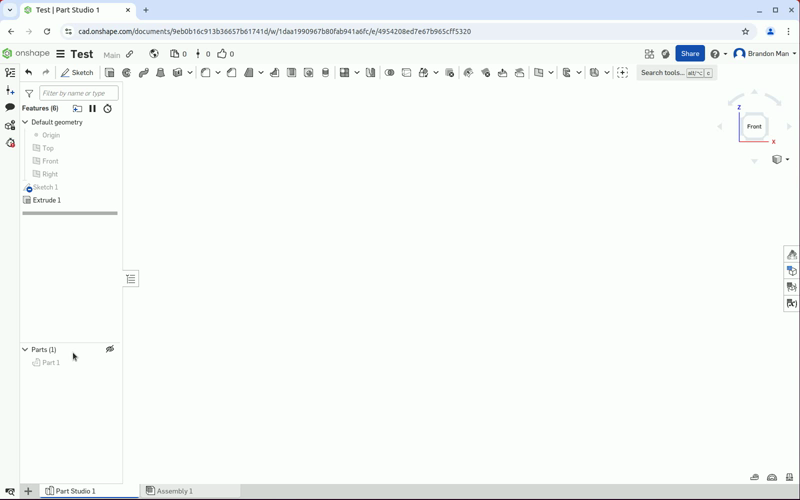
key(shift+y)
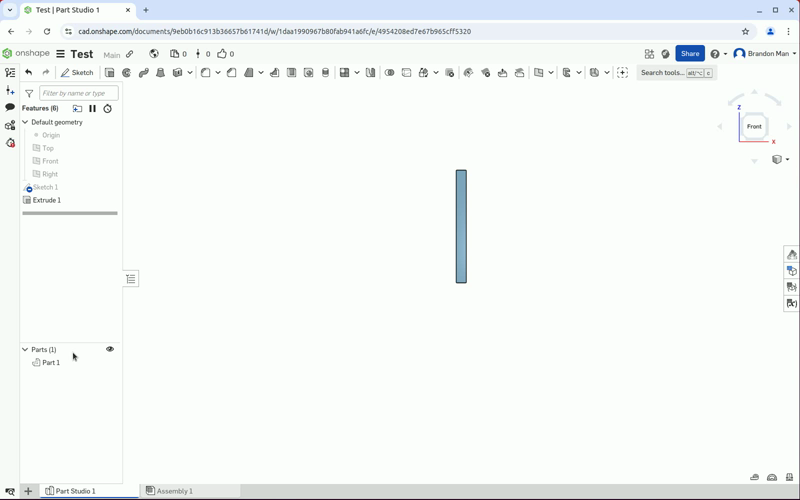
mouse_move(541, 75)
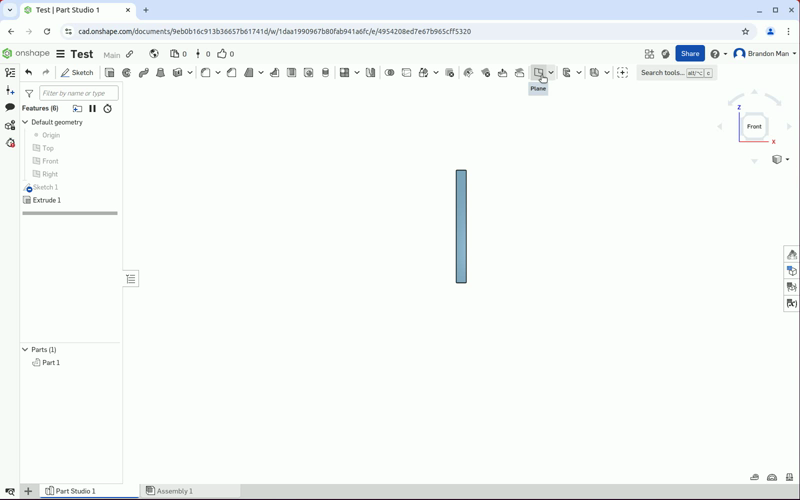
click(541, 75)
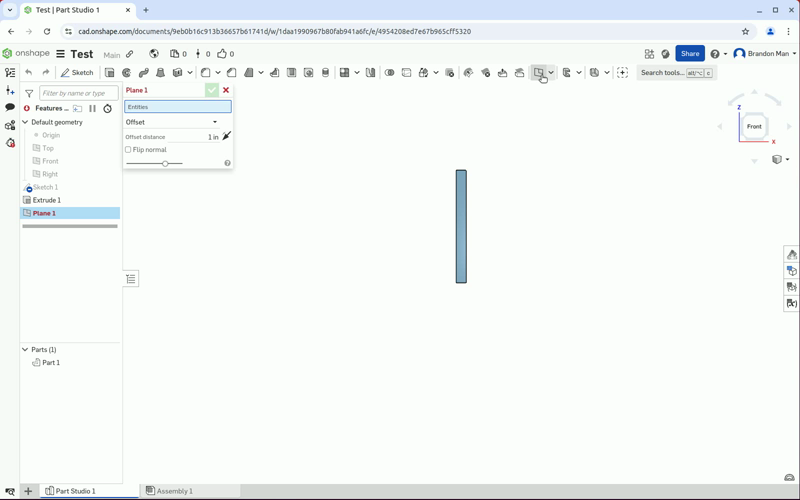
mouse_move(73, 163)
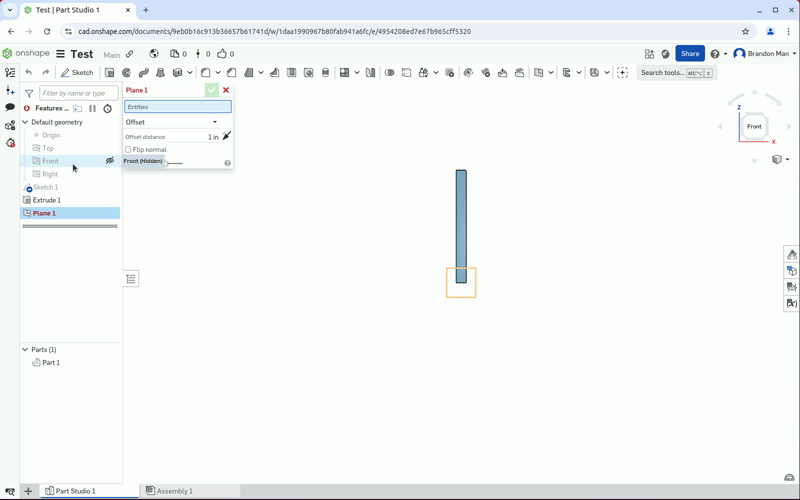
click(73, 163)
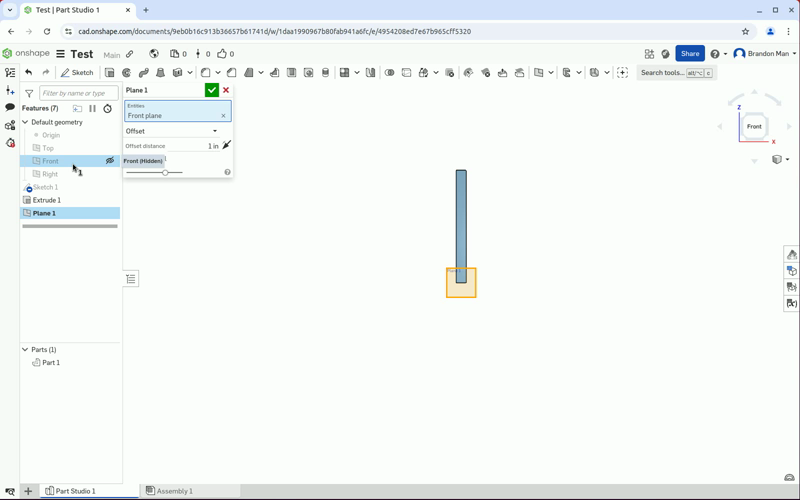
key(tab, 2)
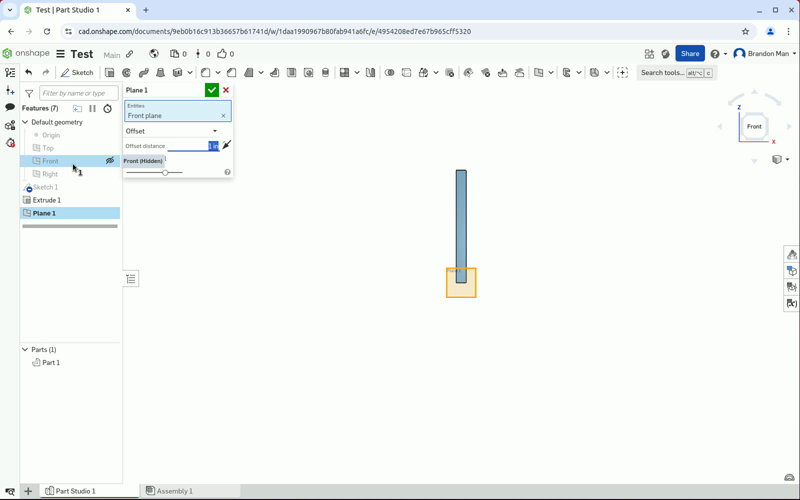
text(0.709)
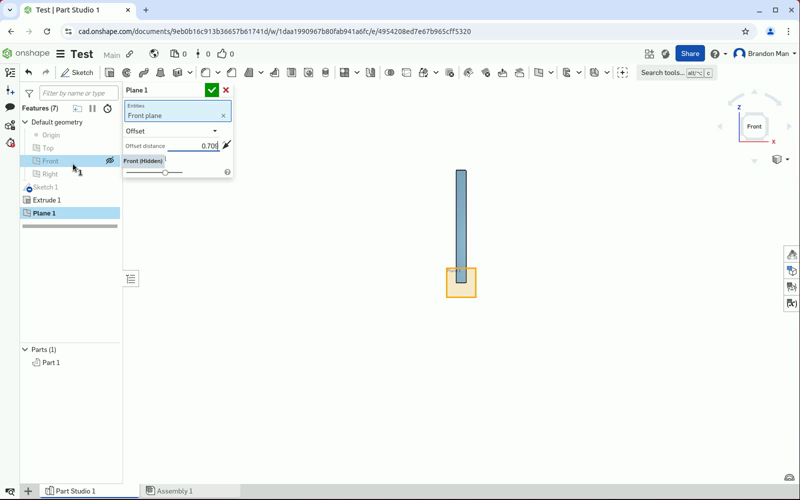
key(enter, 2)
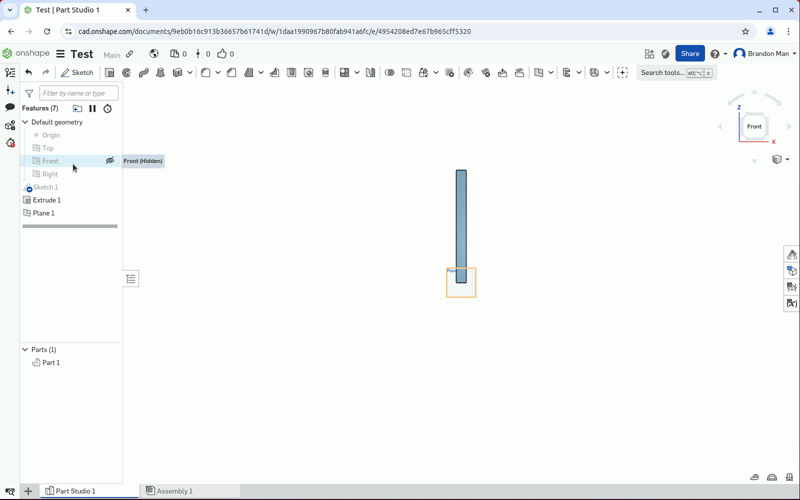
key(shift+s)
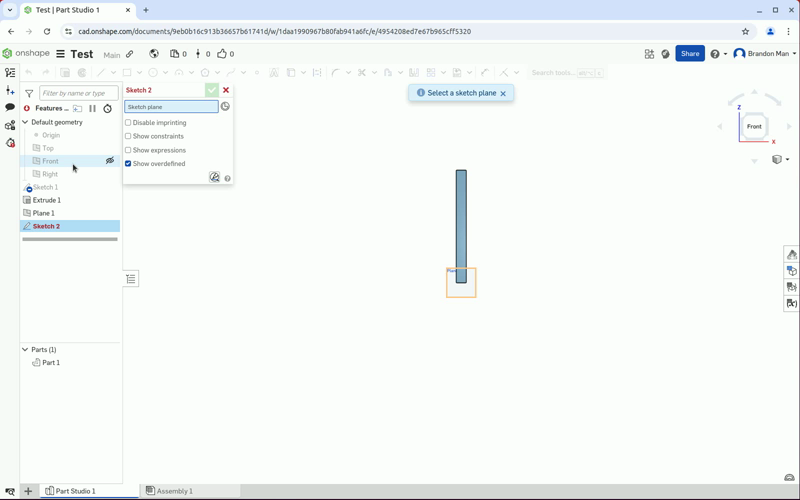
mouse_move(73, 215)
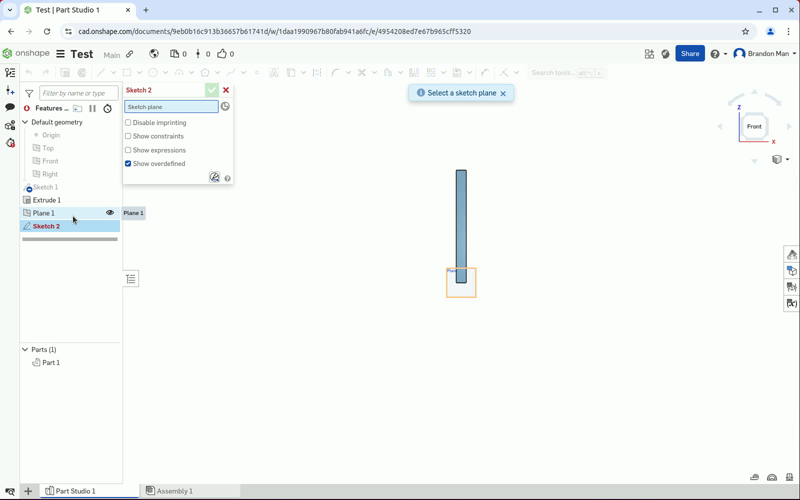
click(73, 215)
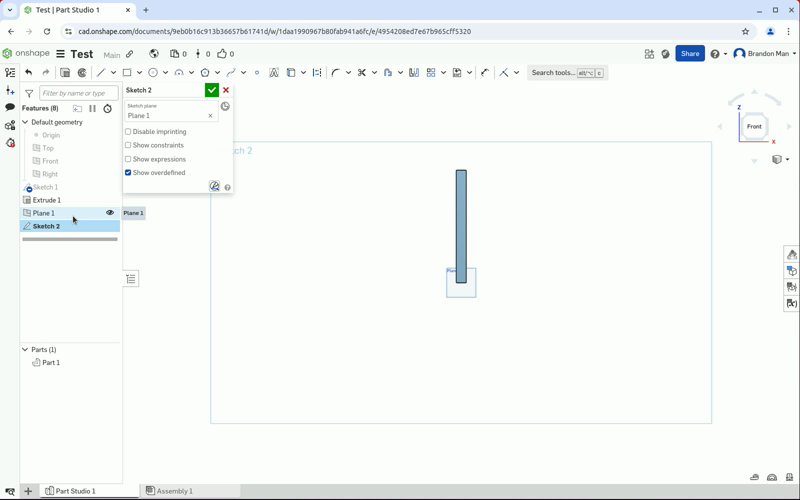
mouse_move(73, 352)
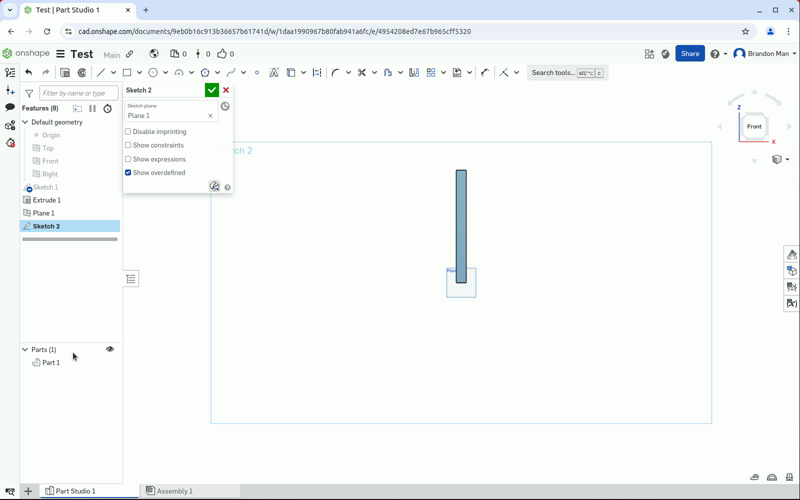
key(y)
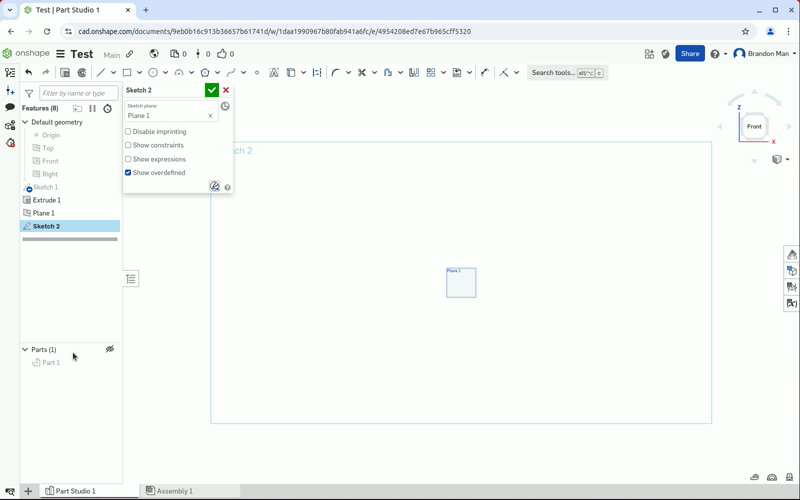
key(c)
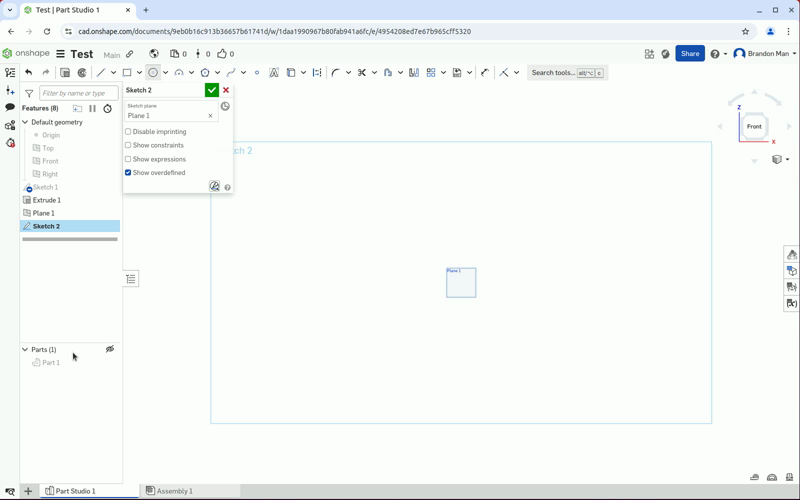
key_down(shift)
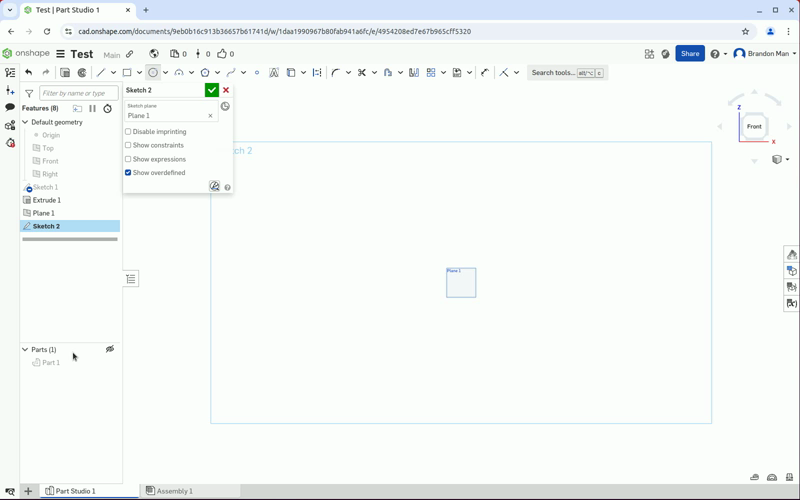
mouse_move(460, 239)
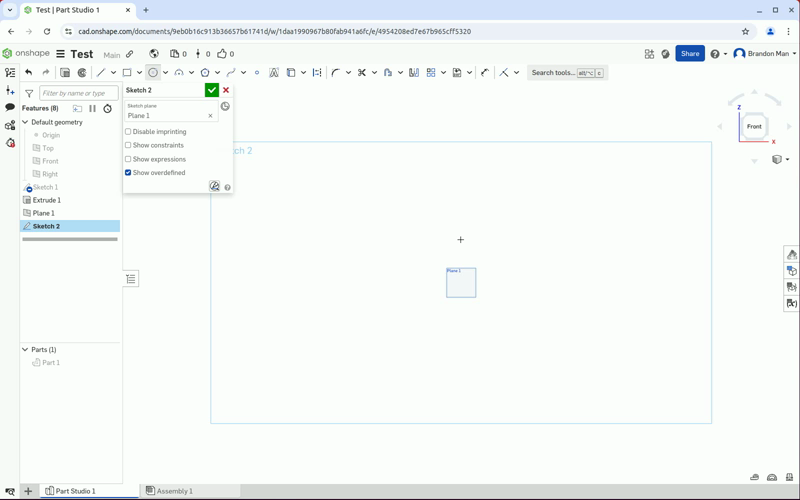
click(460, 239)
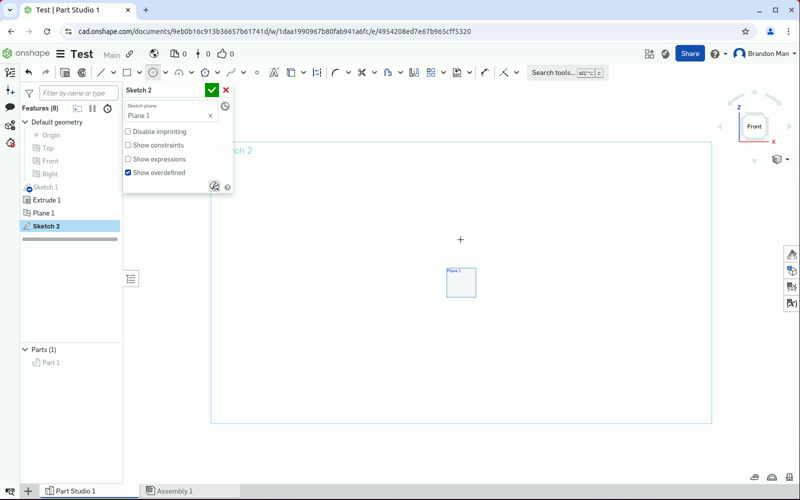
key_up(shift)
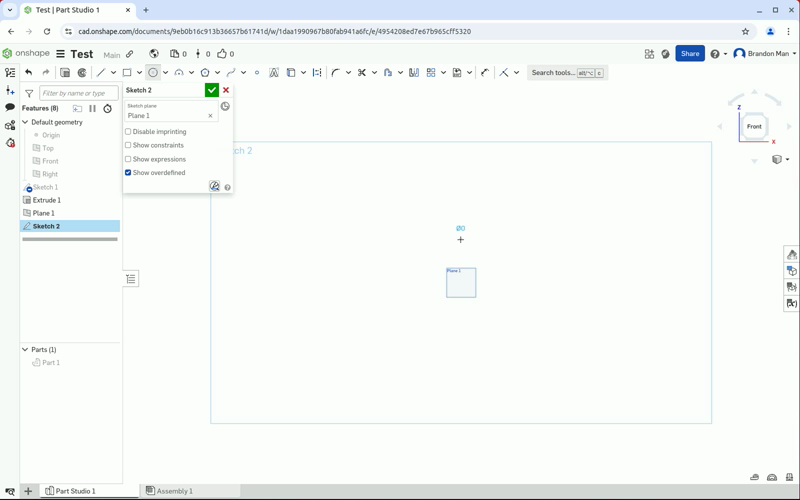
mouse_move(461, 239)
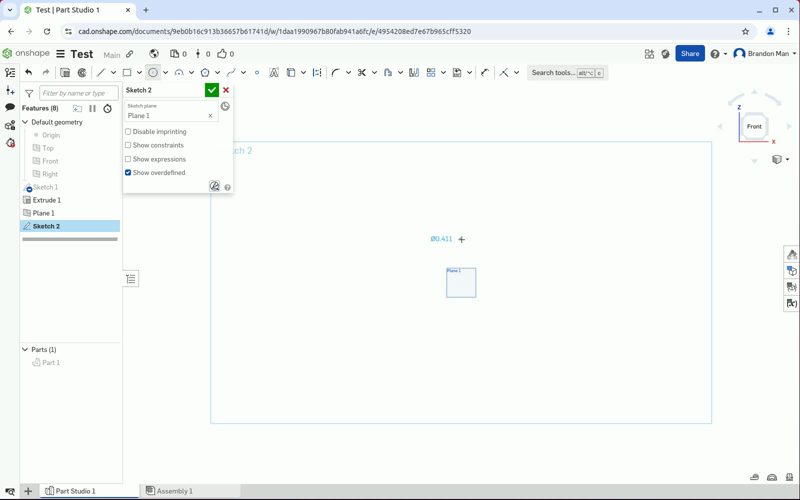
scroll(6)
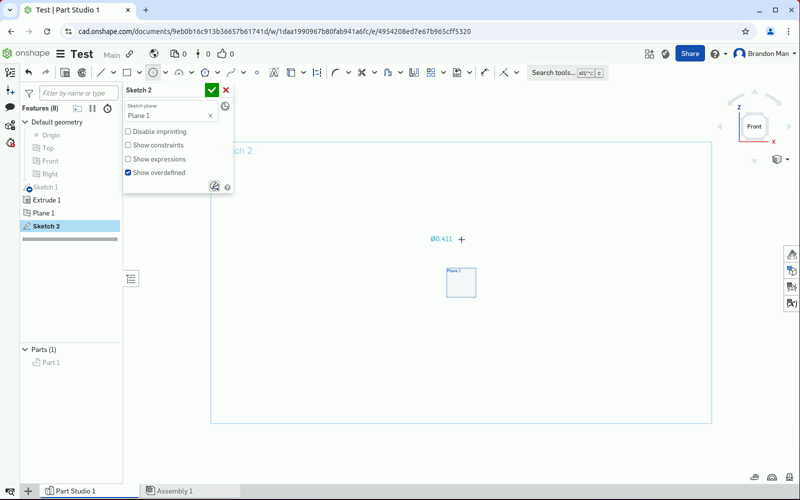
scroll(6)
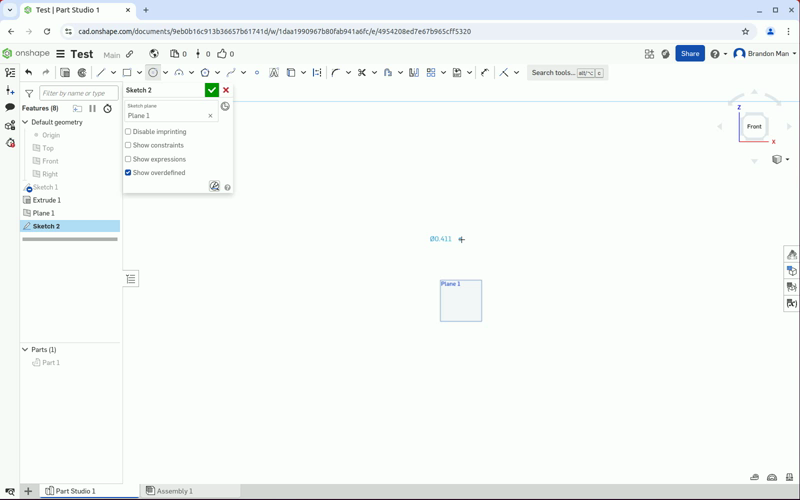
scroll(6)
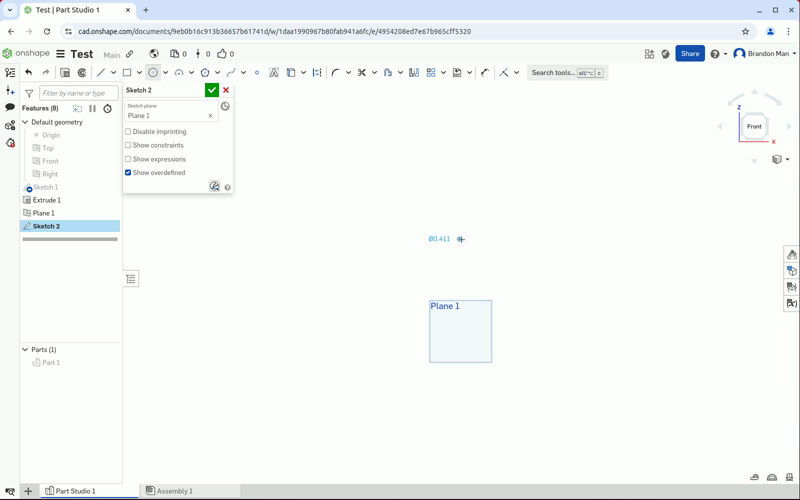
scroll(6)
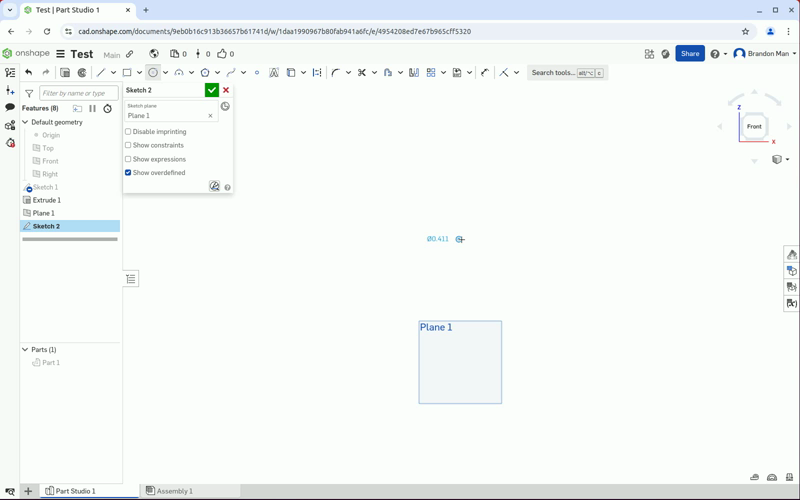
scroll(6)
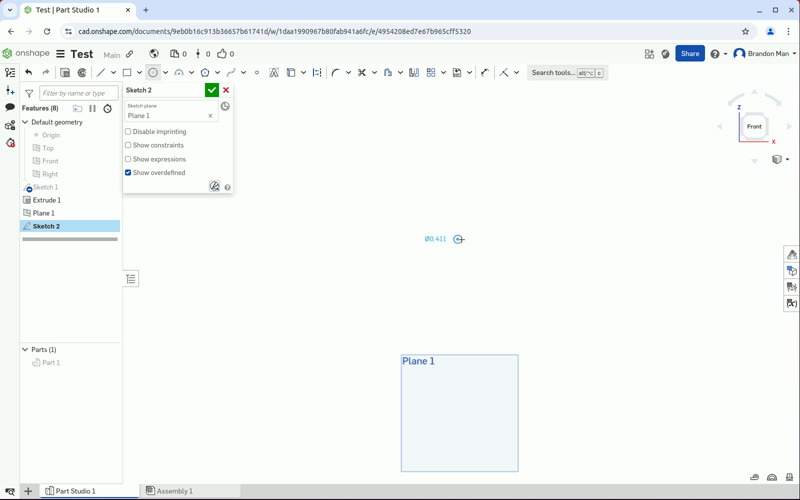
scroll(6)
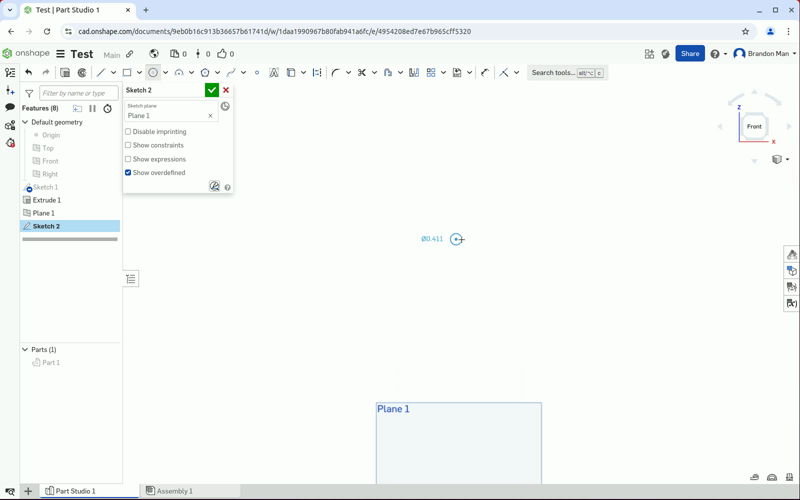
scroll(6)
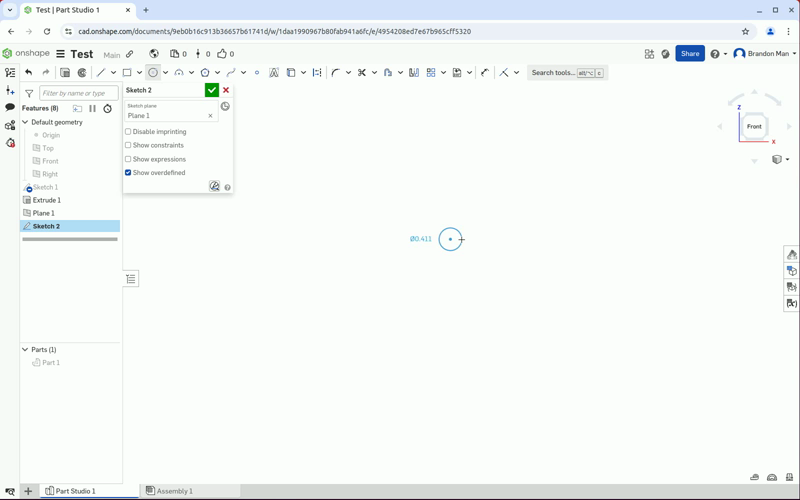
click(461, 239)
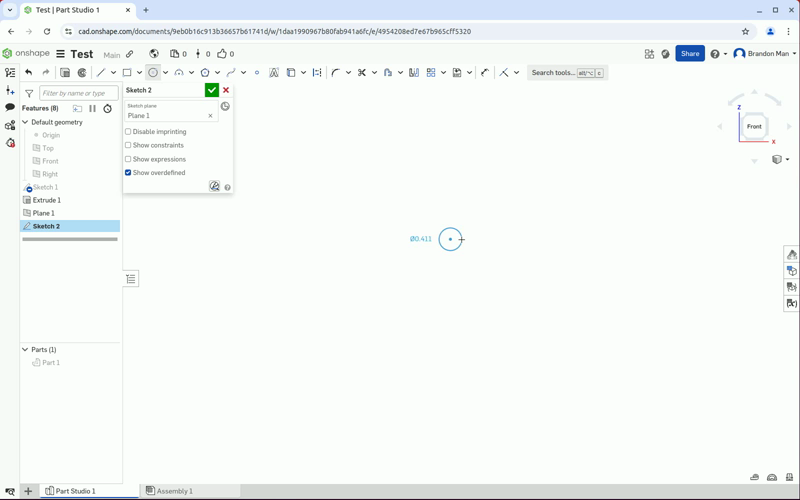
scroll(-6)
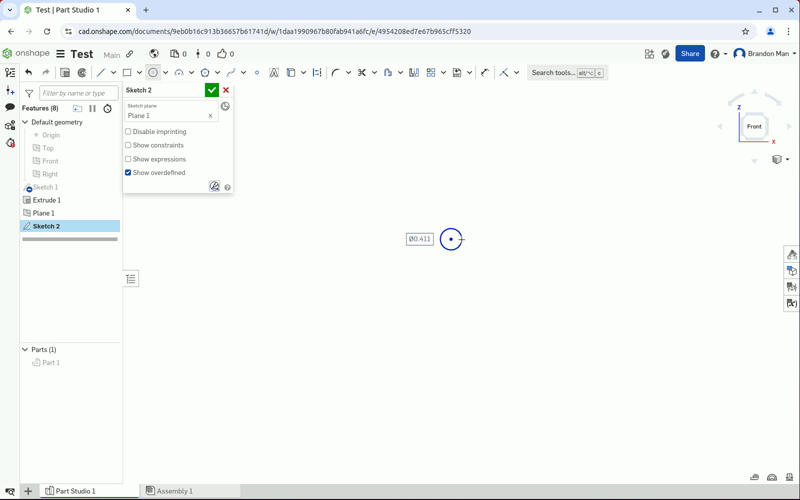
scroll(-6)
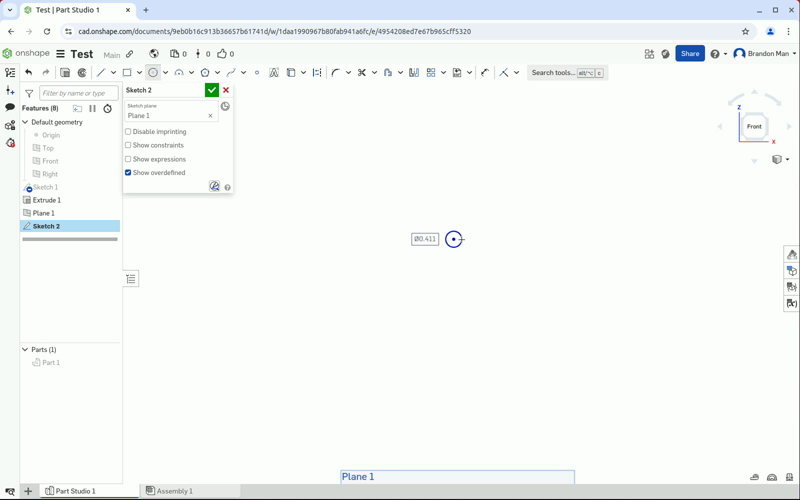
scroll(-6)
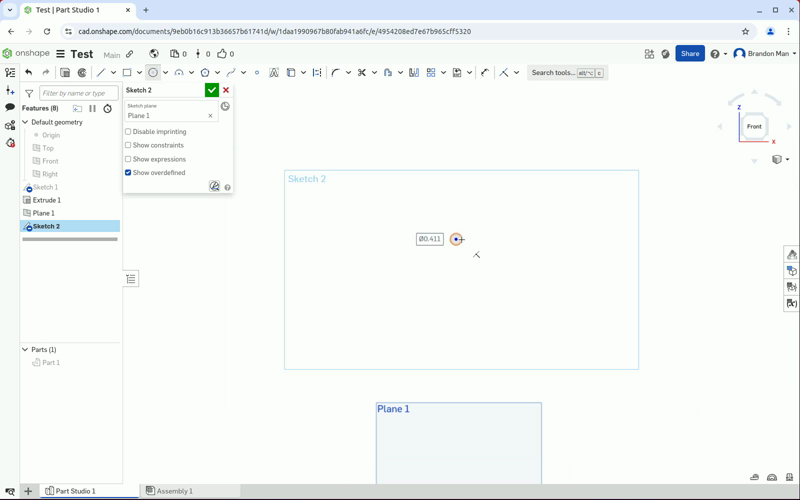
scroll(-6)
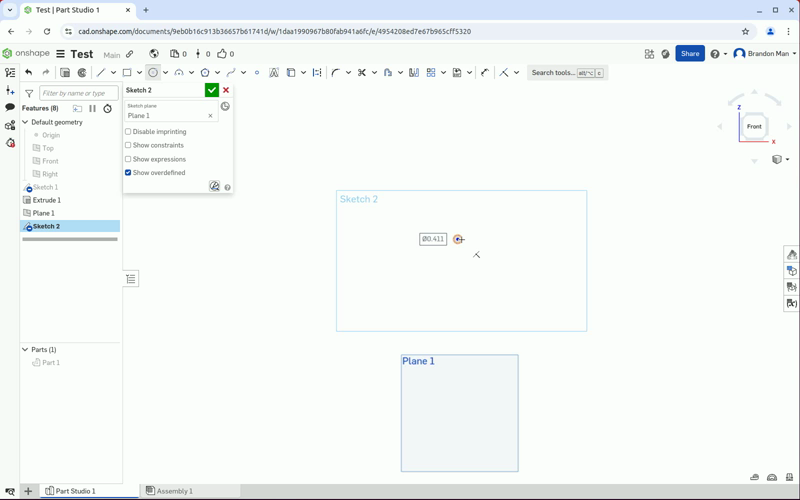
scroll(-6)
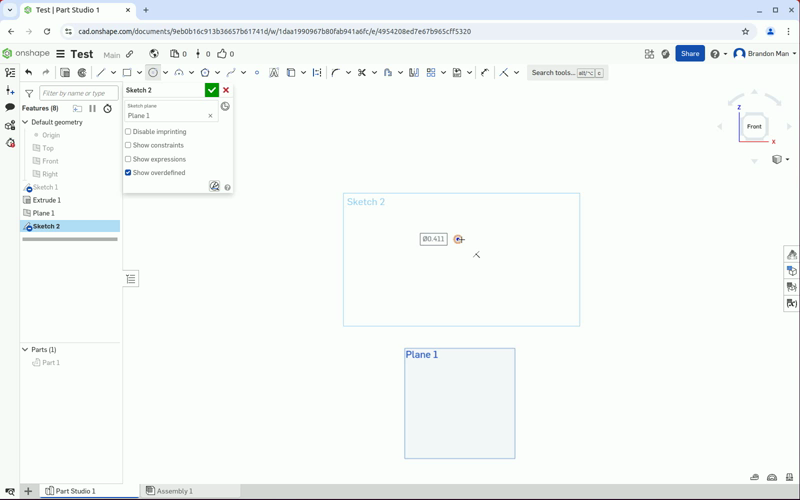
scroll(-6)
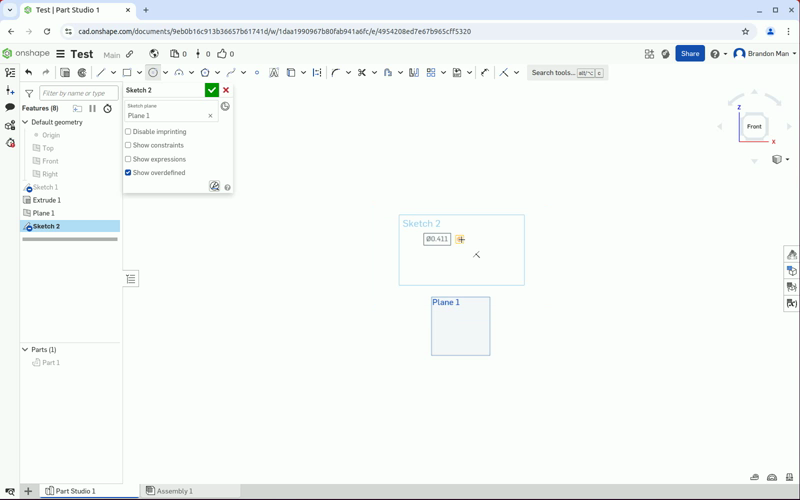
scroll(-6)
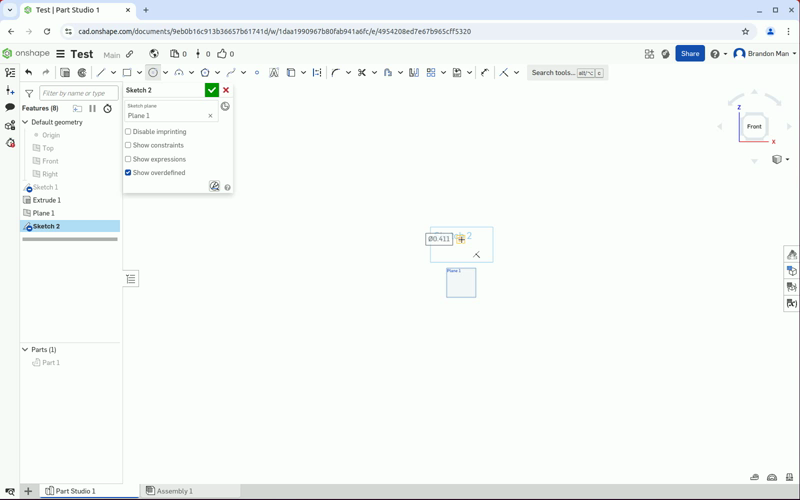
key(esc)
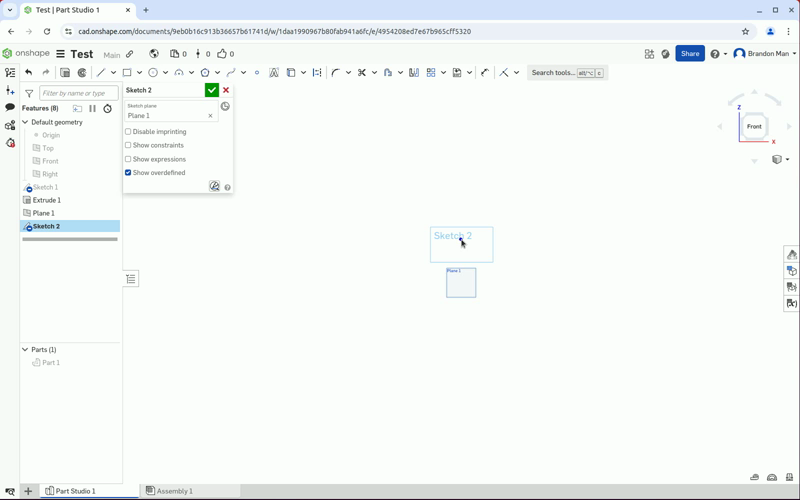
mouse_move(459, 239)
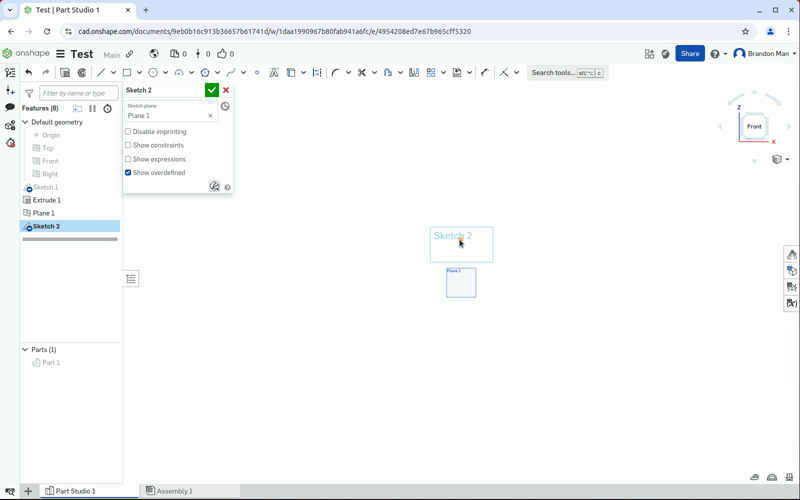
scroll(6)
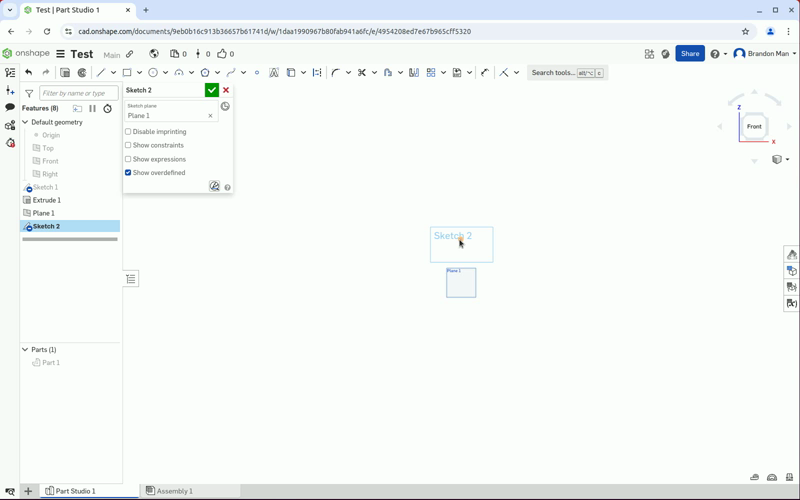
scroll(6)
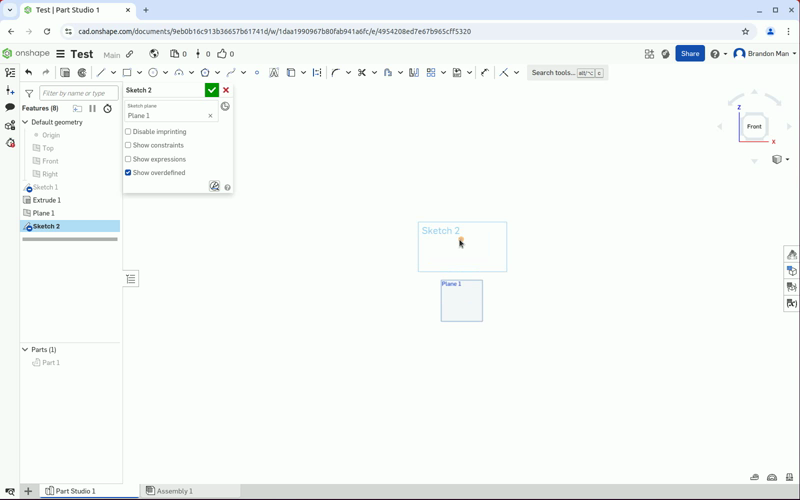
scroll(6)
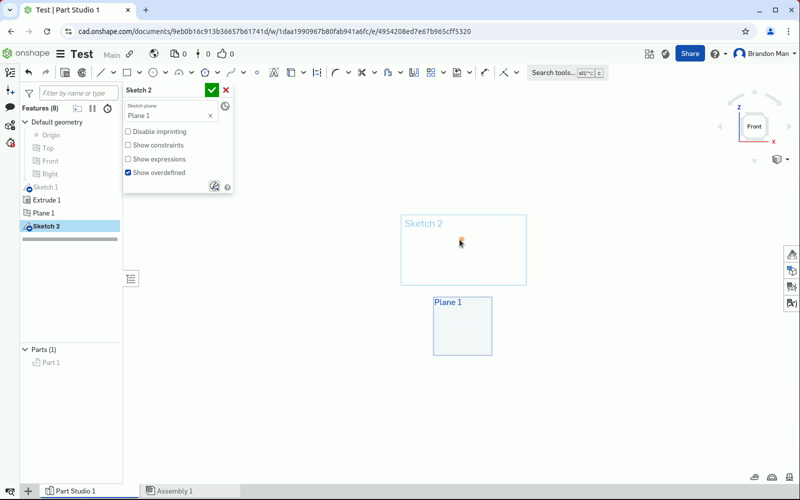
scroll(6)
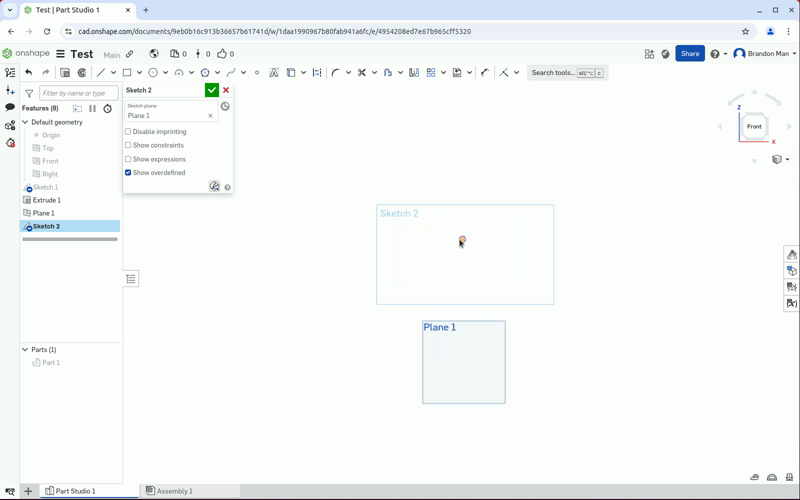
scroll(6)
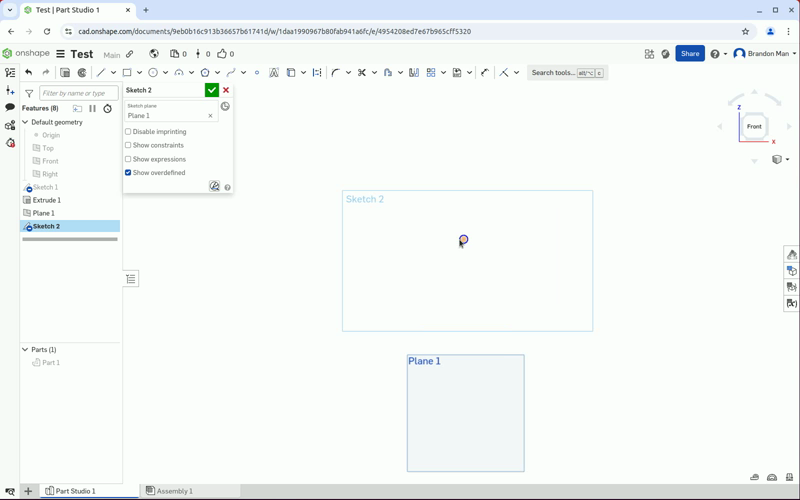
scroll(6)
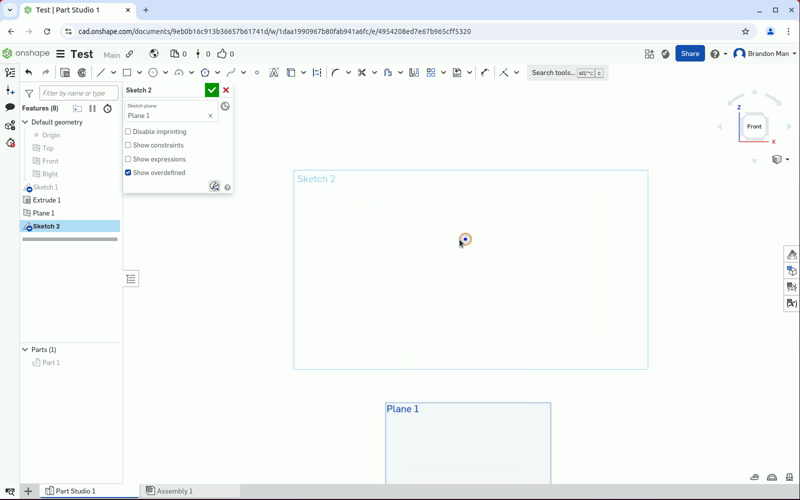
scroll(6)
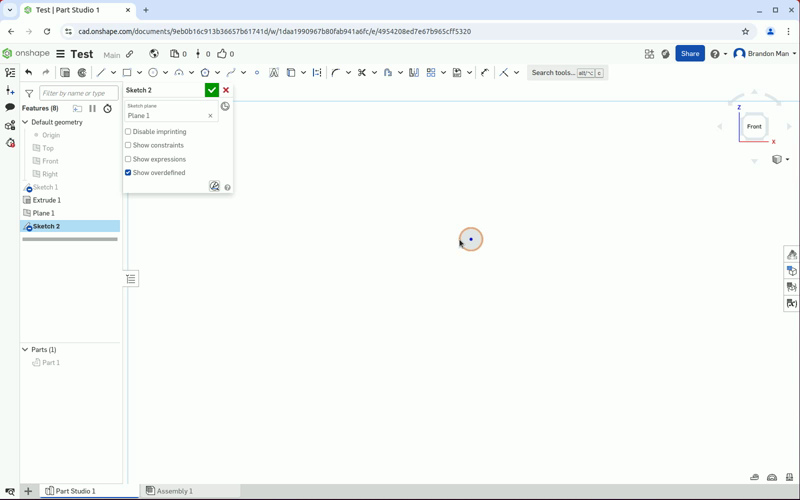
click(459, 239)
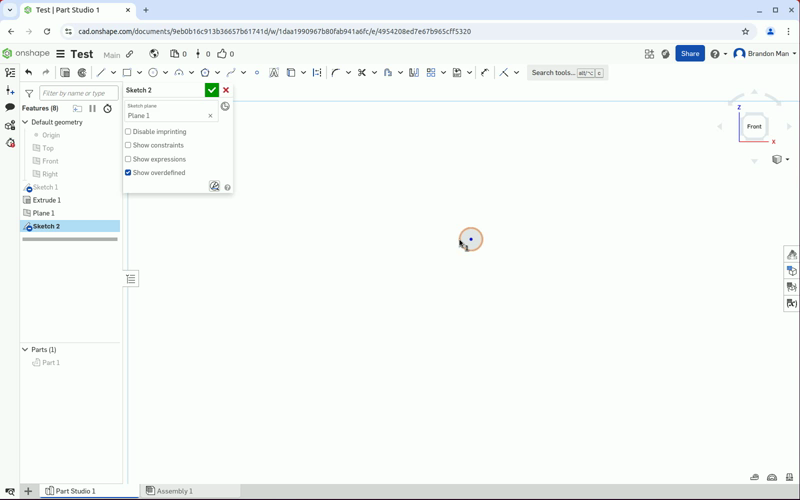
scroll(-6)
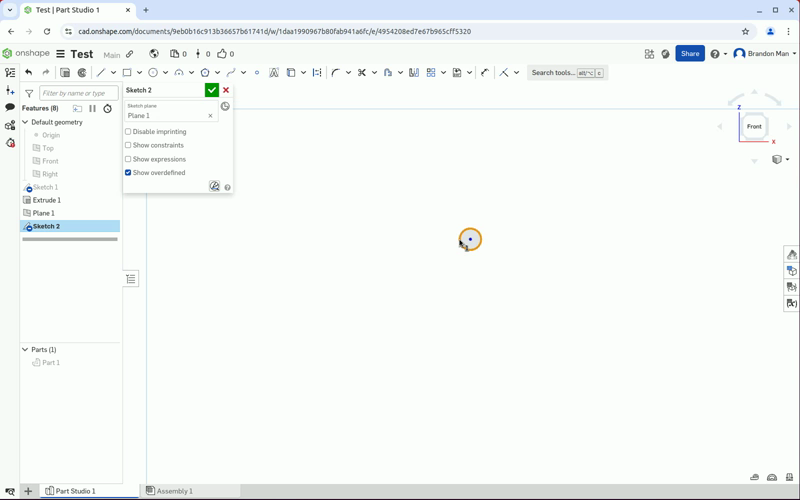
scroll(-6)
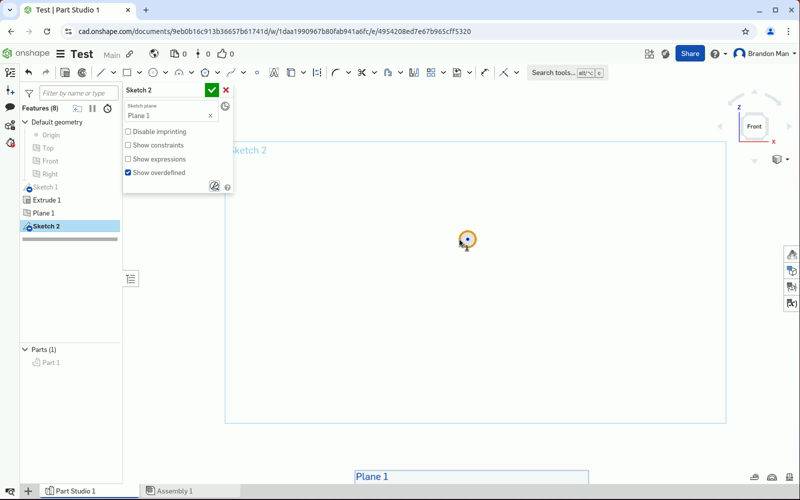
scroll(-6)
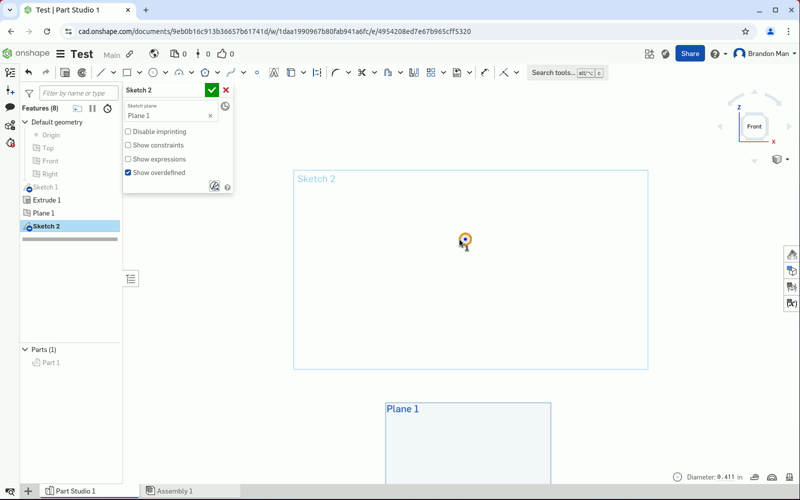
scroll(-6)
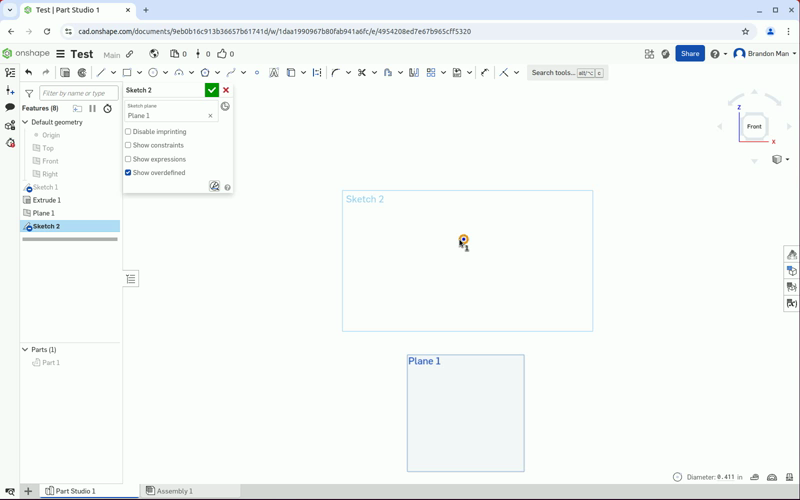
scroll(-6)
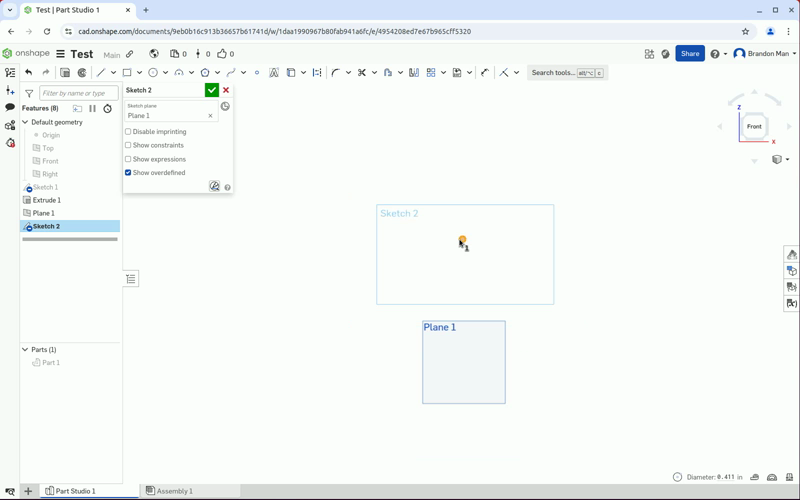
scroll(-6)
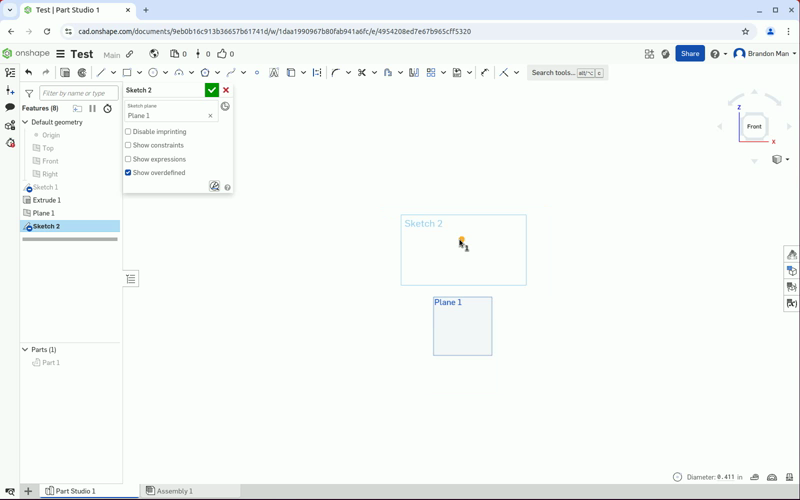
scroll(-6)
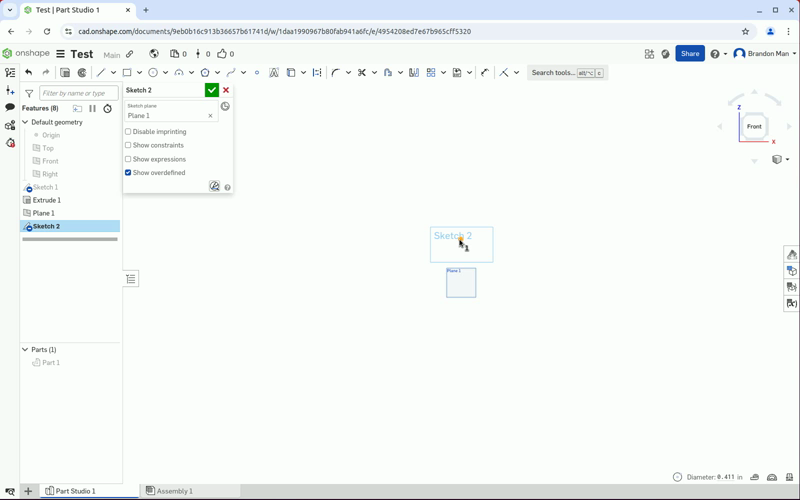
mouse_move(73, 352)
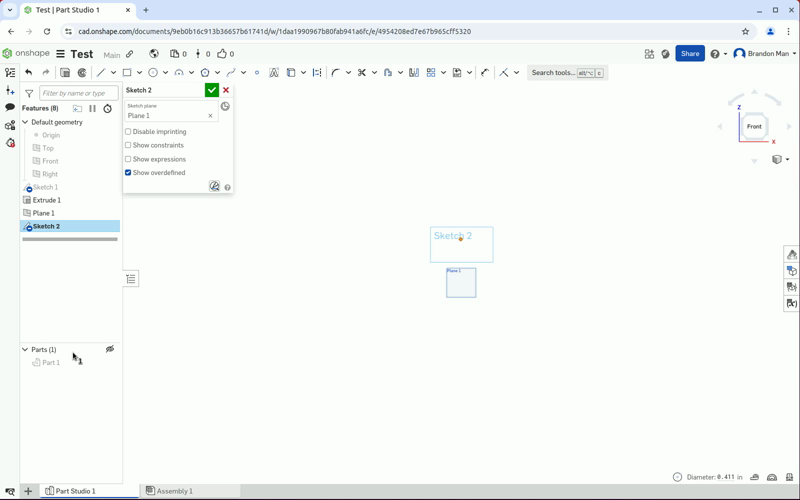
key(shift+y)
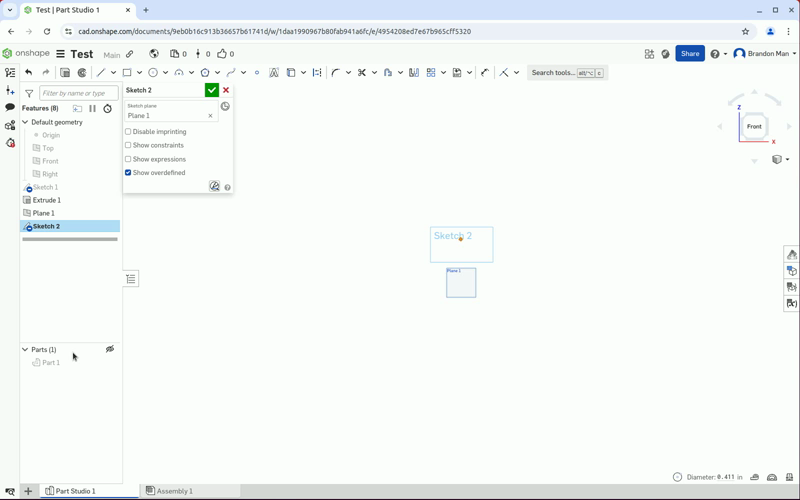
key(shift+e)
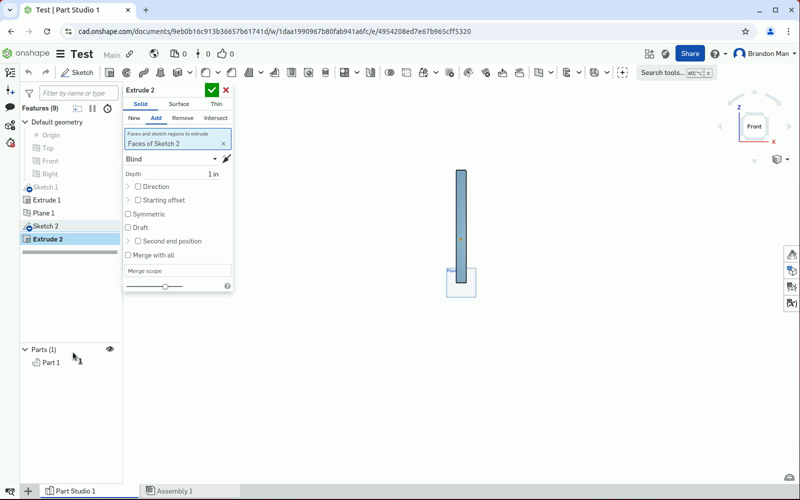
mouse_move(143, 106)
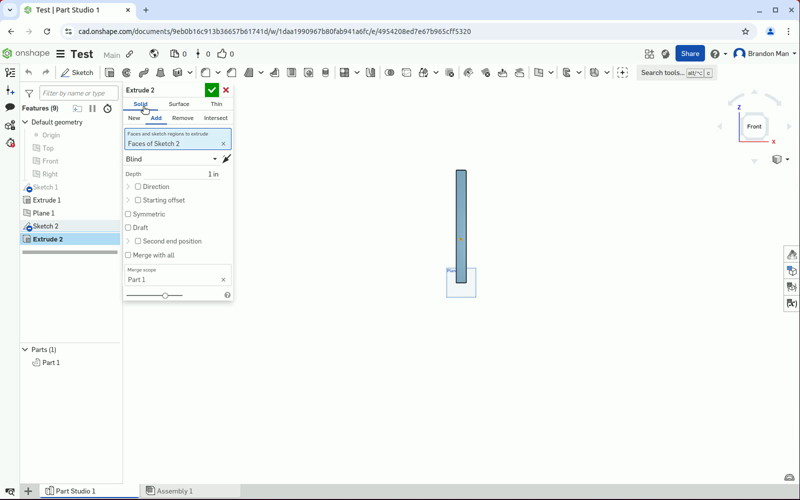
click(143, 106)
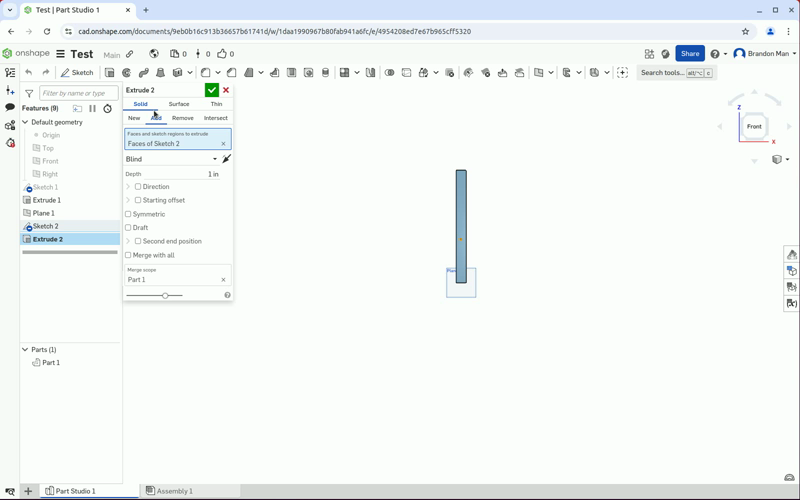
mouse_move(186, 120)
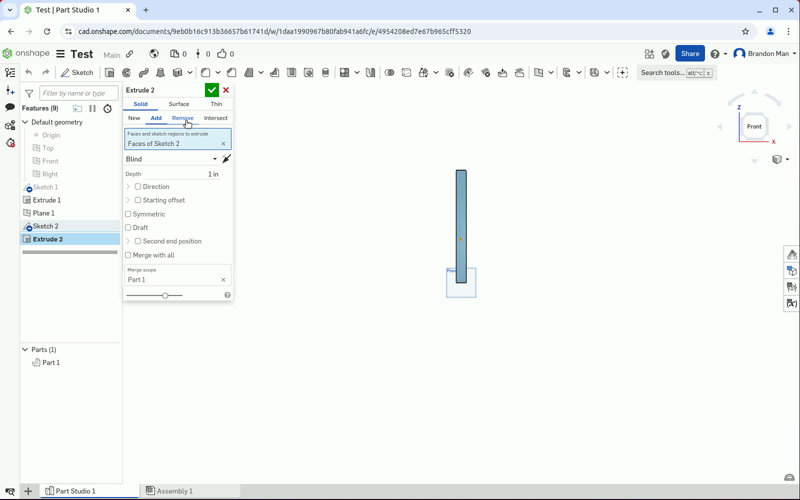
click(186, 120)
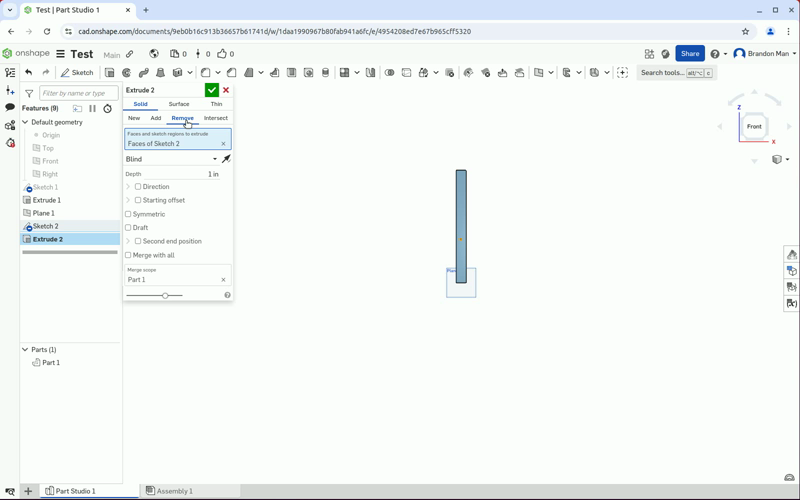
key(tab, 4)
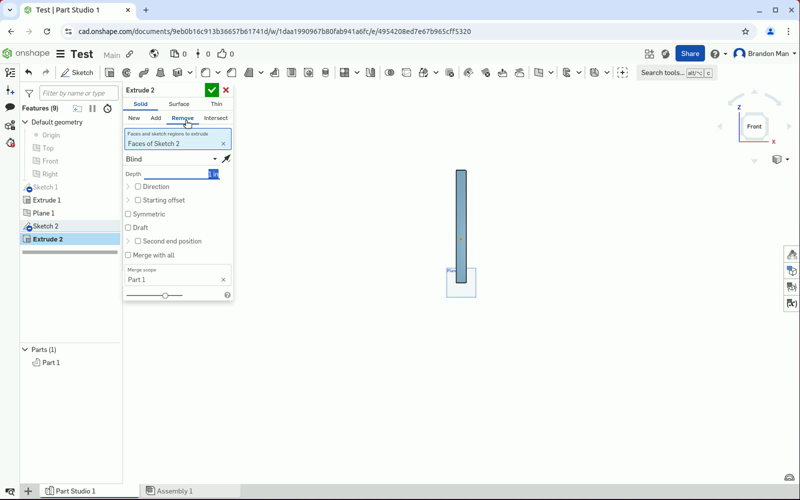
text(1.204)
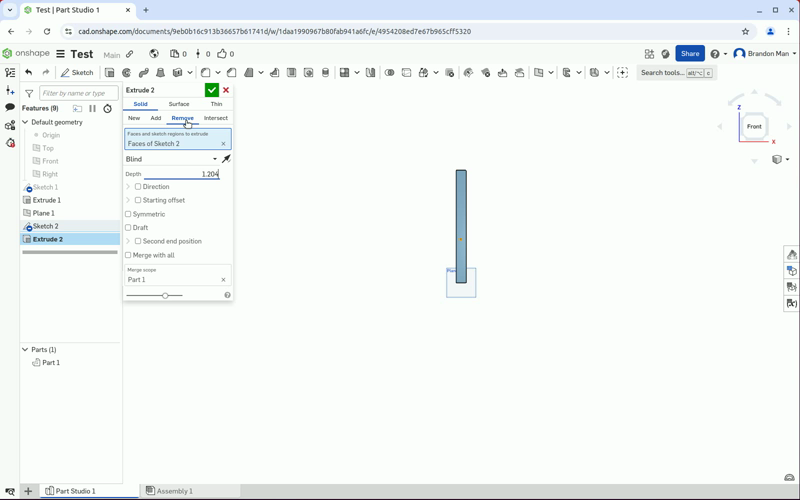
key(tab, 6)
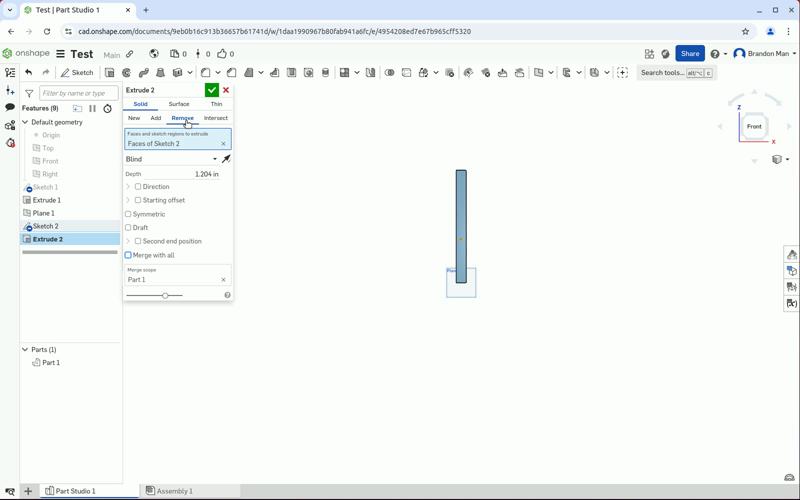
key(space)
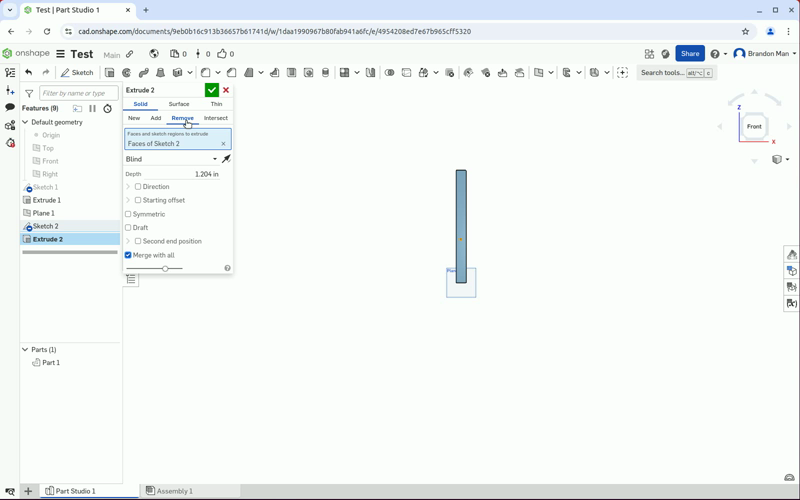
key(enter)
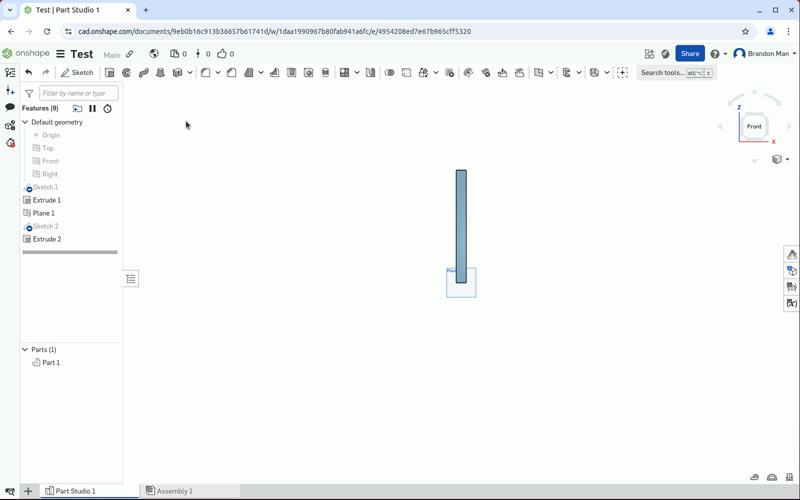
key(shift+h)
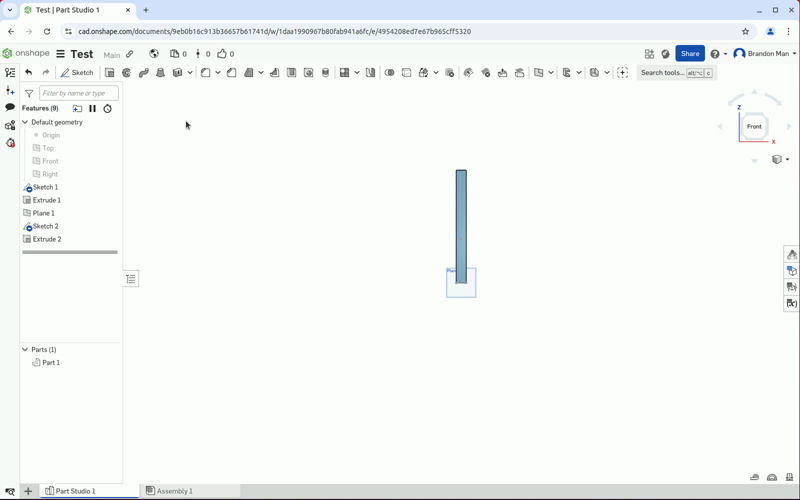
key(shift+h)
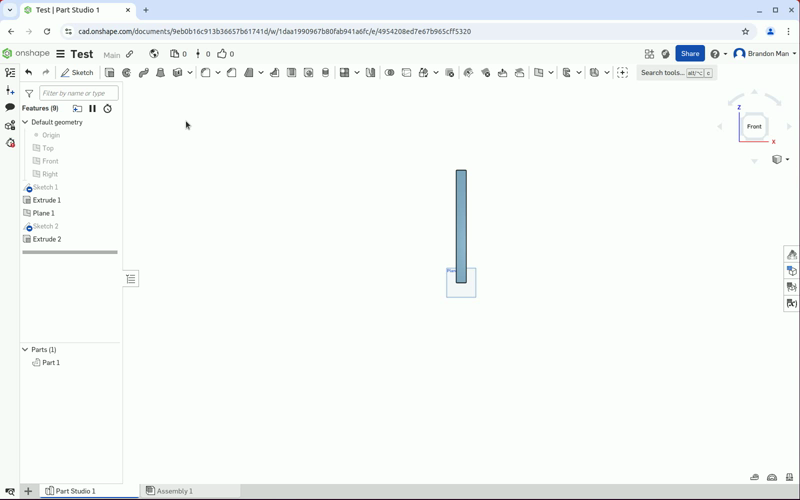
mouse_move(73, 189)
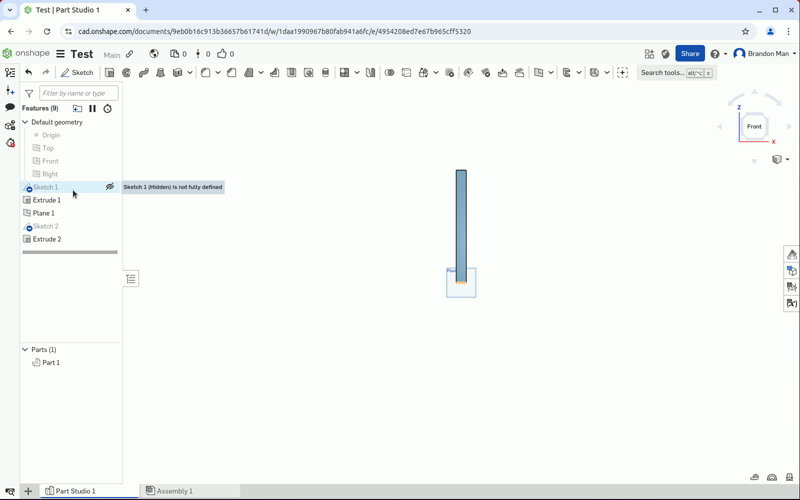
click(73, 189)
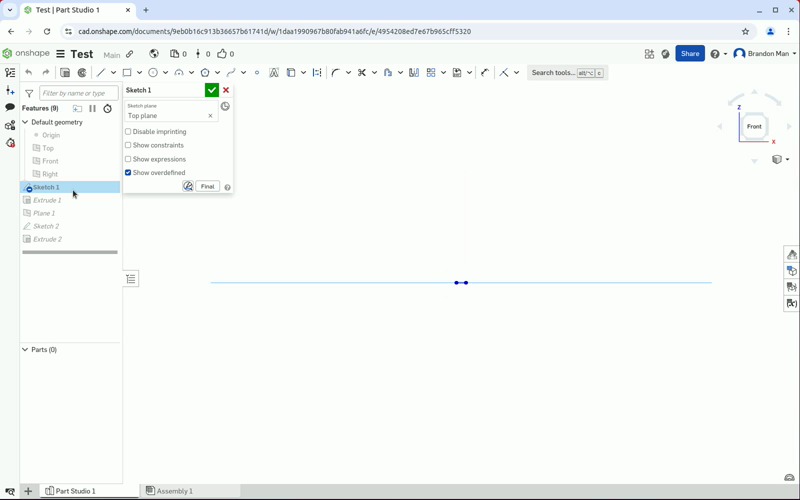
mouse_move(229, 92)
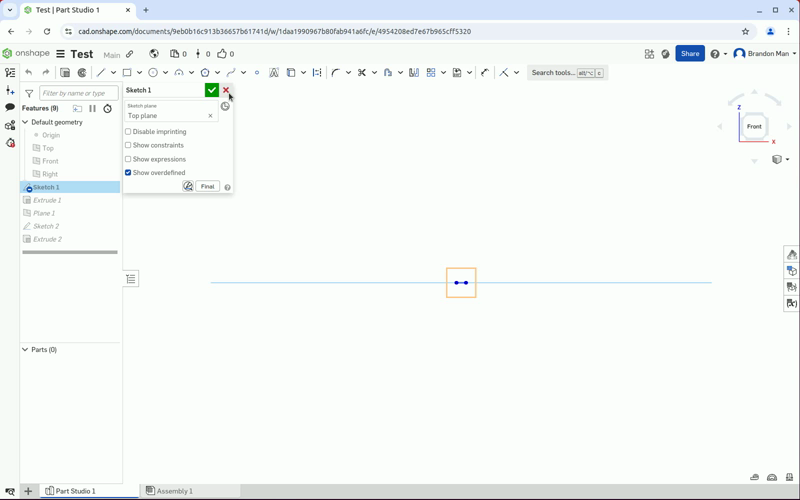
click(229, 92)
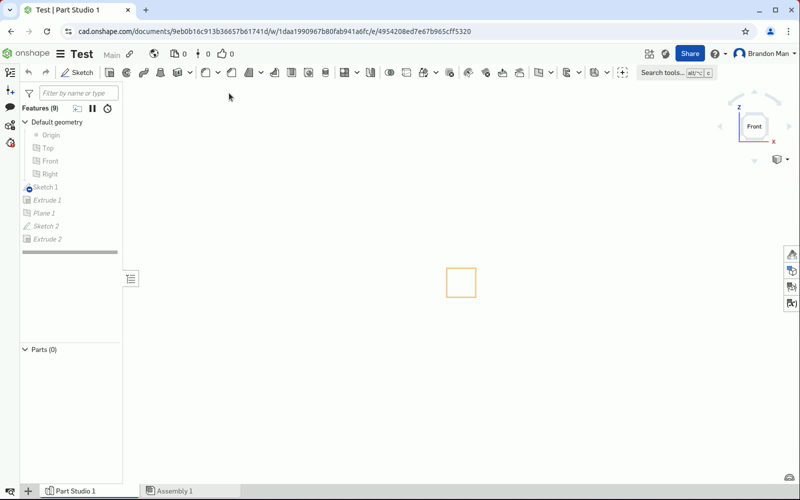
key(shift+s)
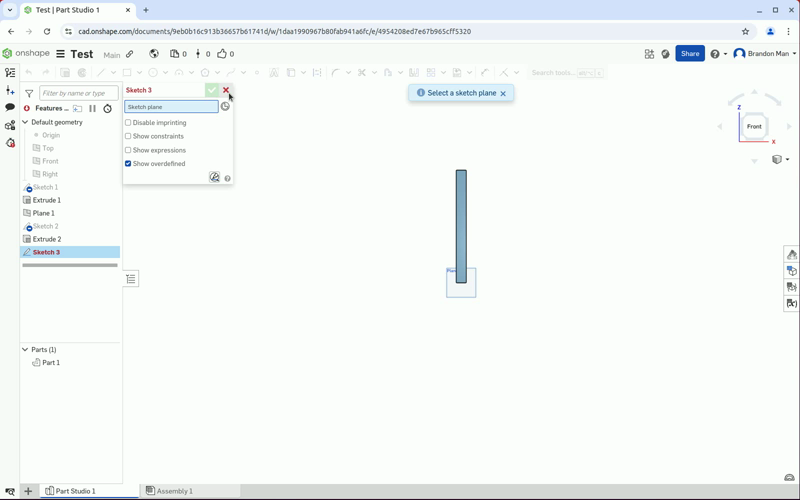
mouse_move(73, 215)
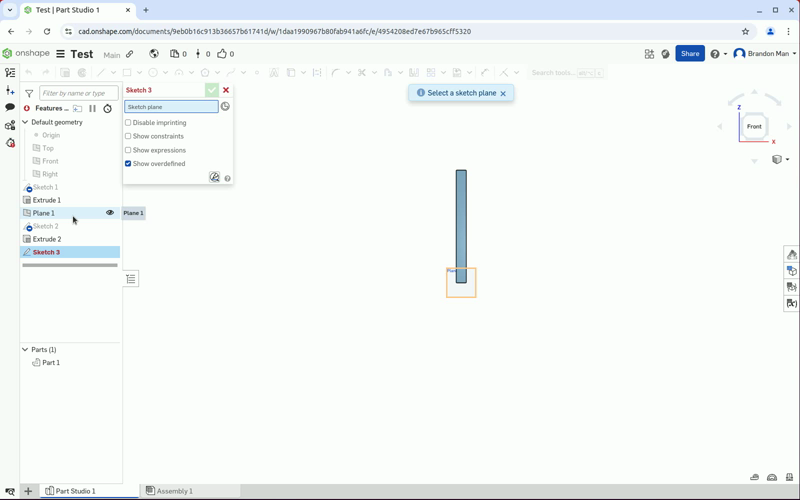
click(73, 215)
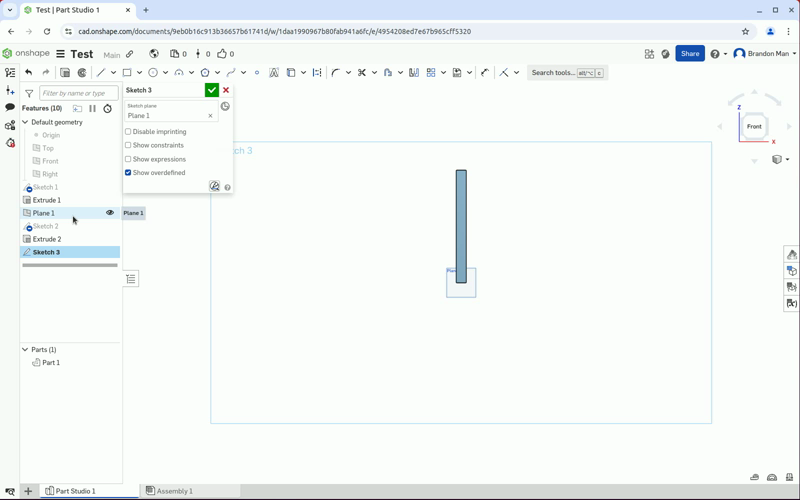
mouse_move(73, 352)
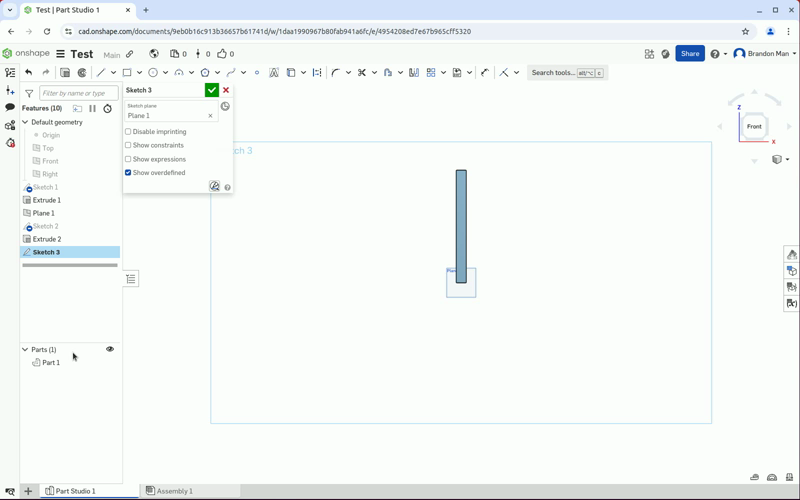
key(y)
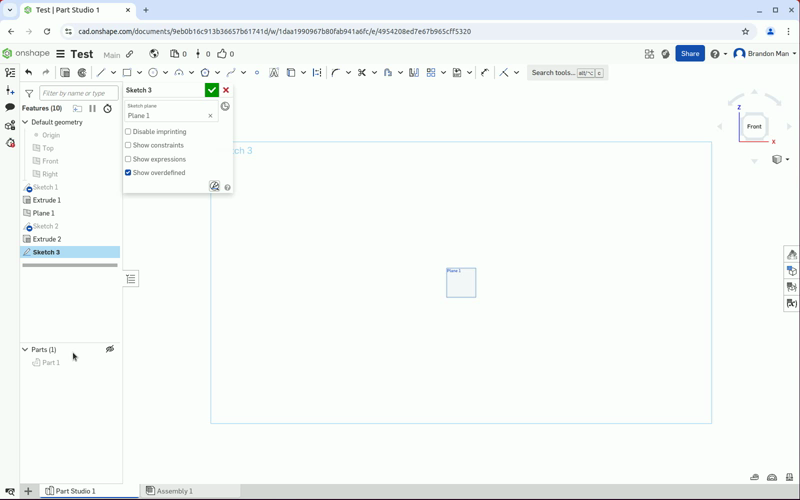
key(c)
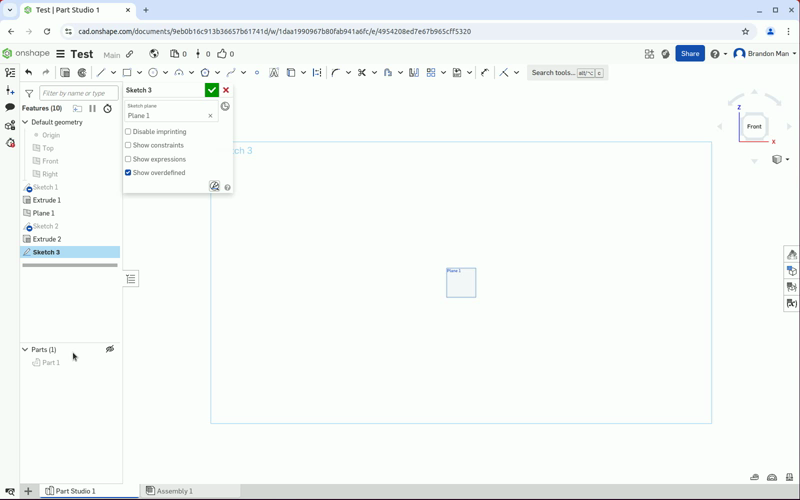
key_down(shift)
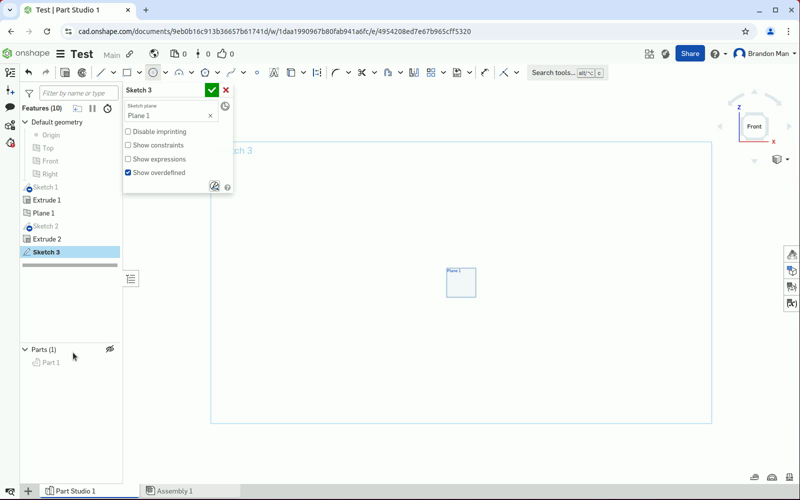
mouse_move(460, 201)
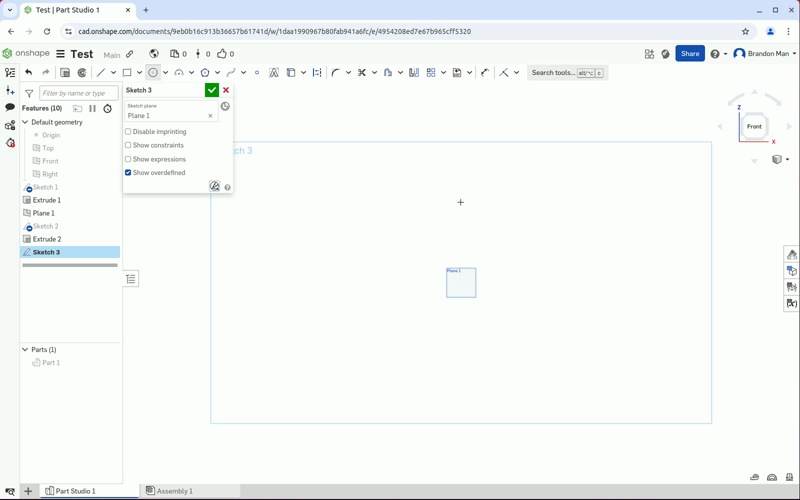
click(460, 201)
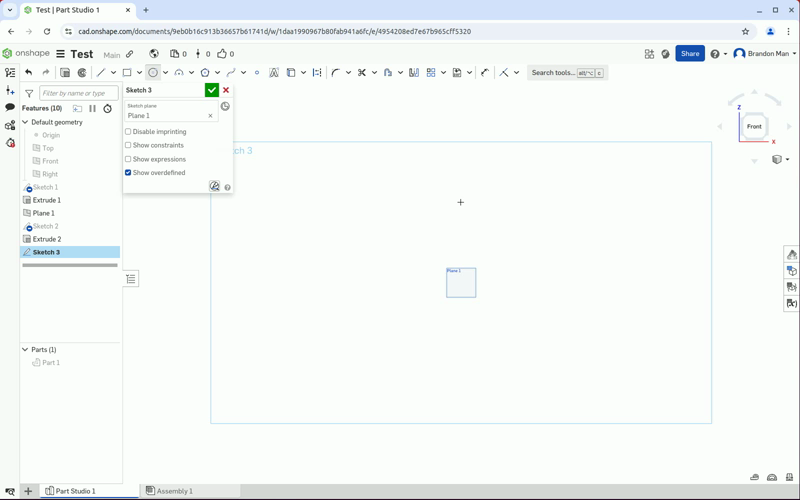
key_up(shift)
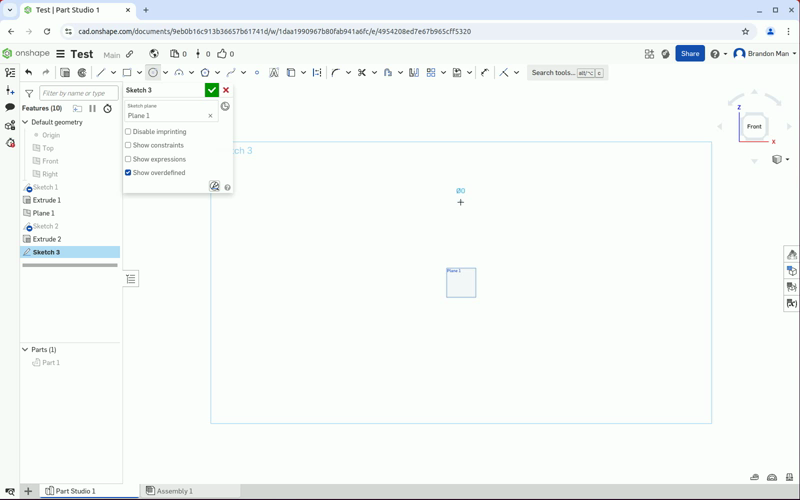
mouse_move(461, 201)
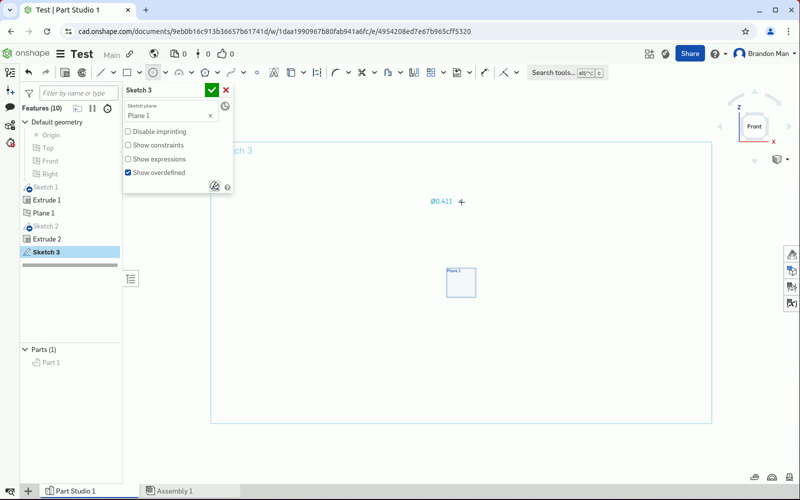
scroll(6)
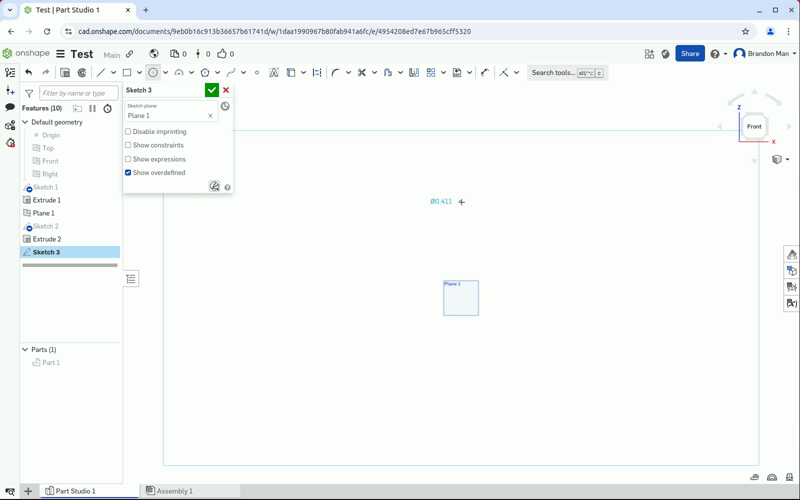
scroll(6)
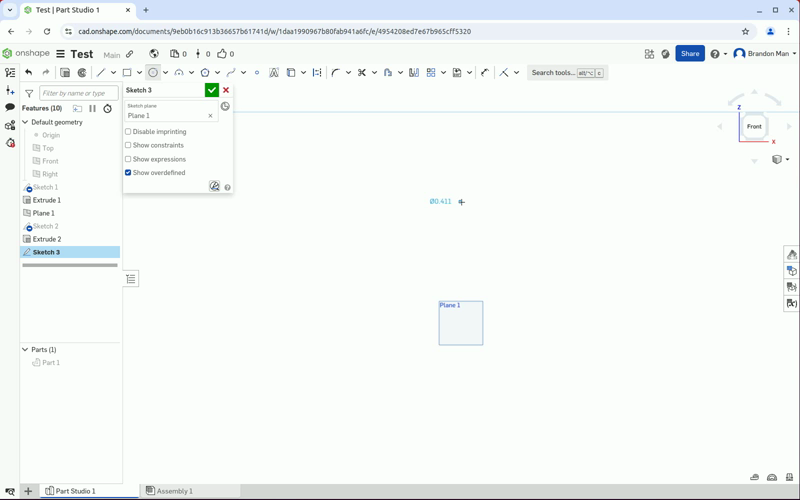
scroll(6)
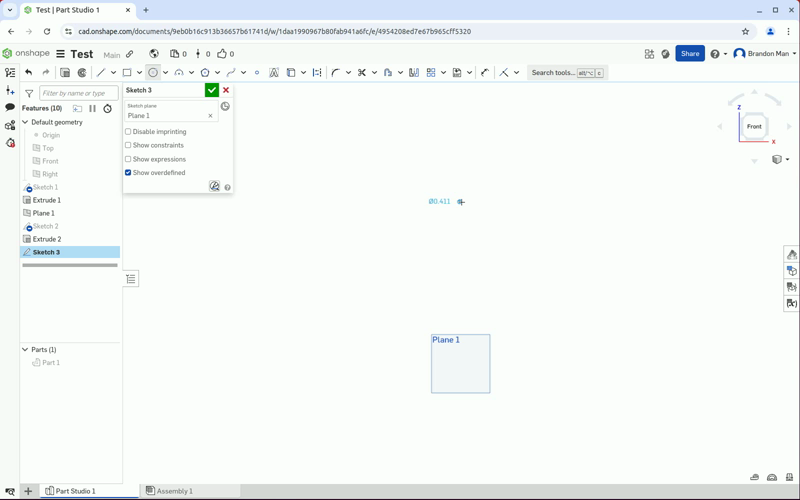
scroll(6)
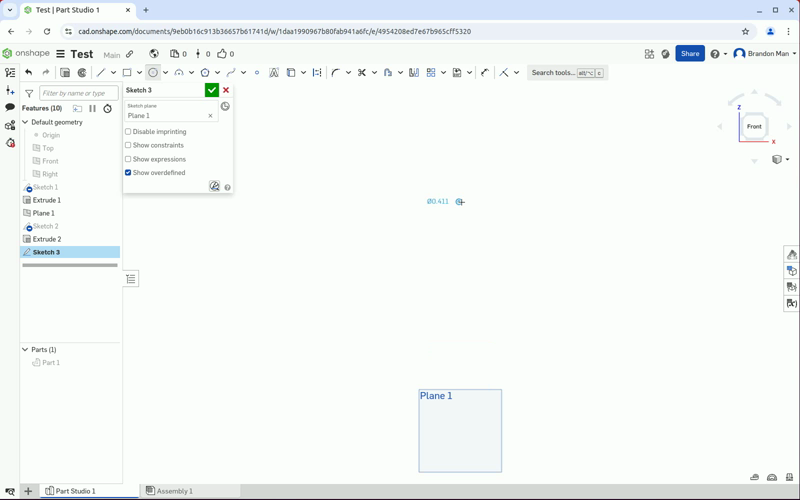
scroll(6)
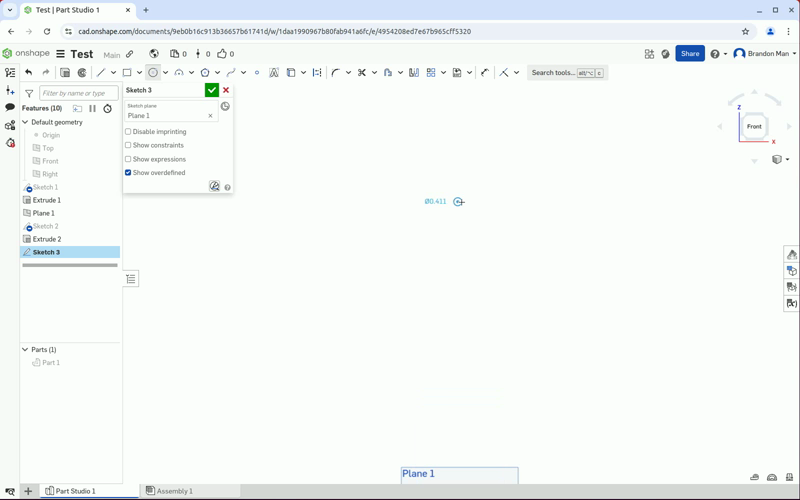
scroll(6)
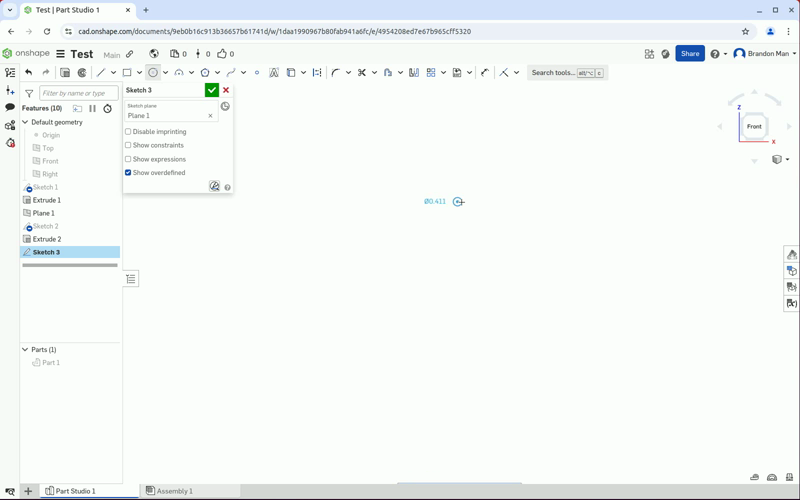
scroll(6)
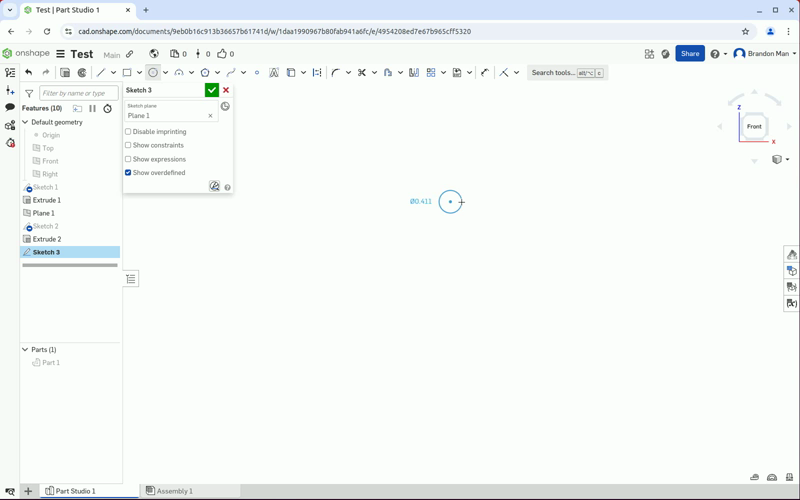
click(461, 201)
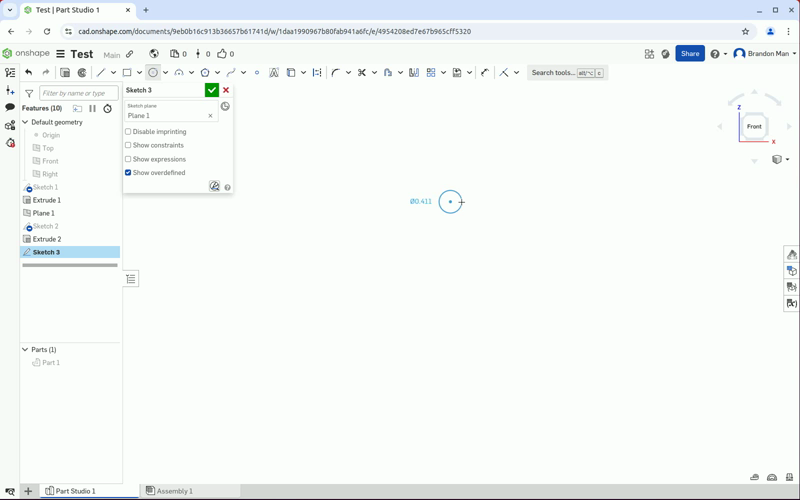
scroll(-6)
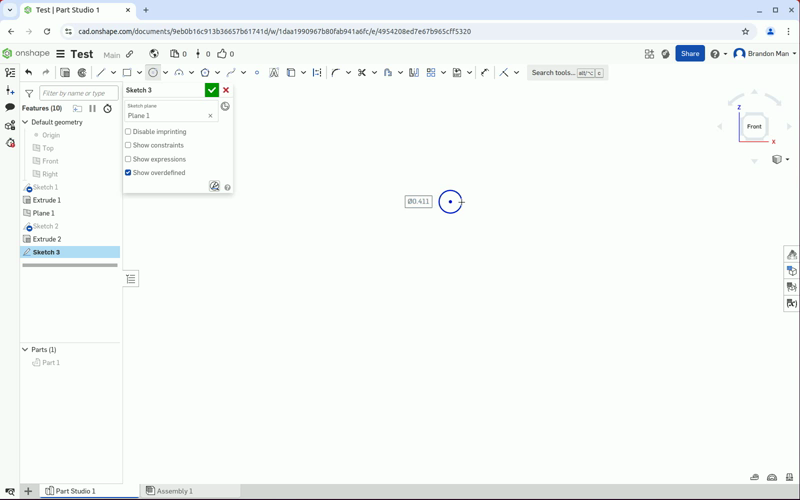
scroll(-6)
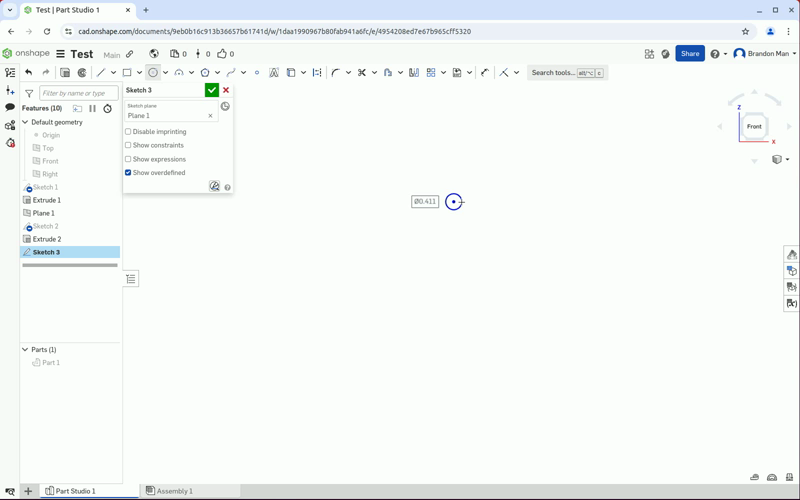
scroll(-6)
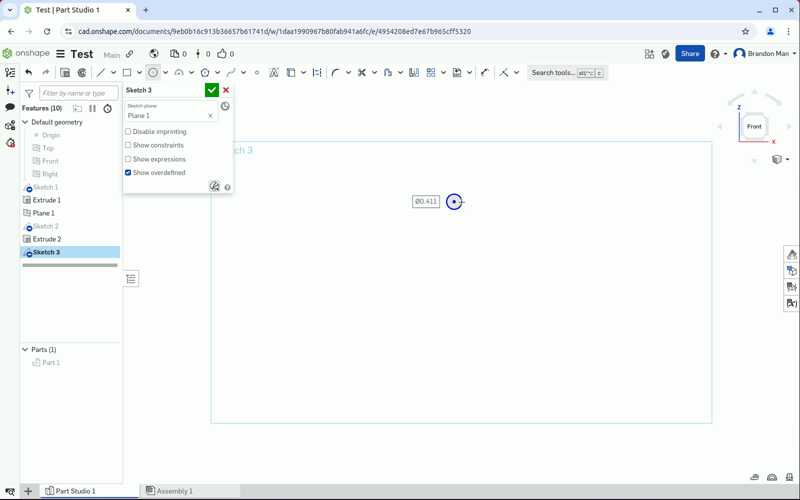
scroll(-6)
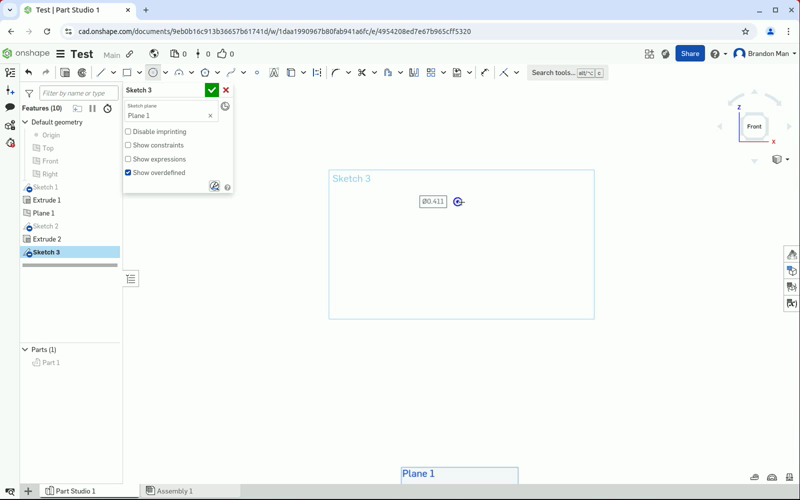
scroll(-6)
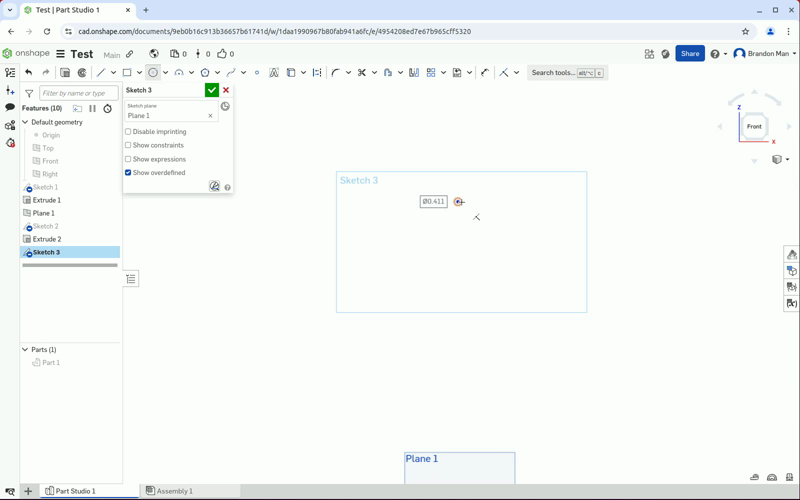
scroll(-6)
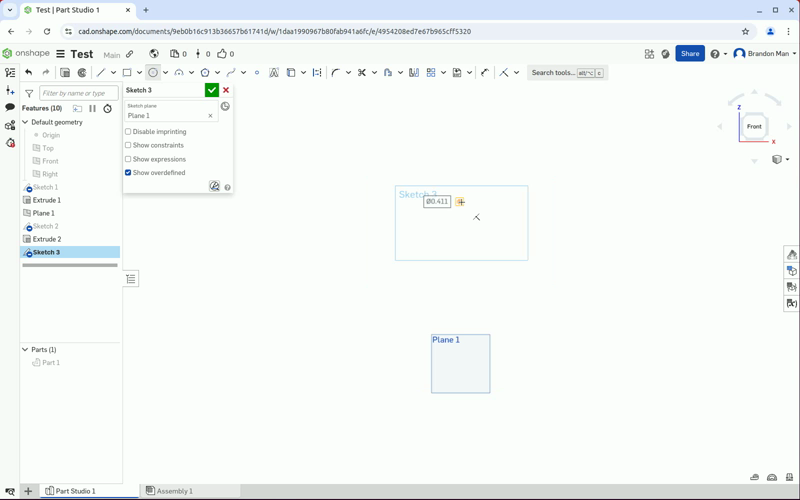
scroll(-6)
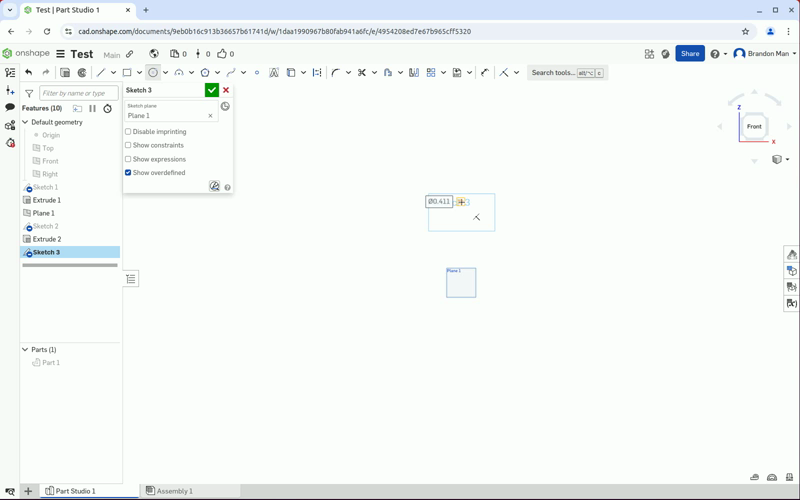
key(esc)
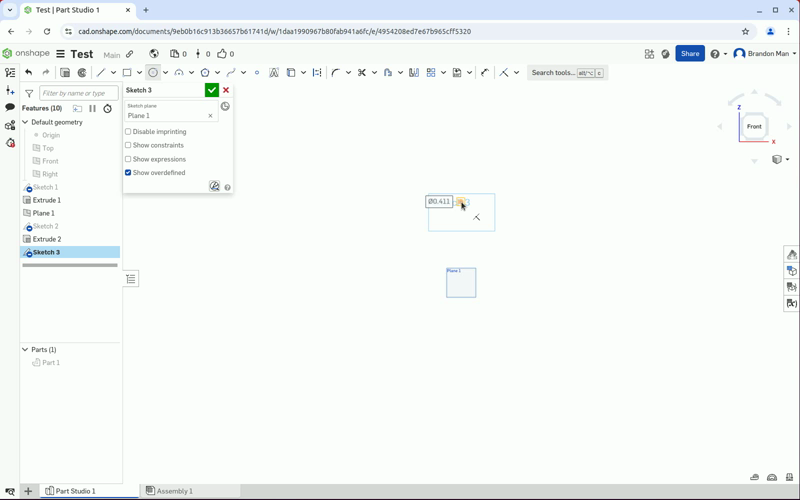
mouse_move(460, 202)
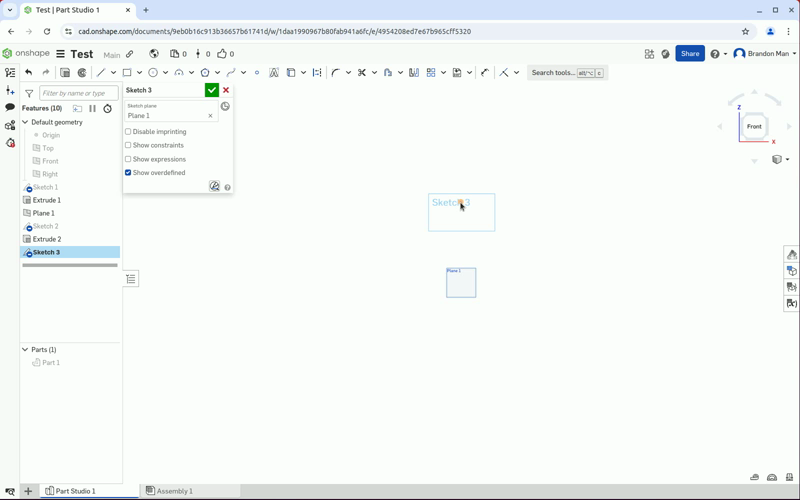
scroll(6)
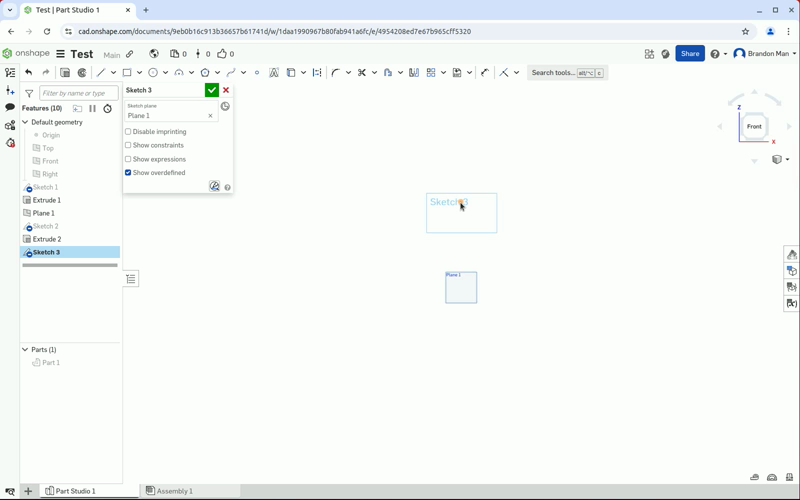
scroll(6)
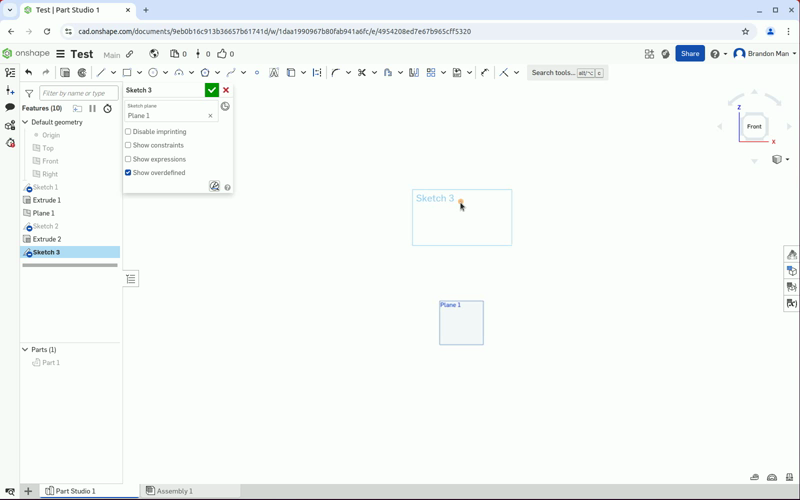
scroll(6)
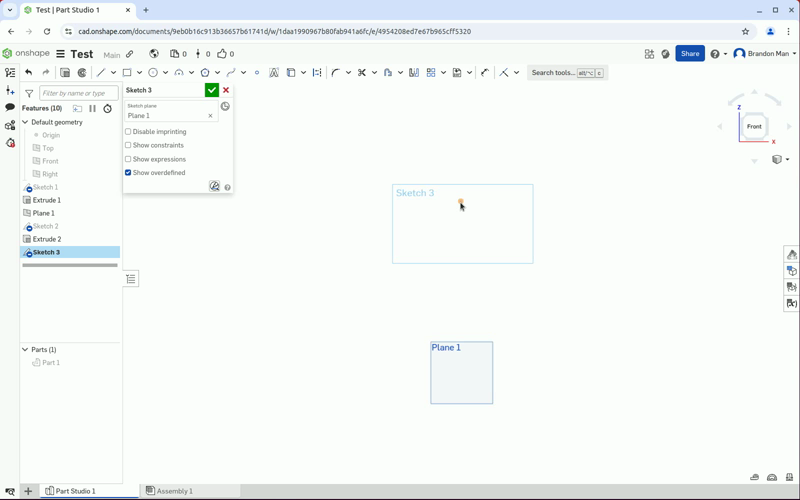
scroll(6)
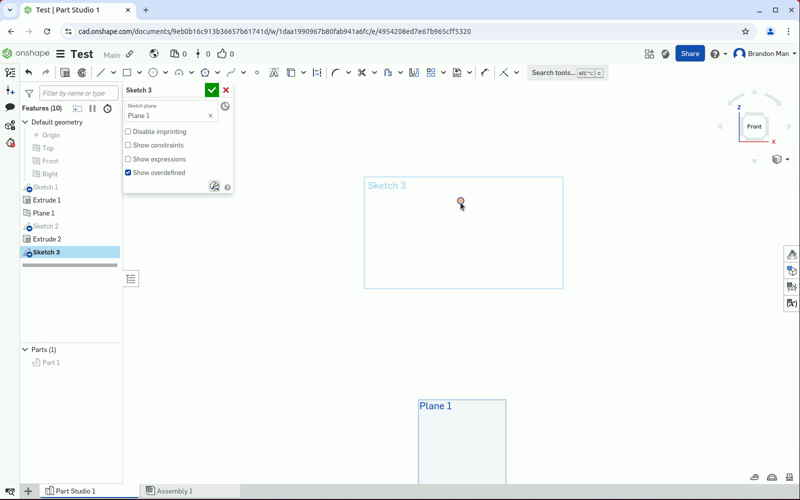
scroll(6)
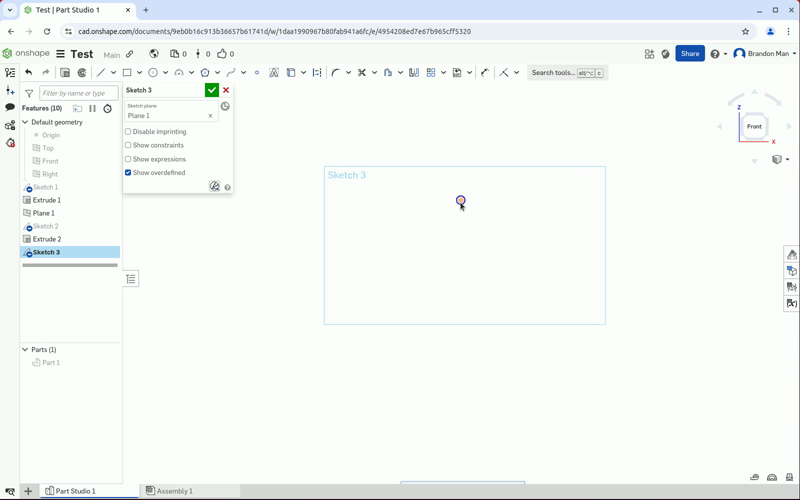
scroll(6)
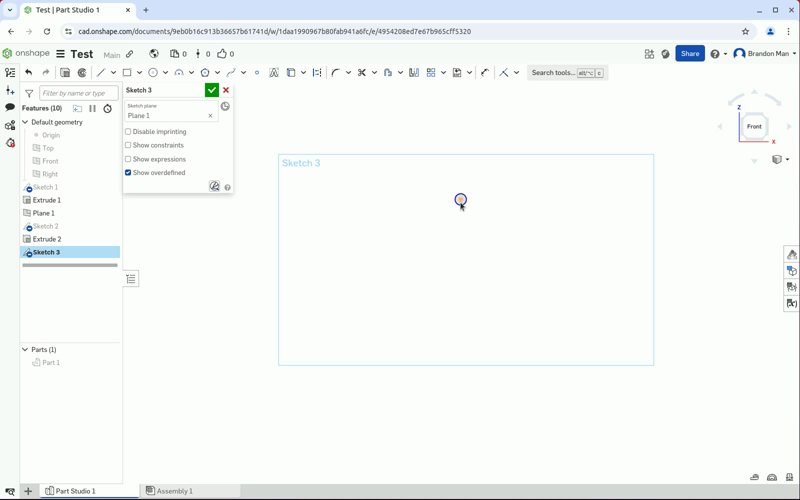
scroll(6)
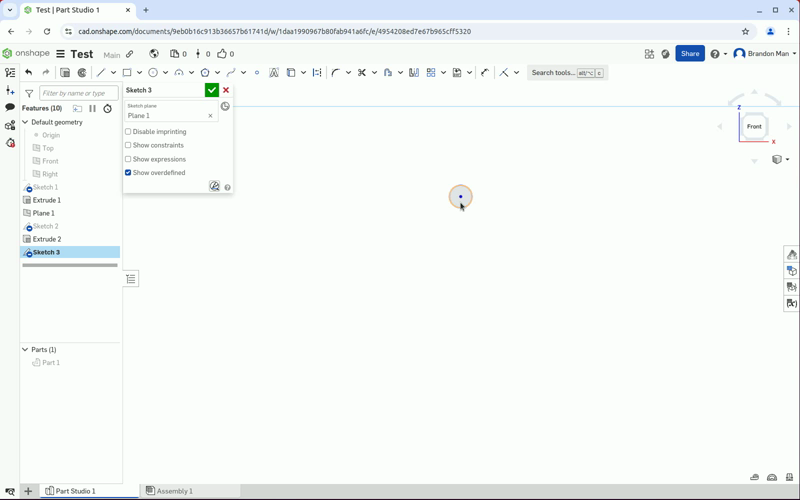
click(460, 202)
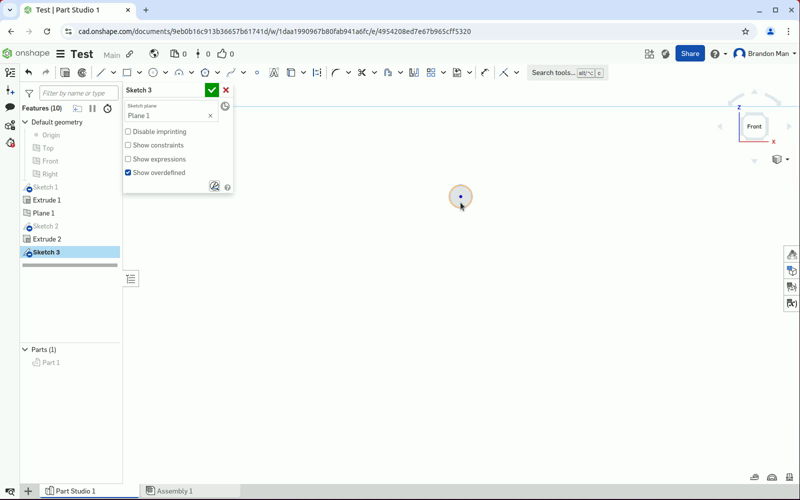
scroll(-6)
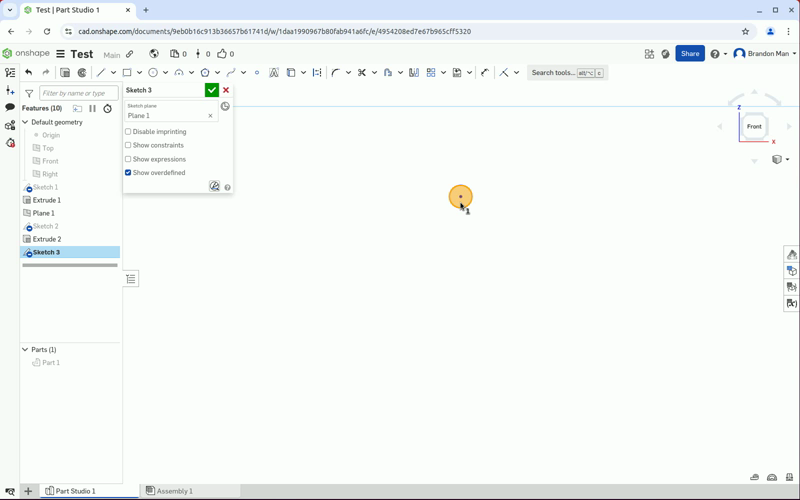
scroll(-6)
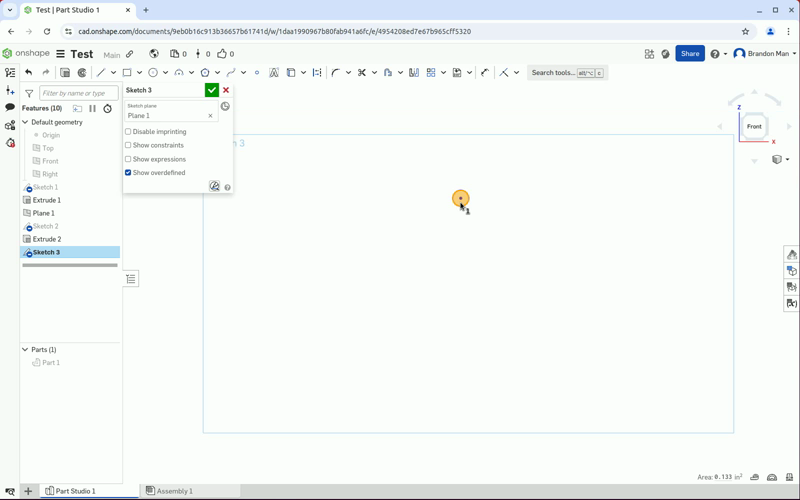
scroll(-6)
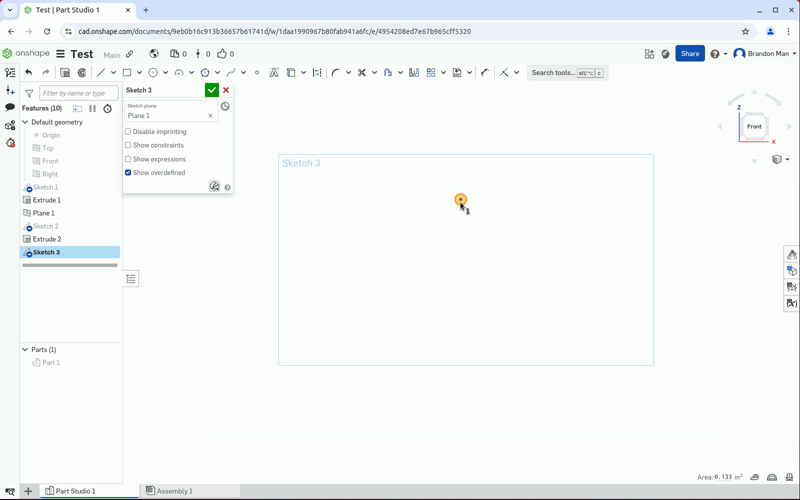
scroll(-6)
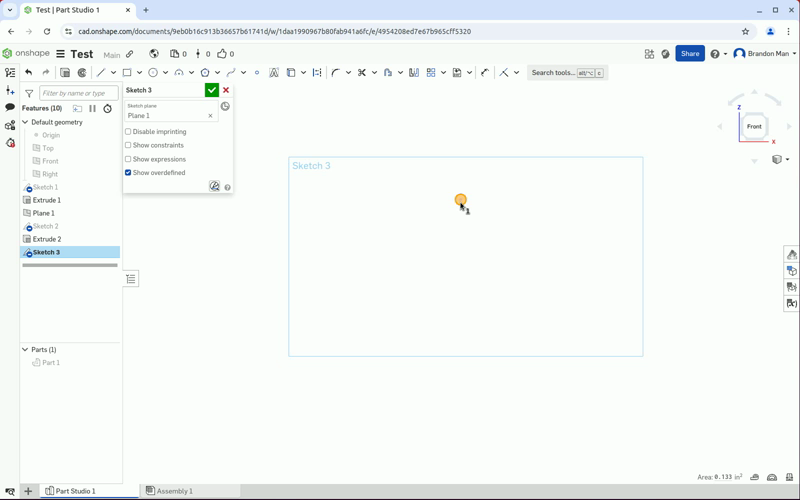
scroll(-6)
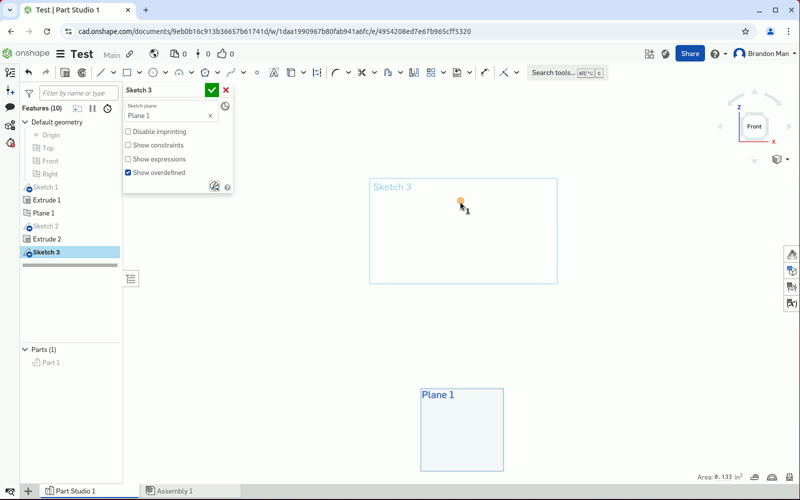
scroll(-6)
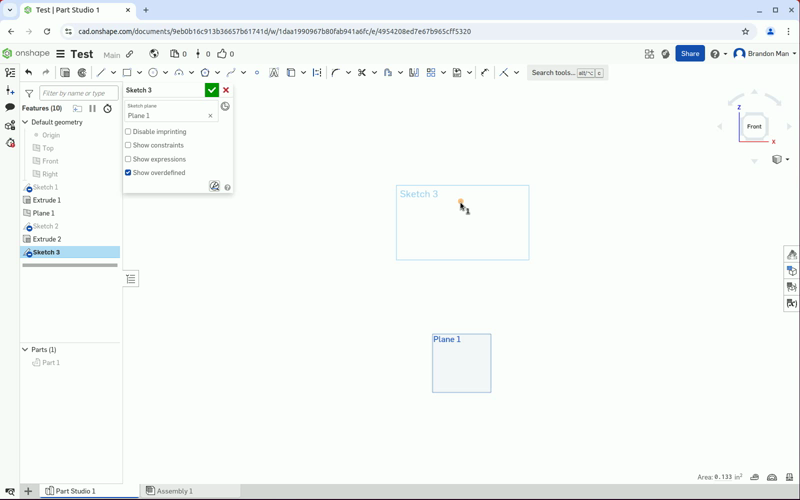
scroll(-6)
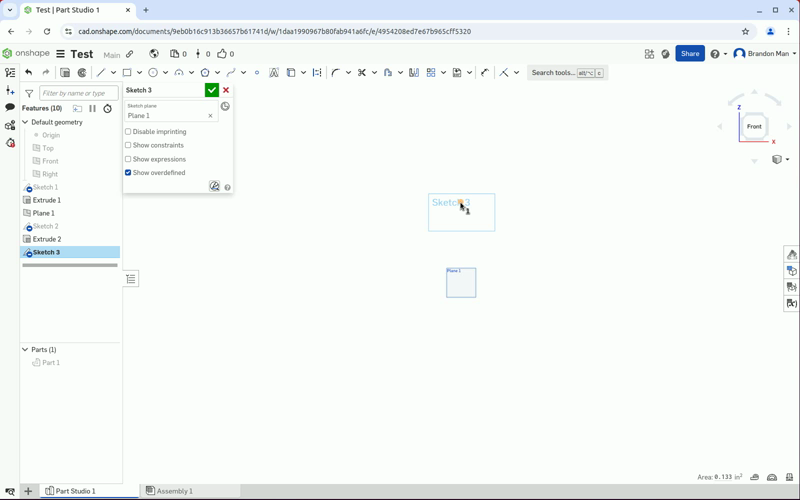
mouse_move(73, 352)
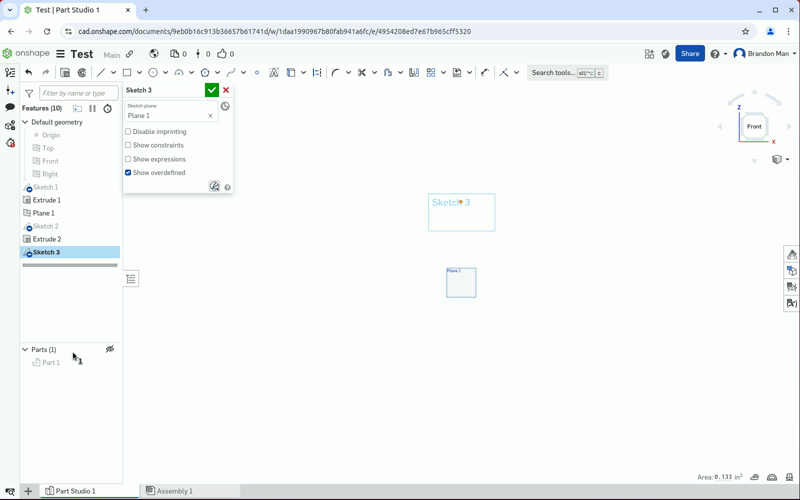
key(shift+y)
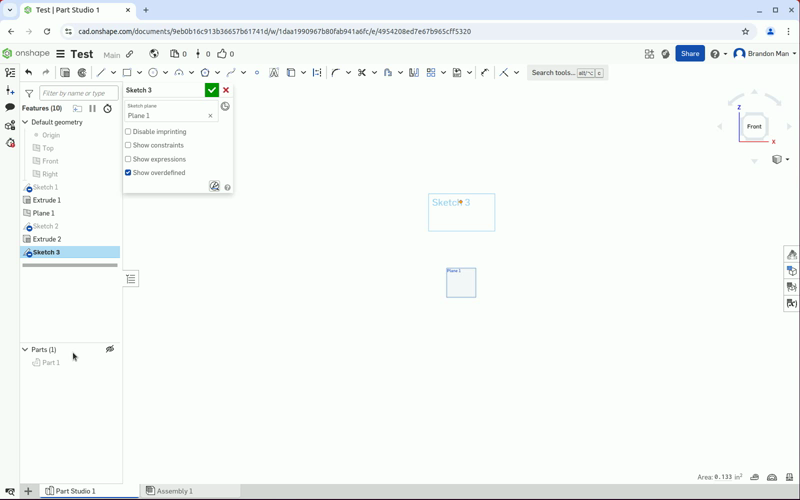
key(shift+e)
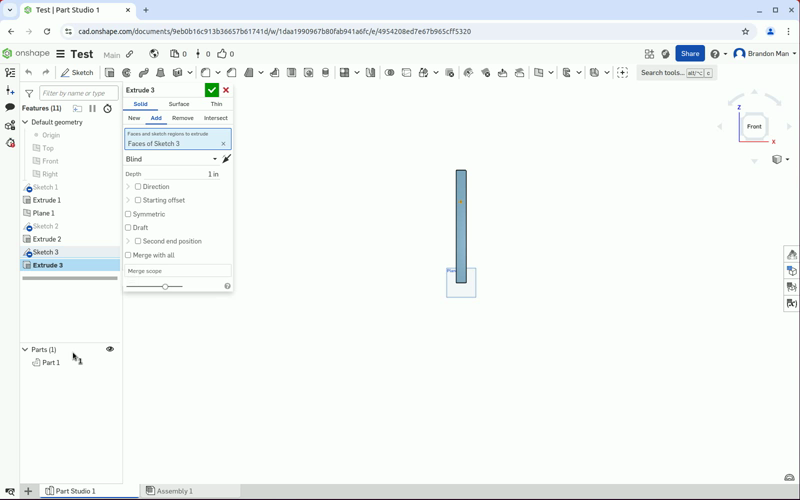
mouse_move(143, 106)
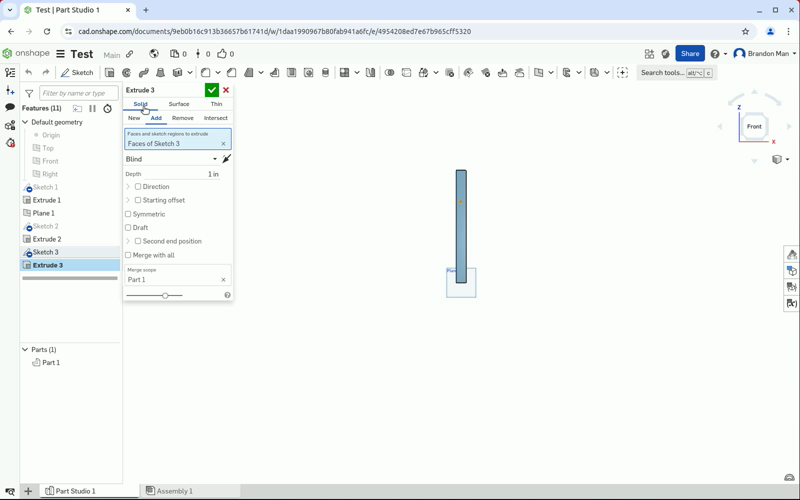
click(143, 106)
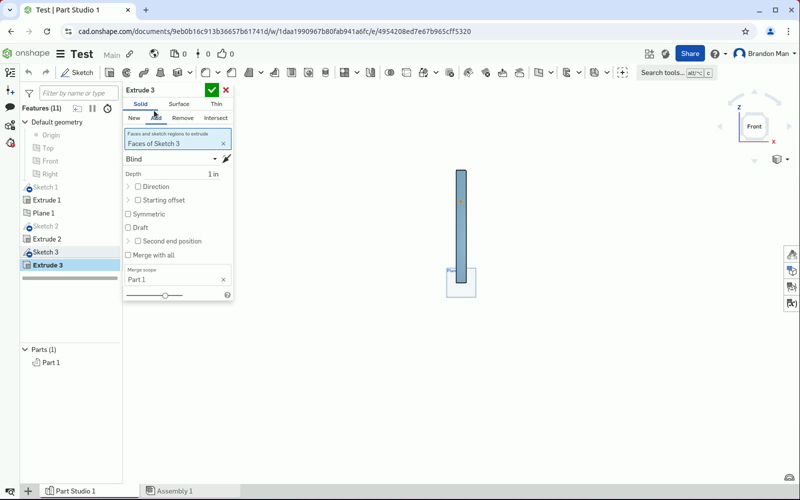
mouse_move(186, 120)
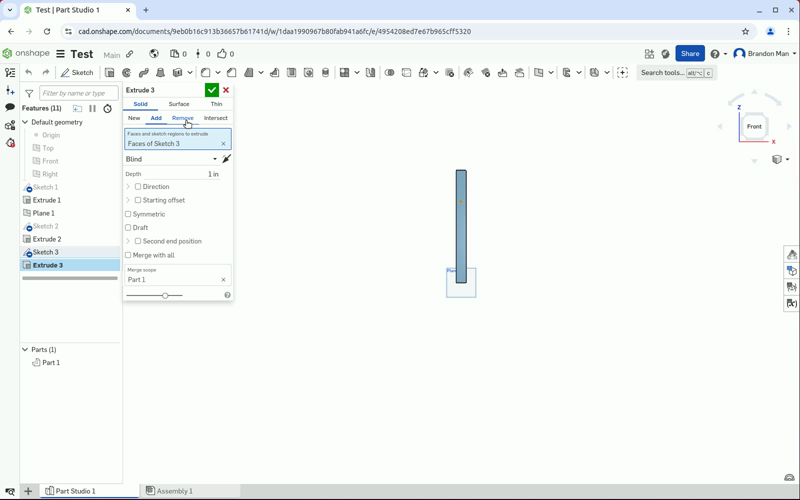
click(186, 120)
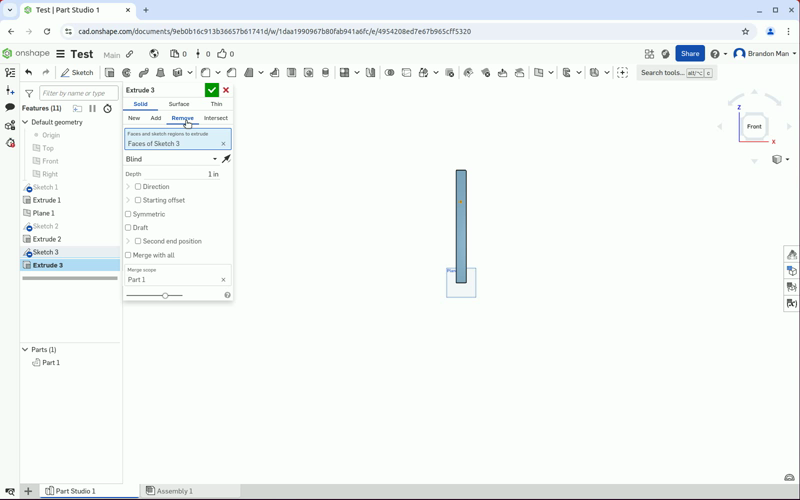
key(tab, 4)
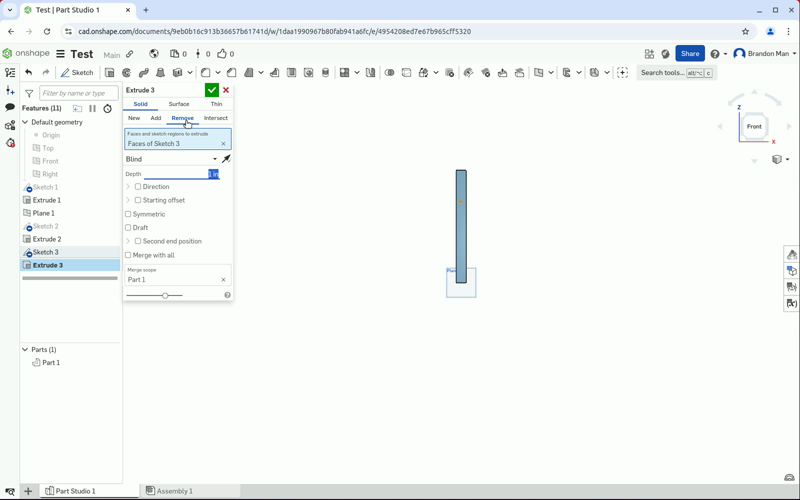
text(1.204)
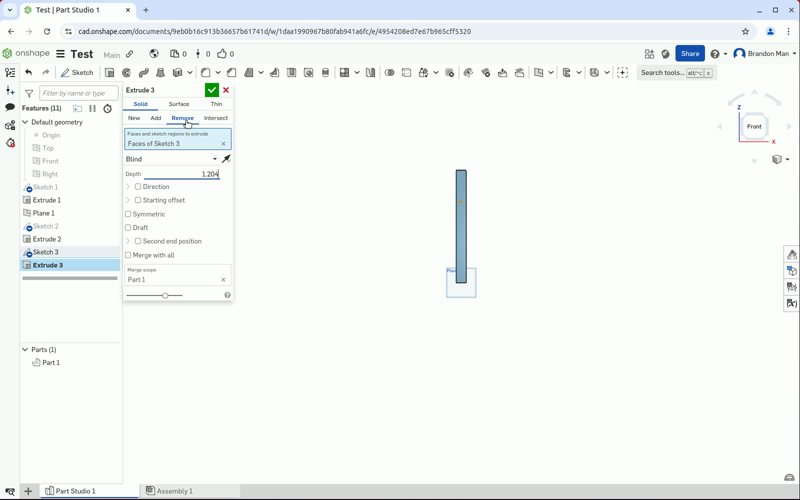
key(tab, 6)
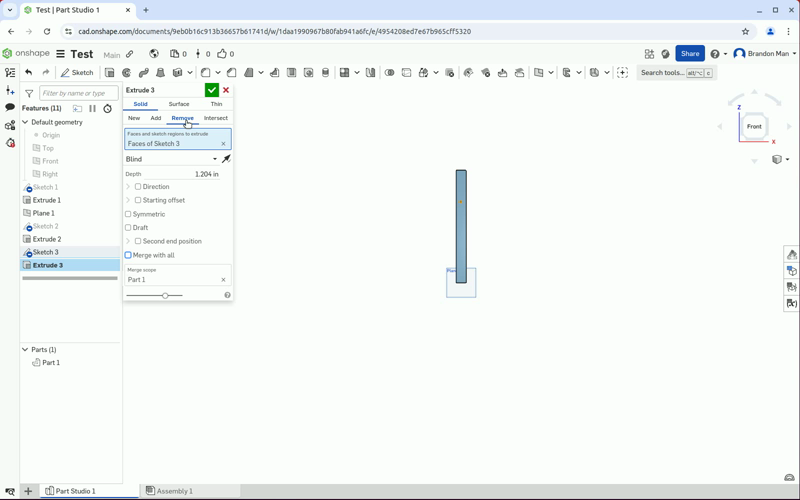
key(space)
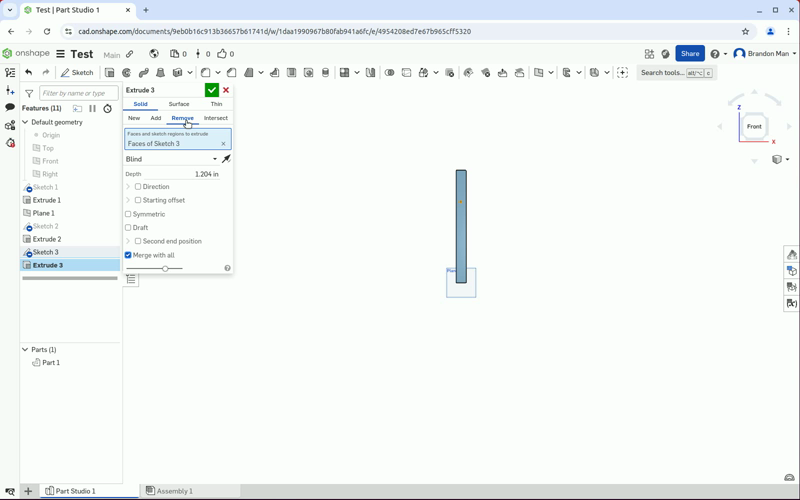
key(enter)
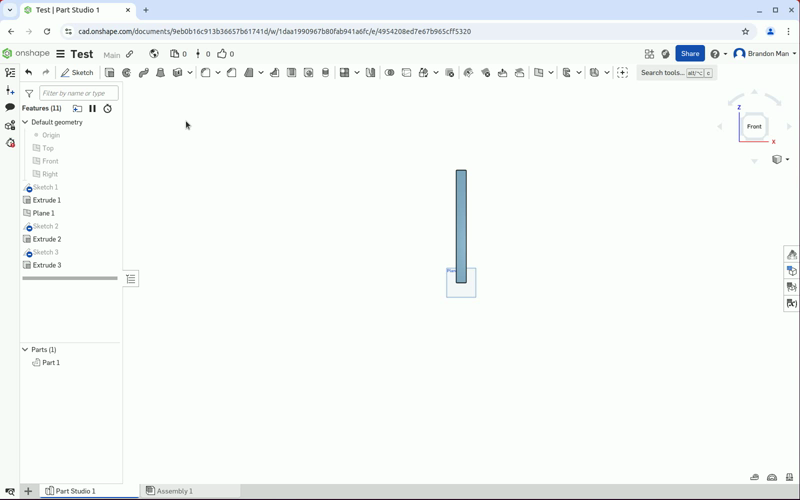
key(shift+h)
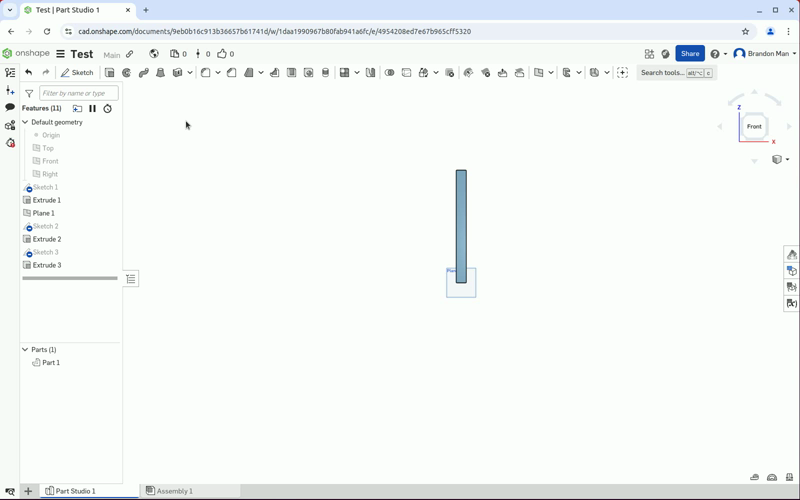
key(shift+h)
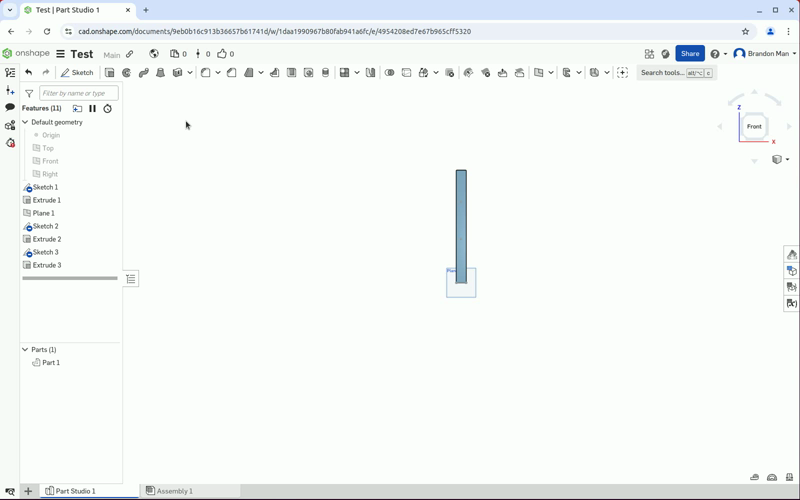
key(shift+7)
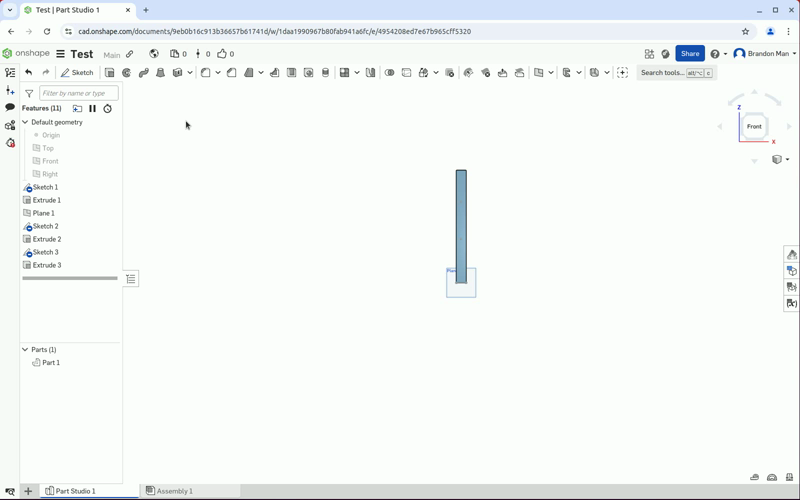
key(left, 2)
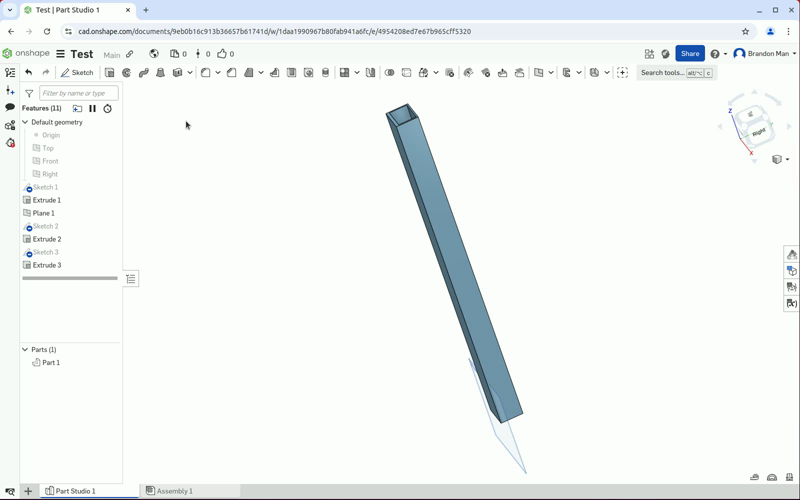
key(down, 2)
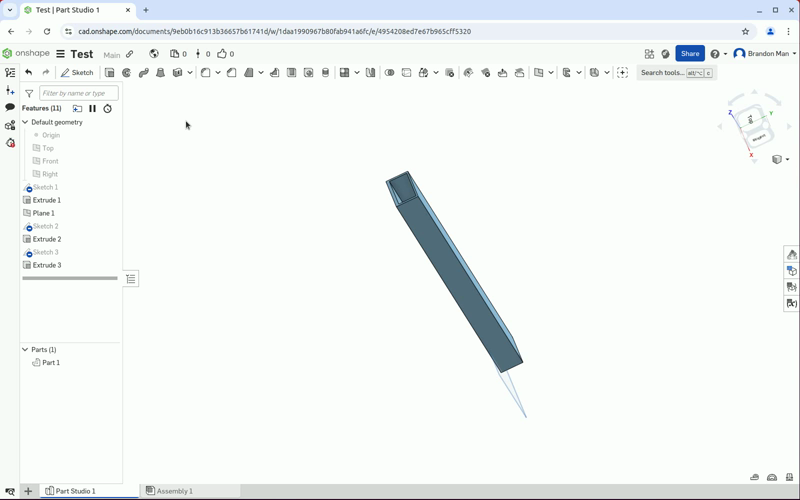
key(up, 2)
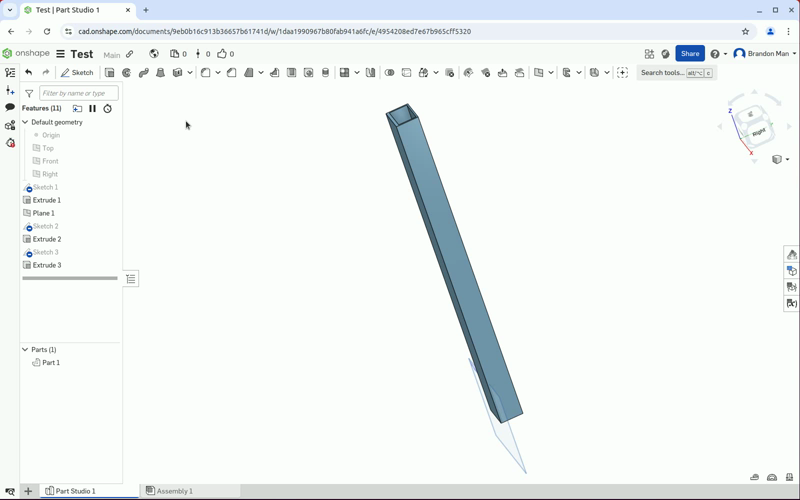
key(right, 2)
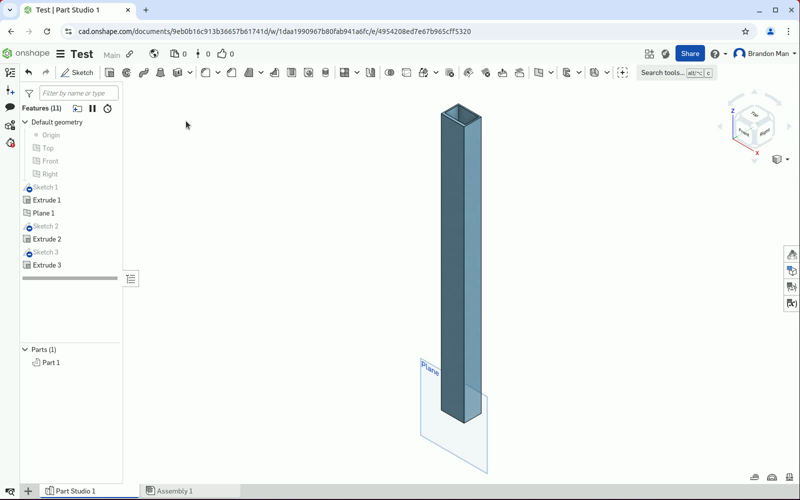
mouse_move(73, 189)
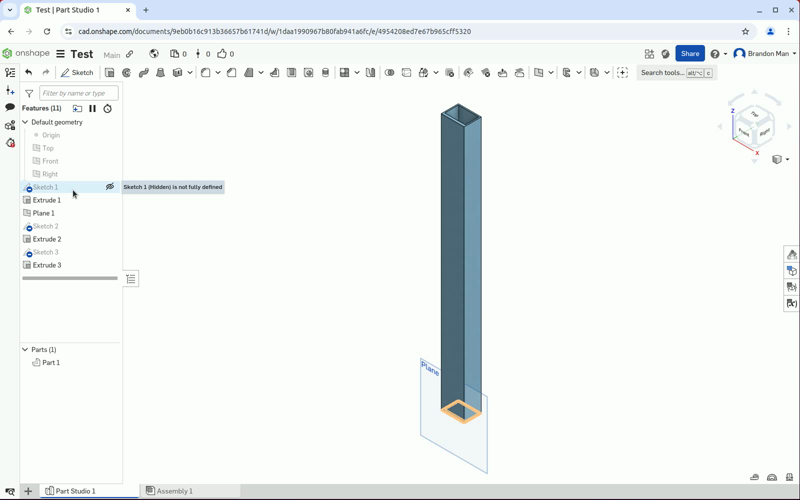
click(73, 189)